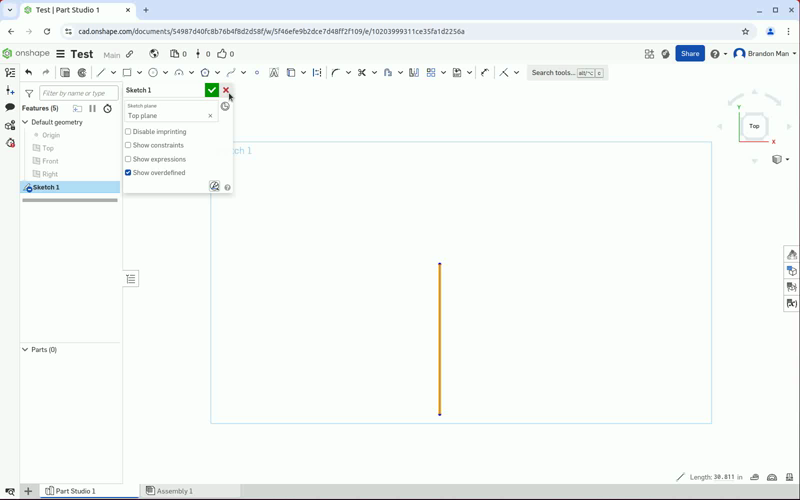
key(shift+h)
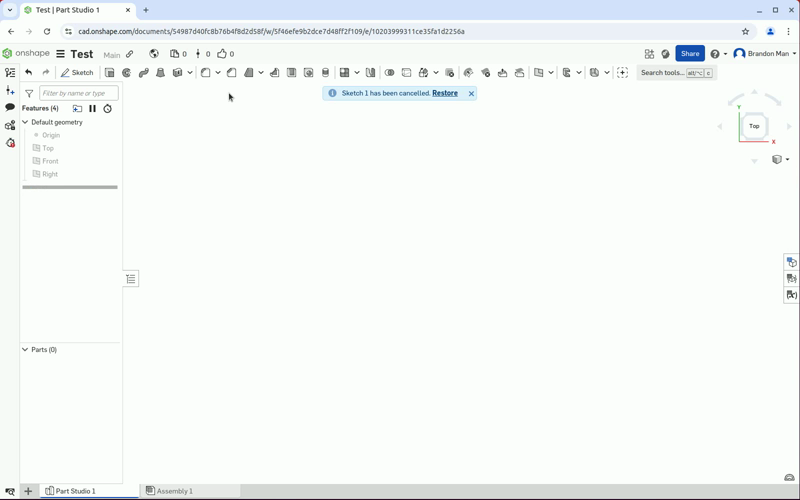
mouse_move(73, 352)
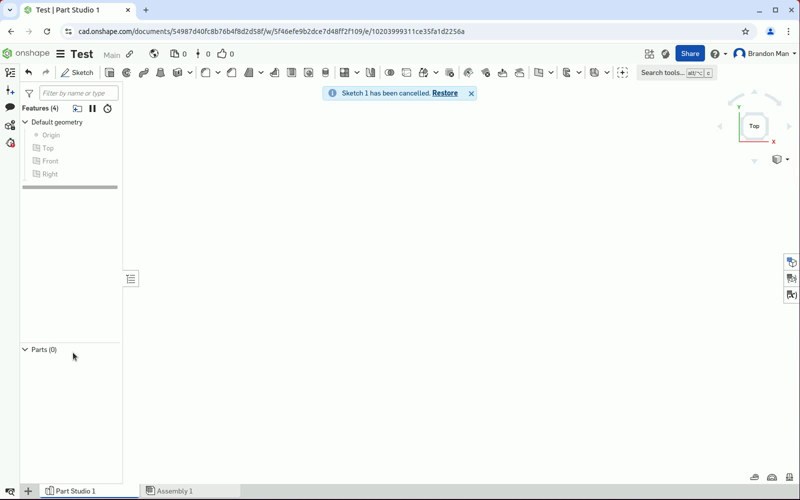
key(y)
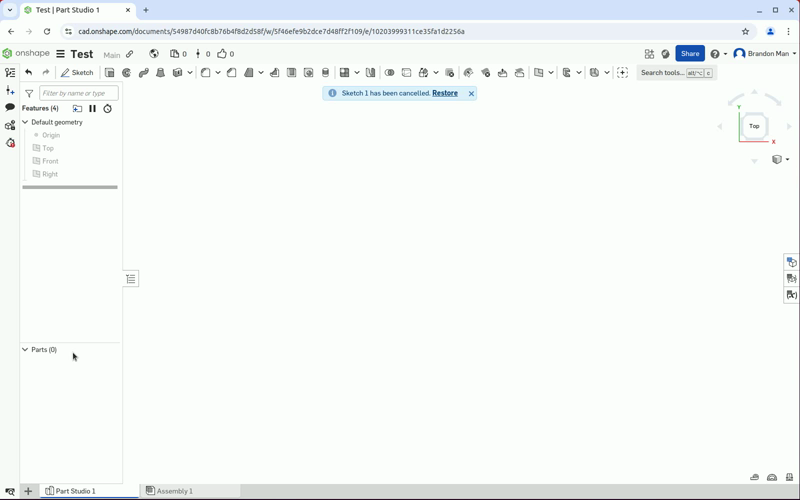
key(shift+p)
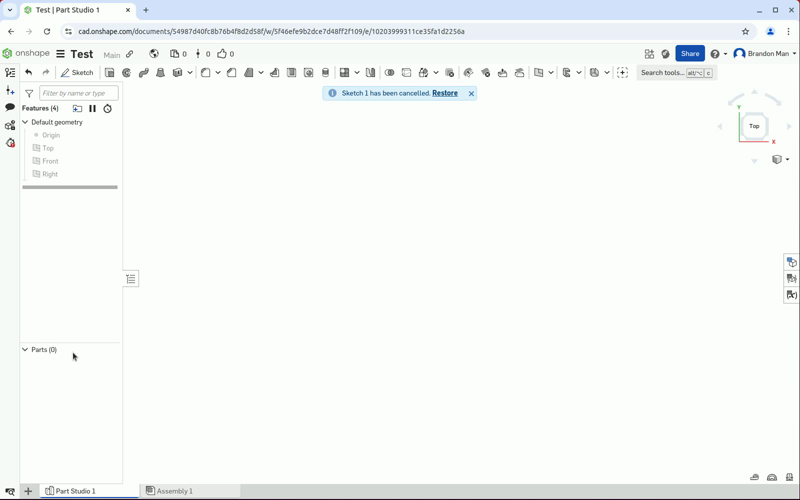
key(space)
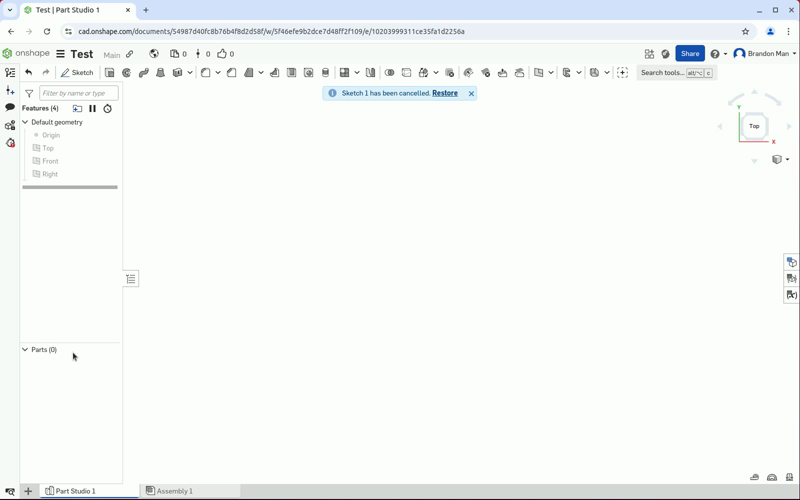
key_down(shift)
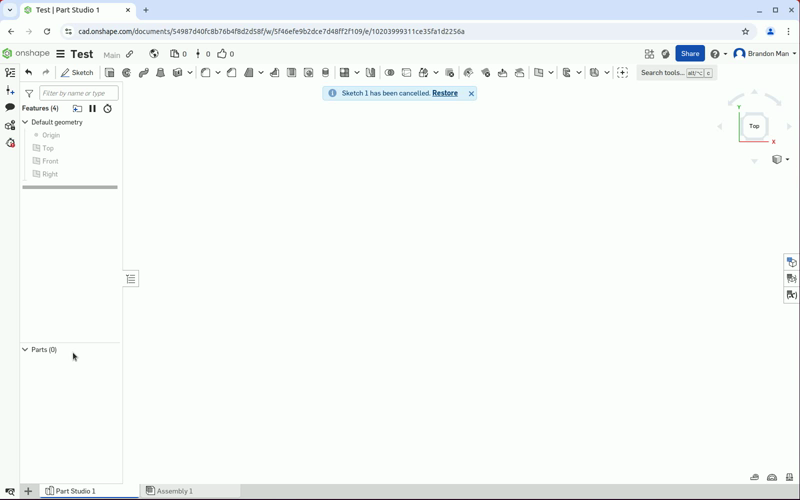
key(up)
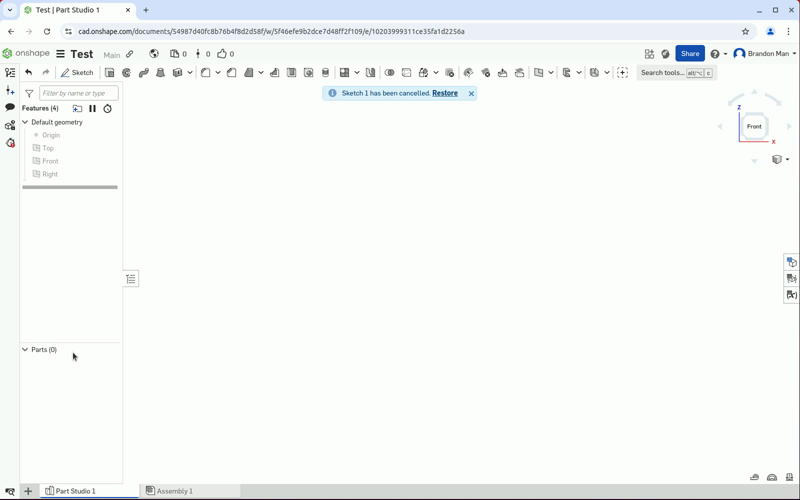
key_up(shift)
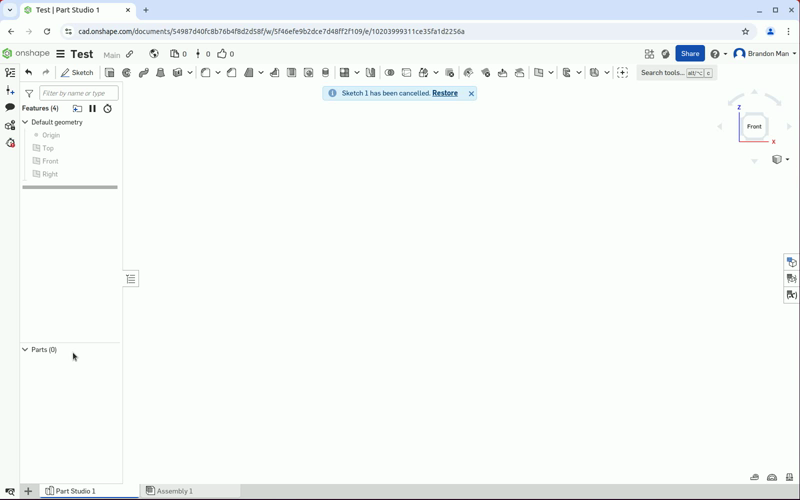
mouse_move(73, 352)
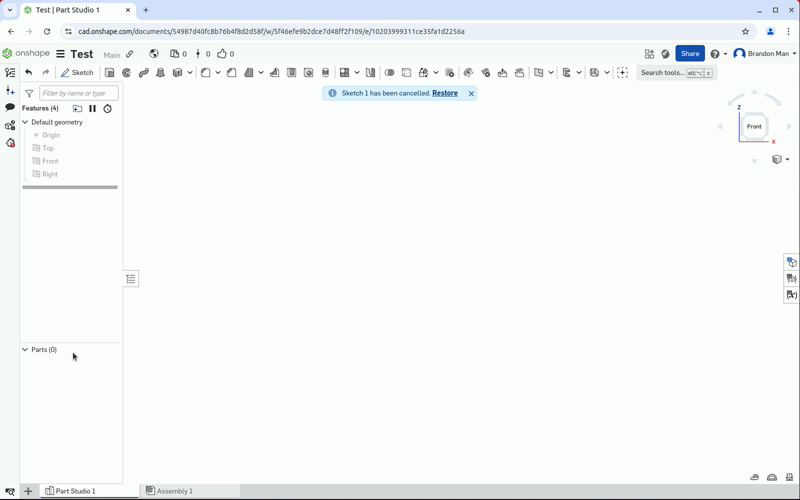
key(shift+y)
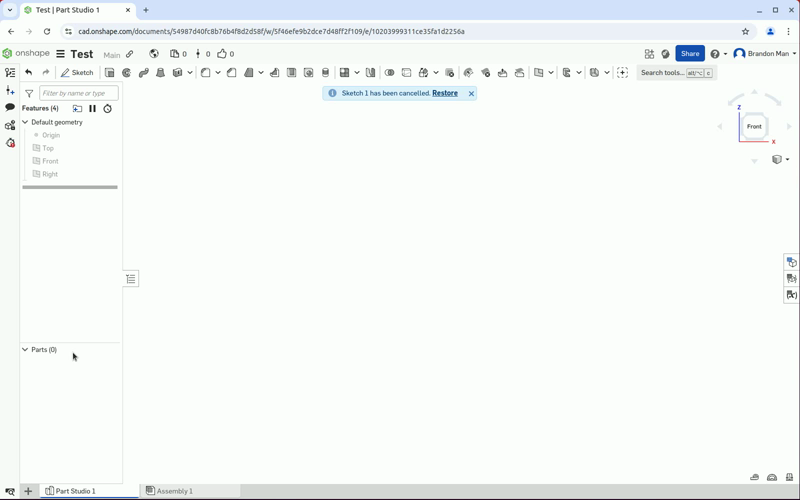
key(shift+s)
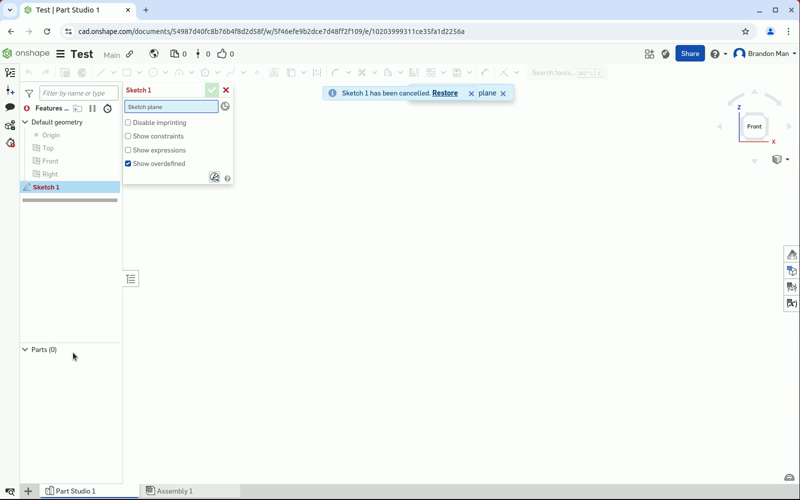
mouse_move(73, 163)
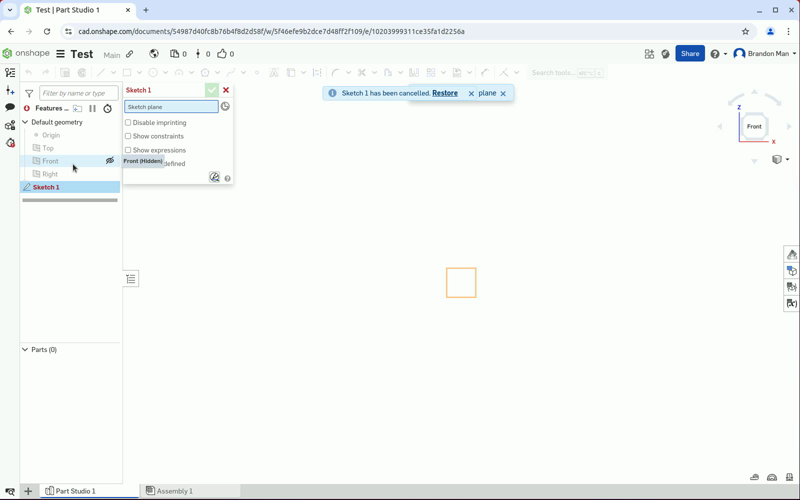
click(73, 163)
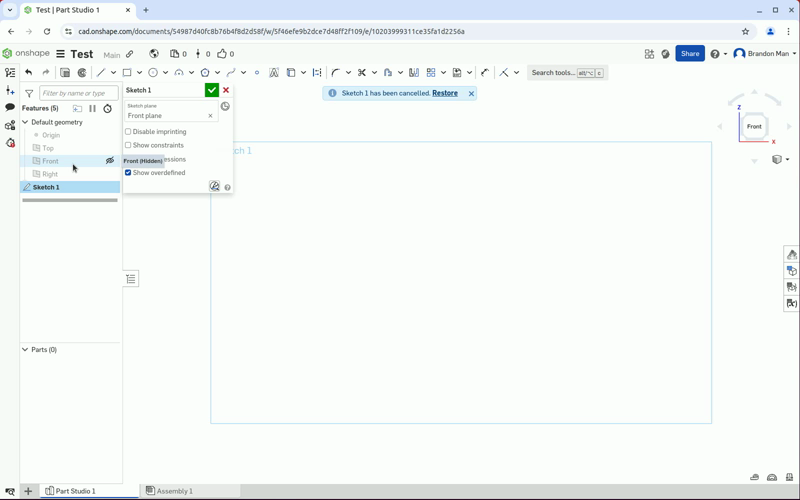
mouse_move(73, 352)
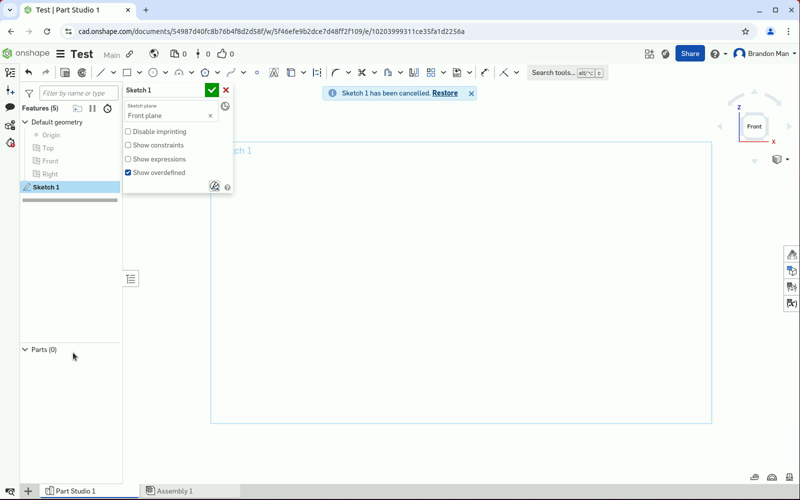
key(y)
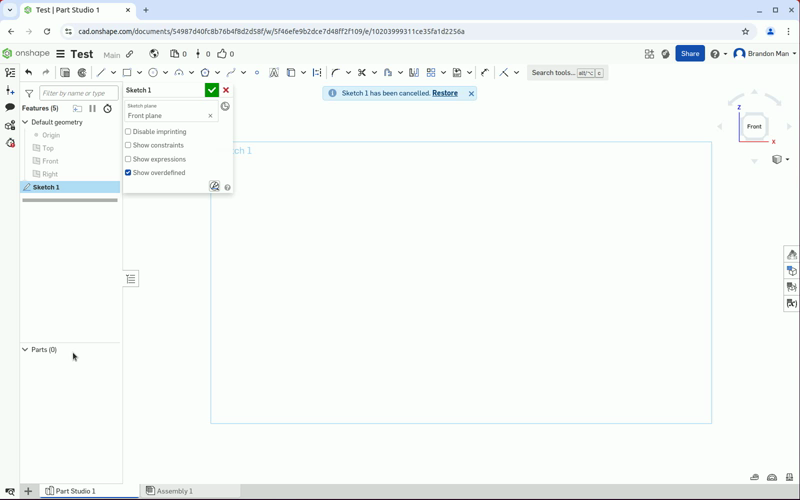
key(c)
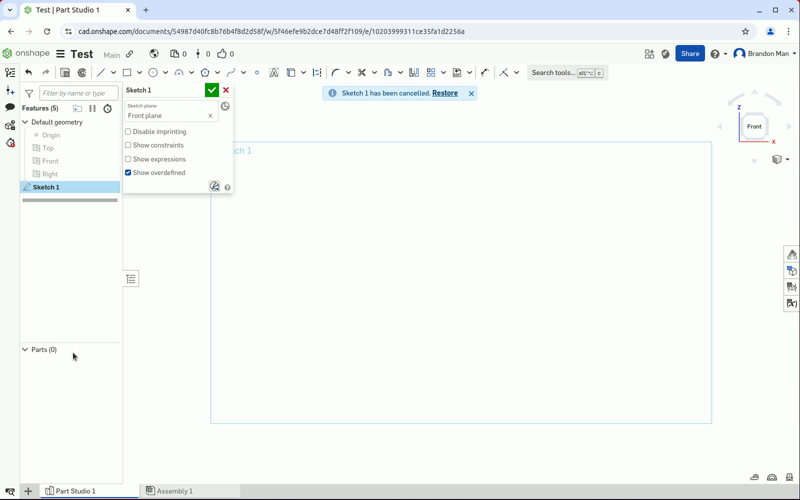
key_down(shift)
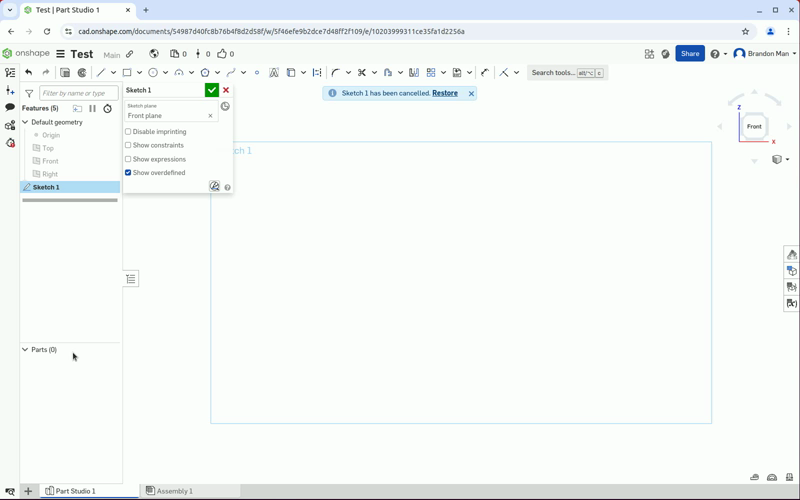
mouse_move(461, 282)
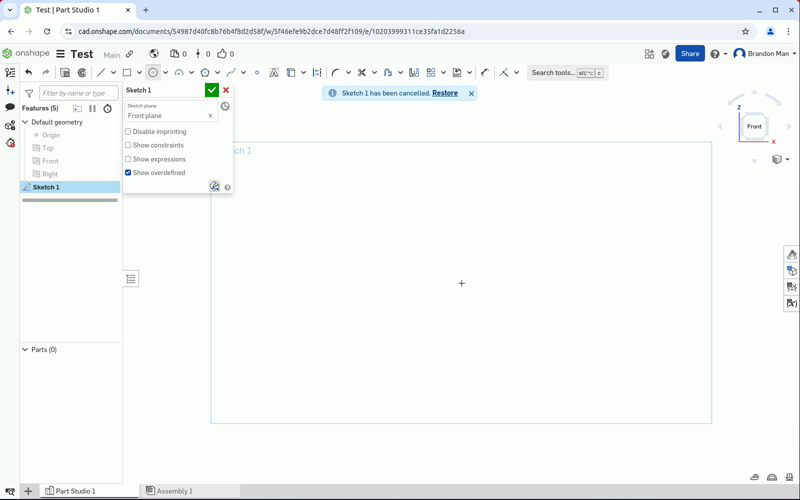
click(461, 282)
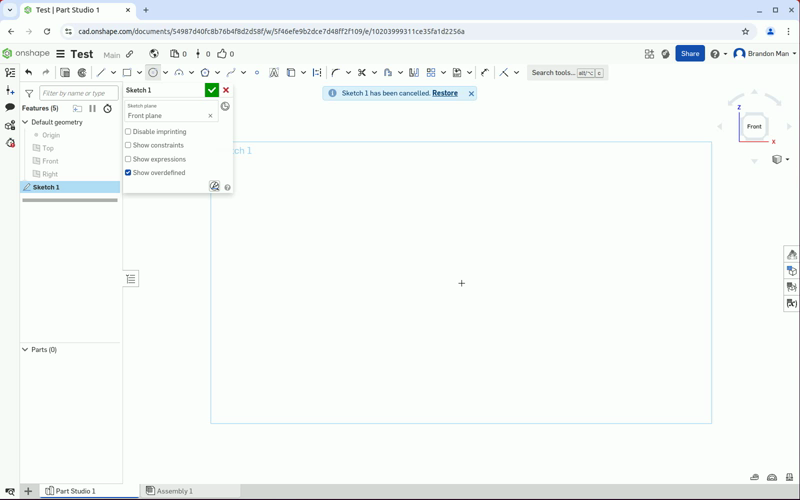
key_up(shift)
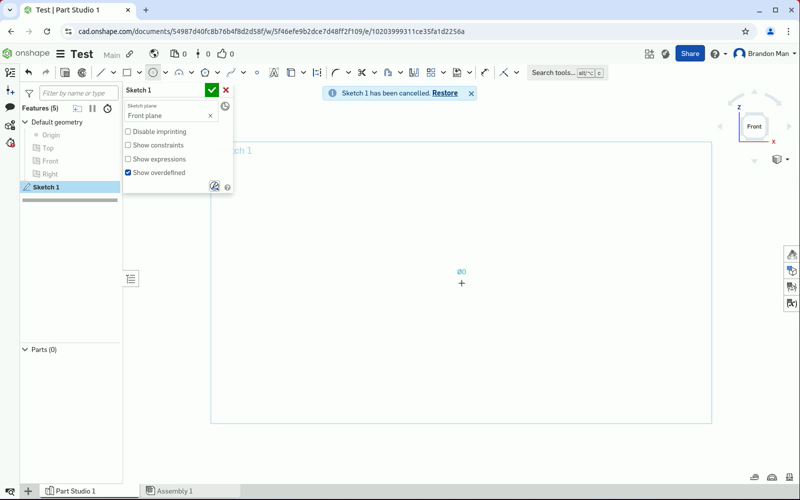
mouse_move(476, 282)
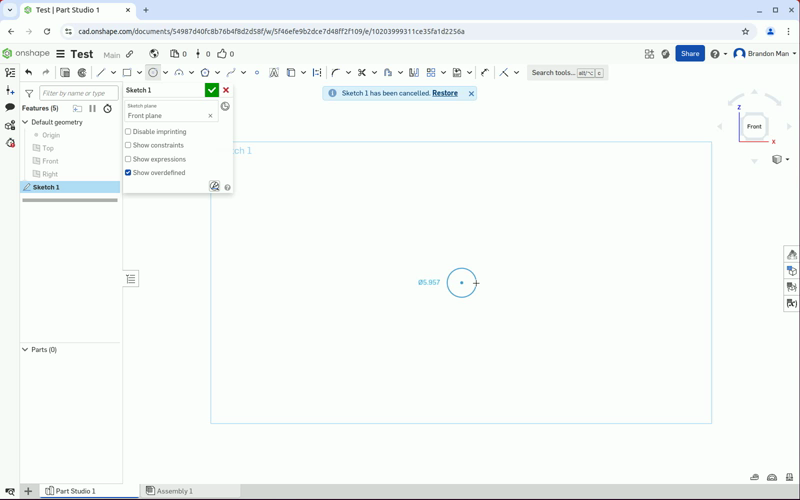
click(476, 282)
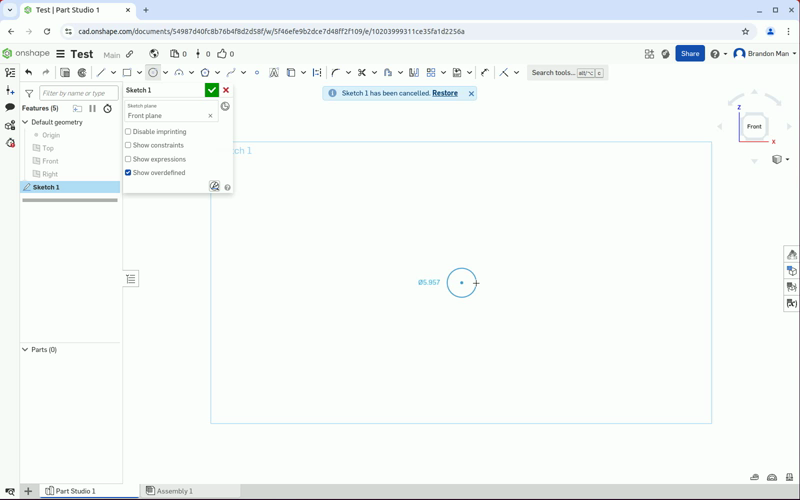
key(esc)
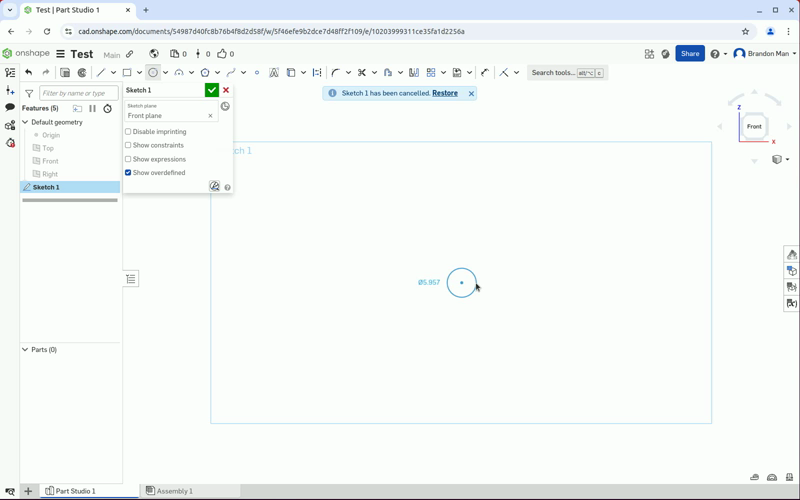
mouse_move(469, 285)
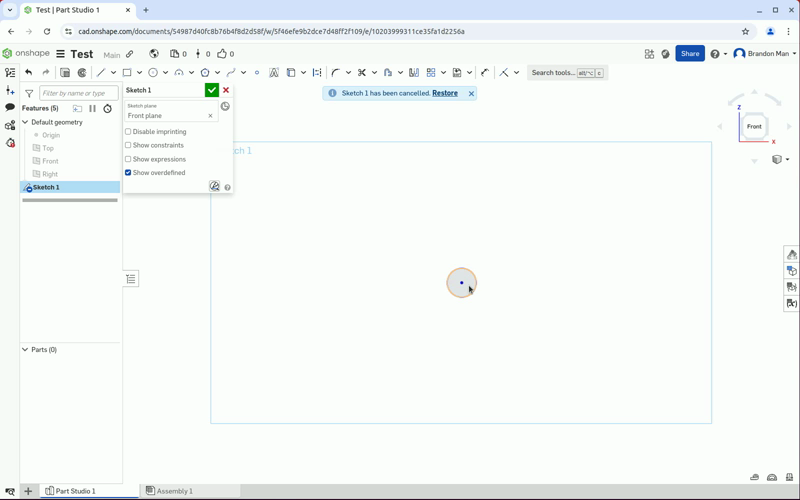
scroll(6)
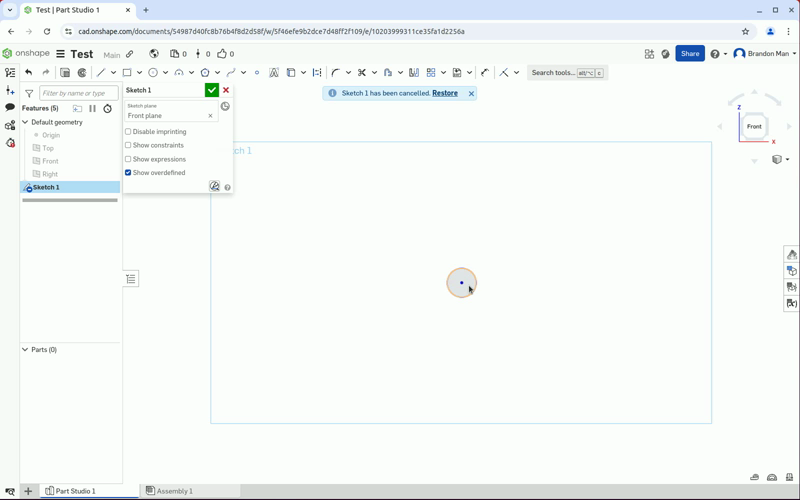
scroll(6)
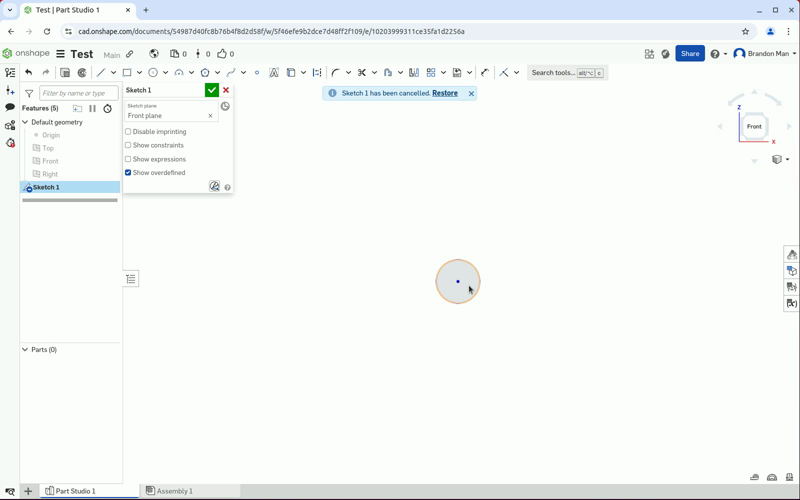
scroll(6)
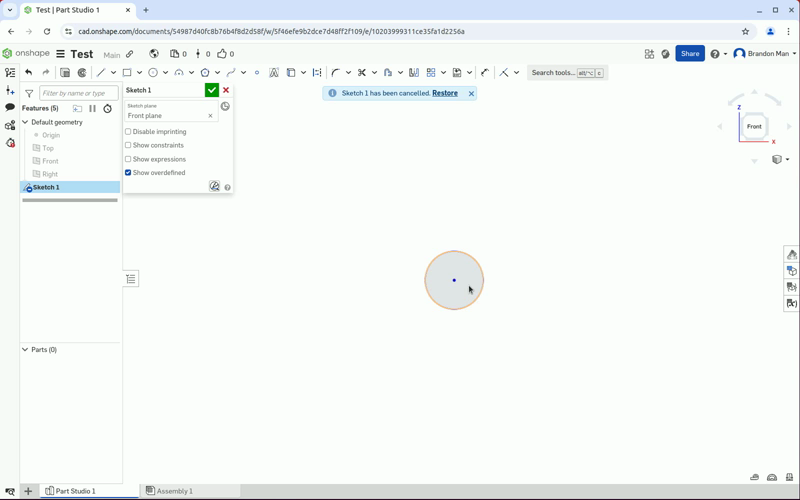
scroll(6)
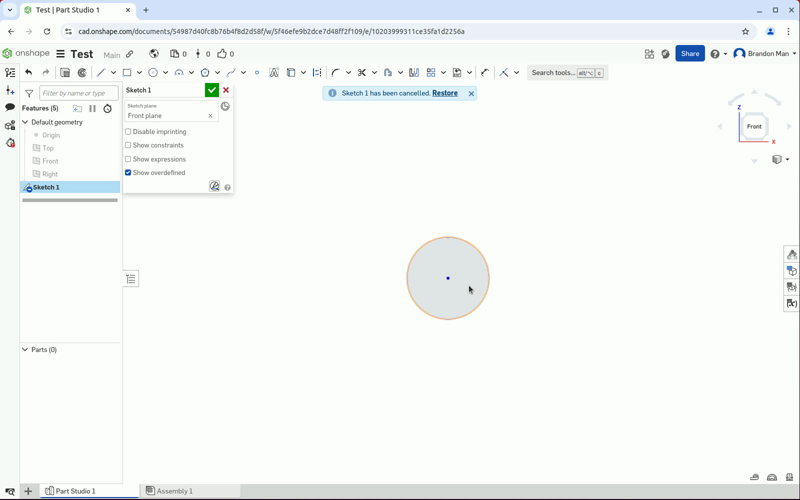
scroll(6)
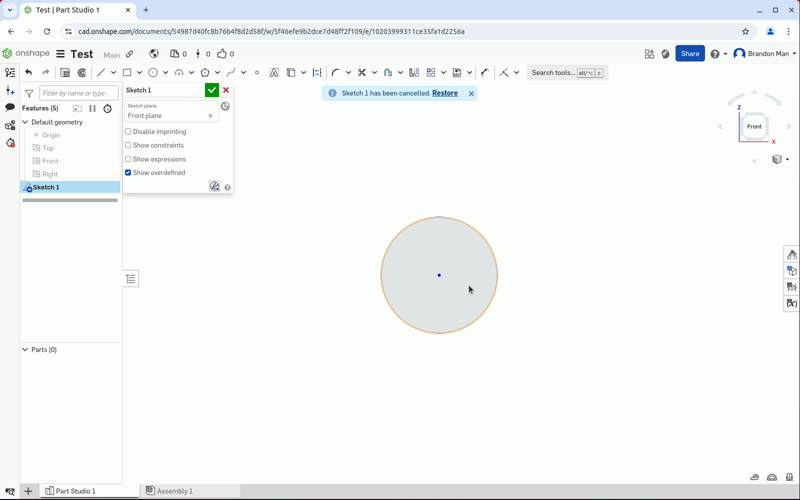
scroll(6)
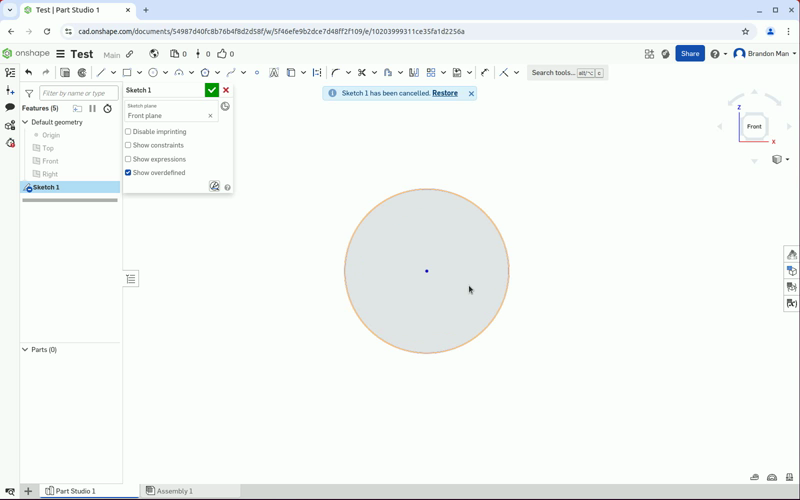
scroll(6)
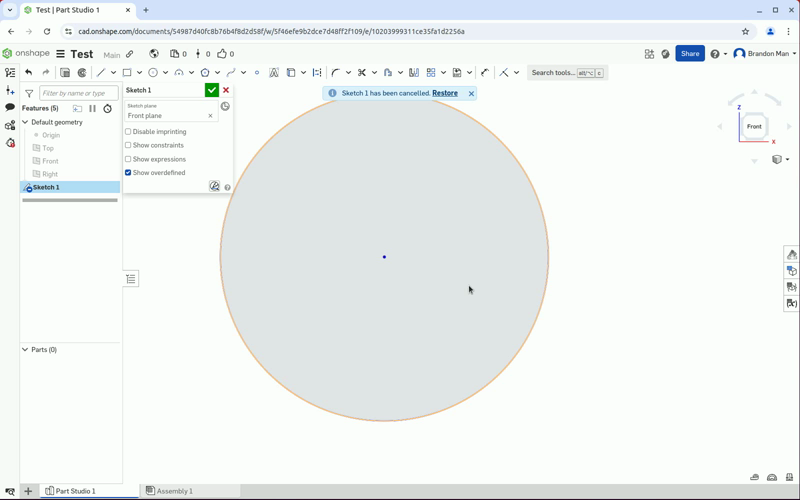
click(469, 285)
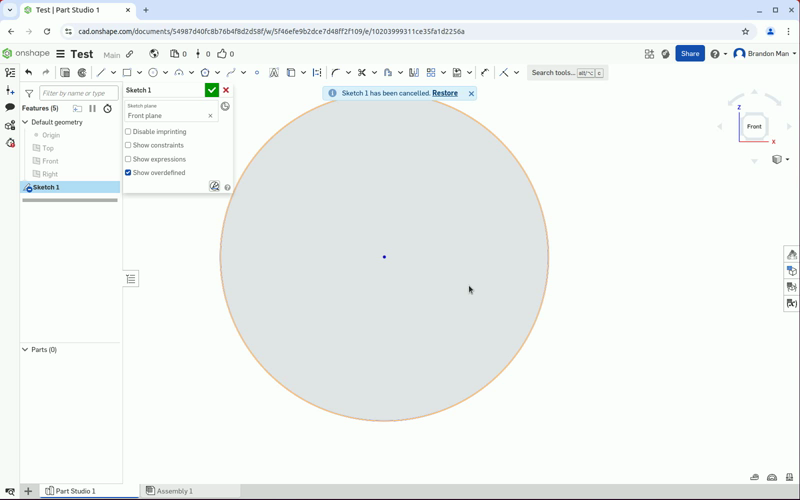
scroll(-6)
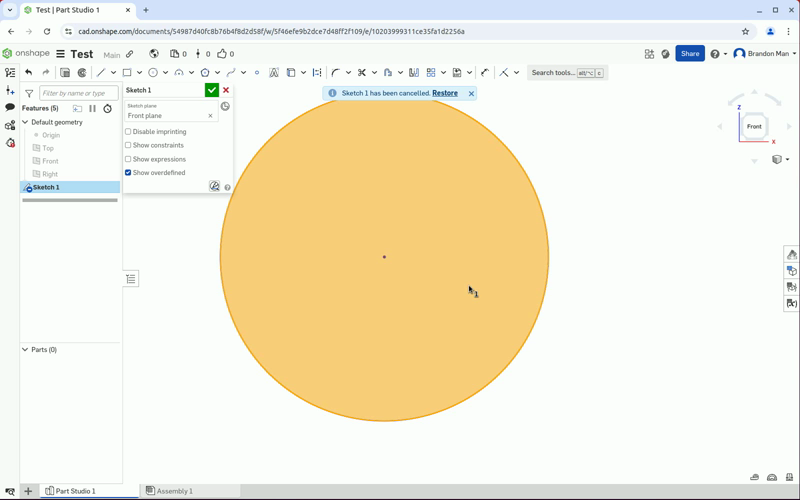
scroll(-6)
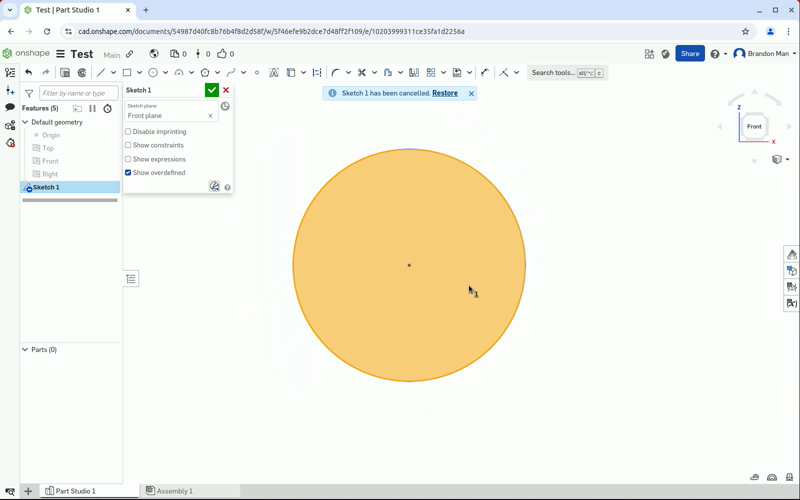
scroll(-6)
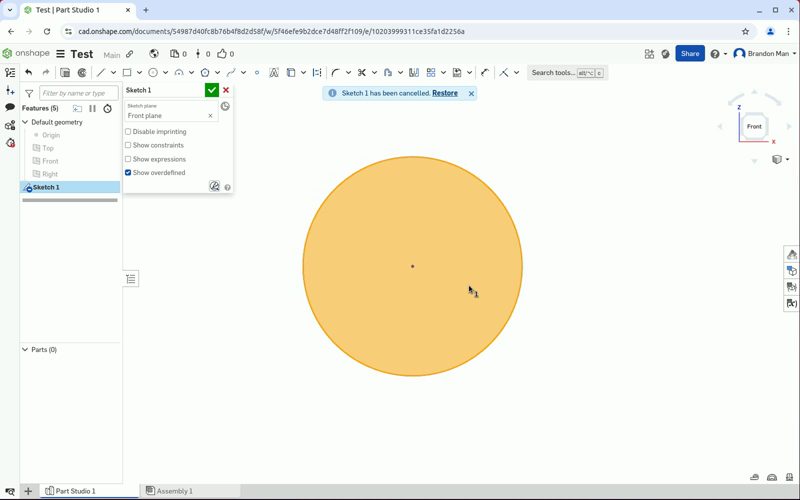
scroll(-6)
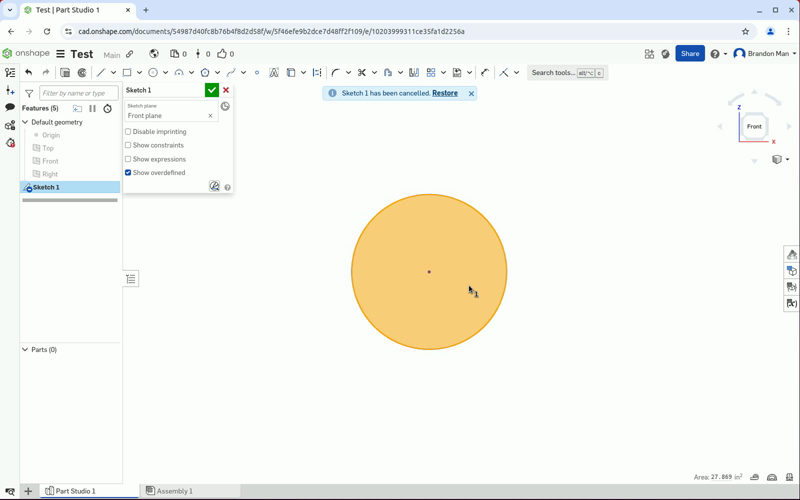
scroll(-6)
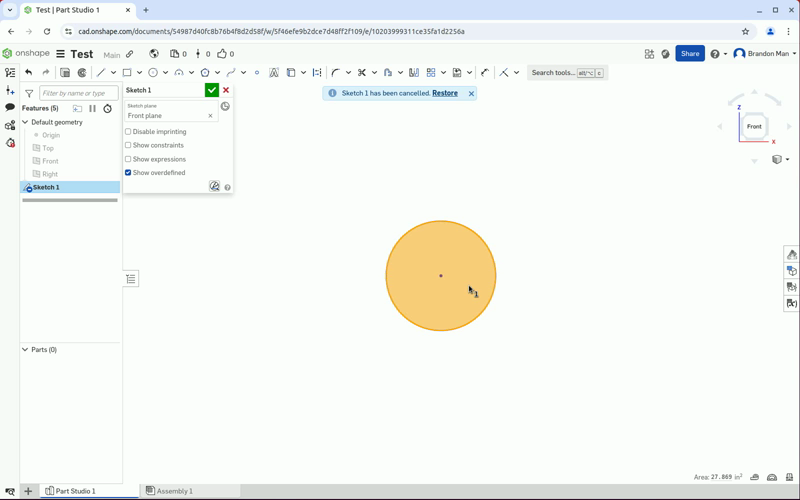
scroll(-6)
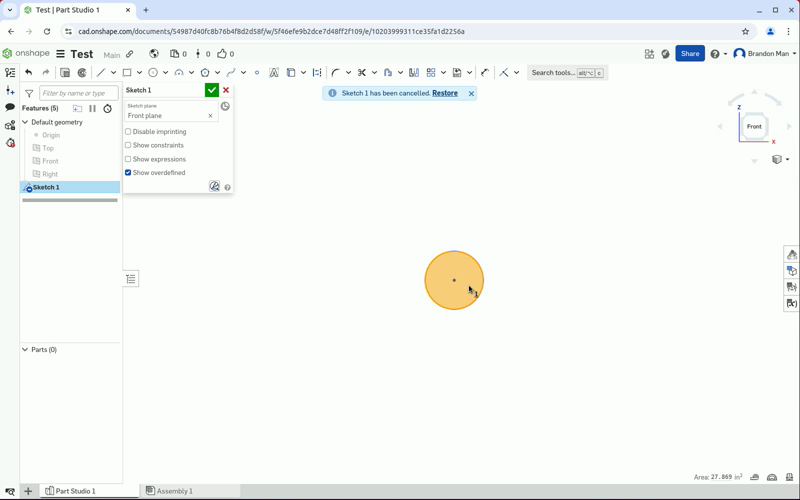
scroll(-6)
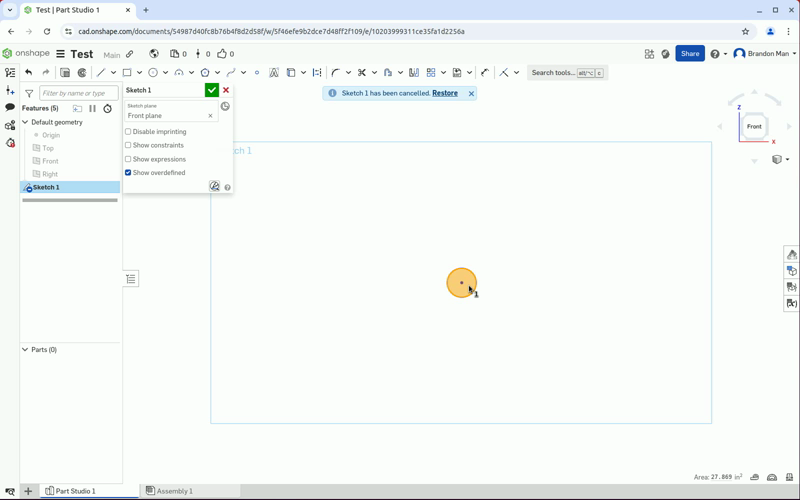
mouse_move(73, 352)
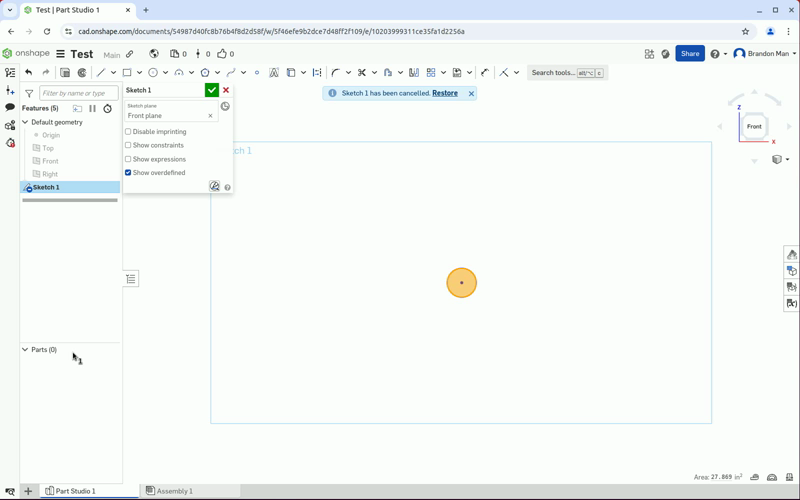
key(shift+y)
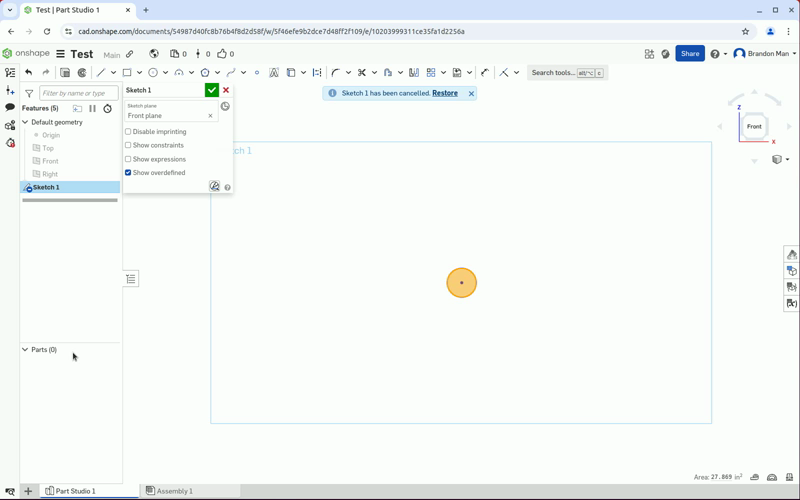
key(shift+e)
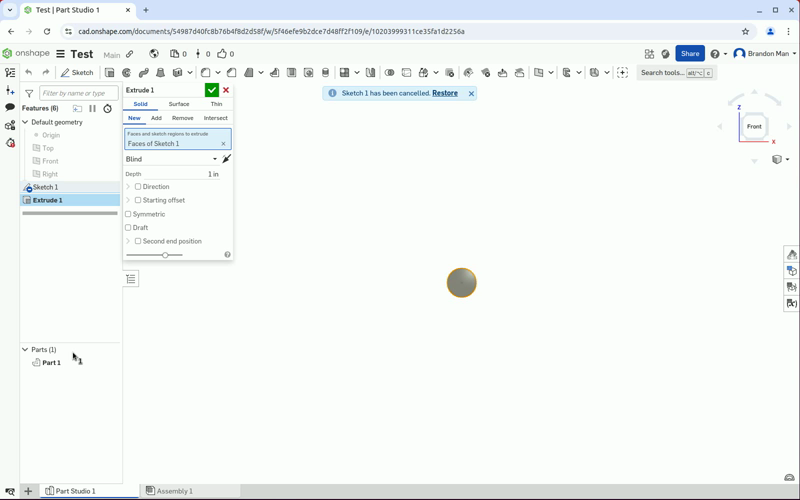
mouse_move(143, 106)
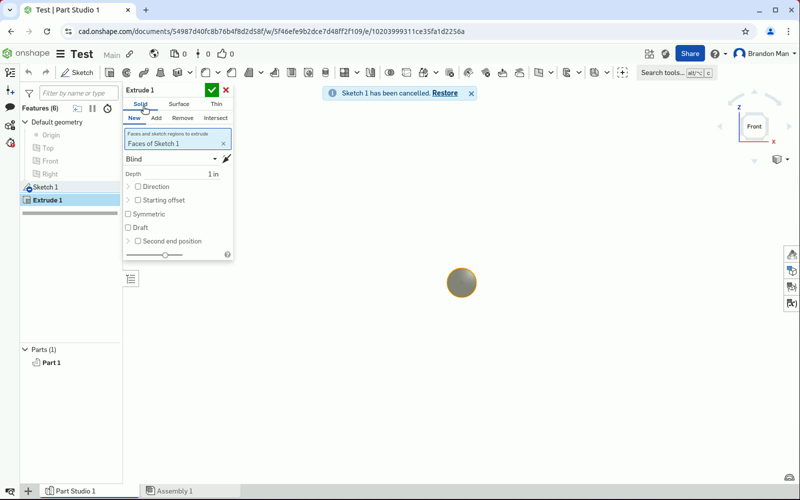
click(143, 106)
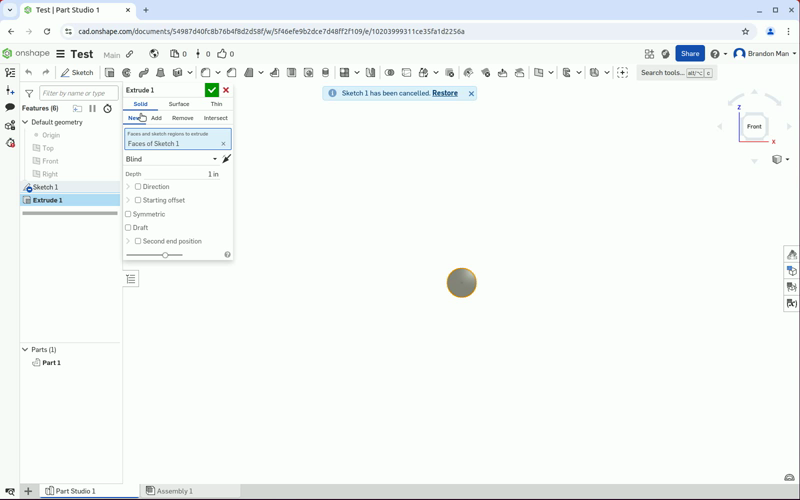
mouse_move(137, 120)
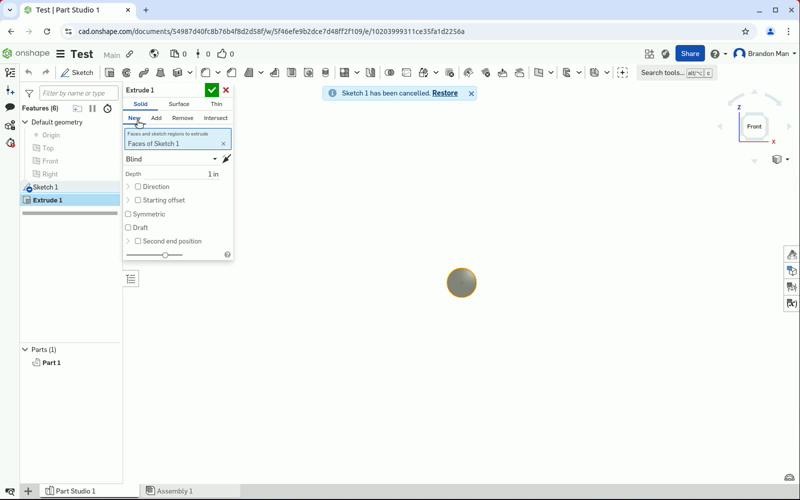
click(137, 120)
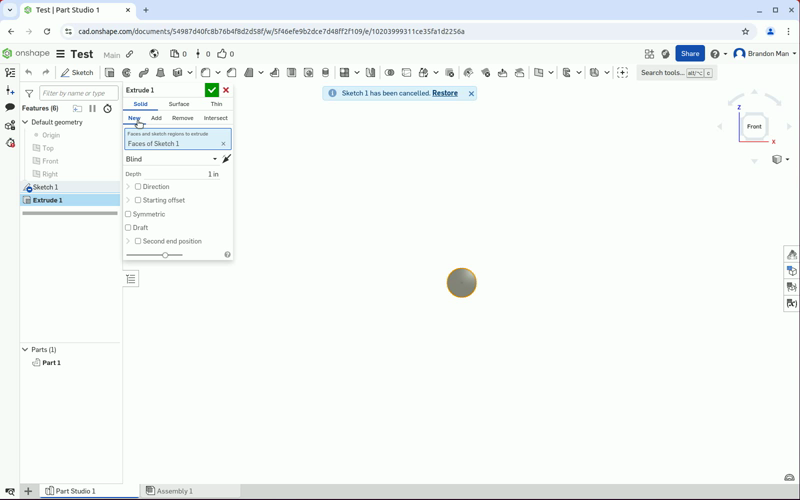
key(tab, 4)
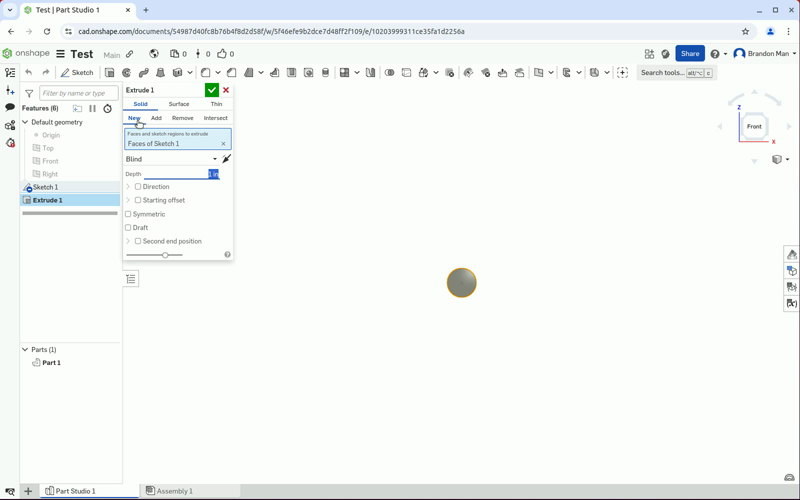
text(1.926)
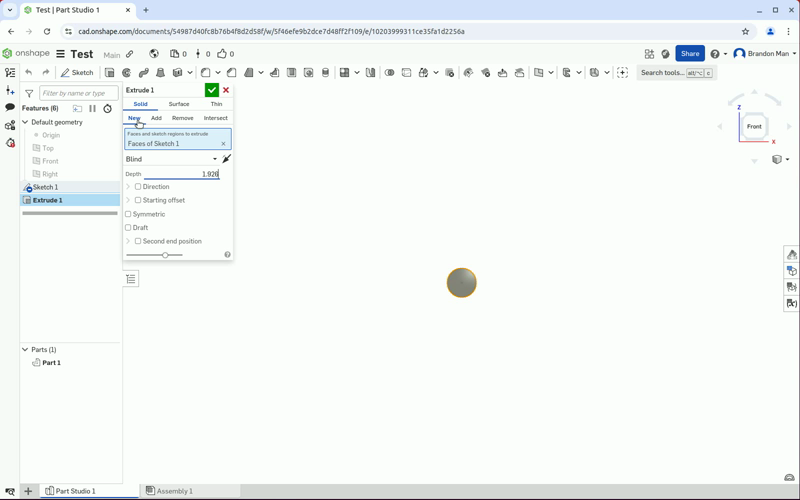
key(enter)
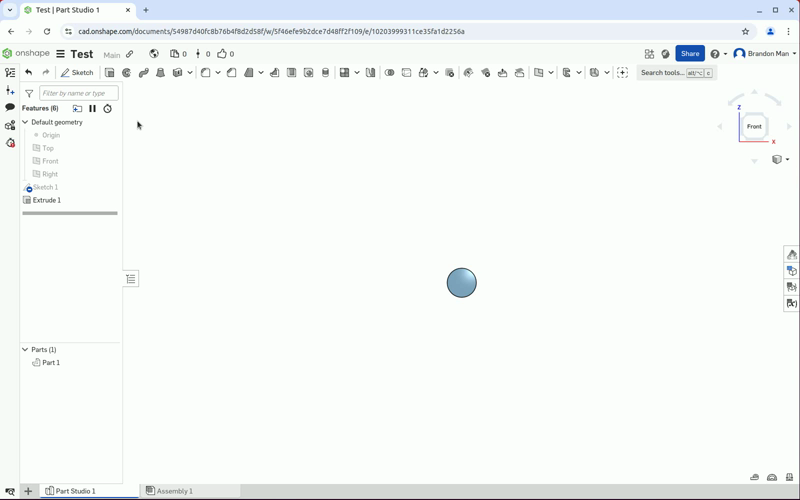
key(shift+h)
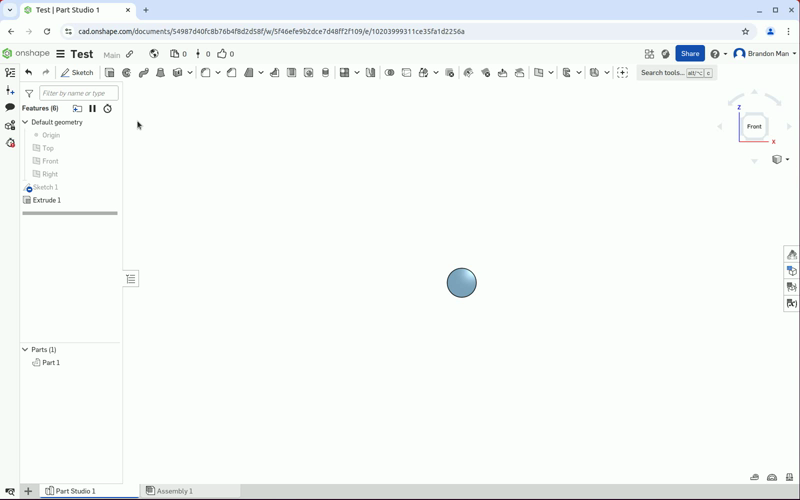
key(shift+h)
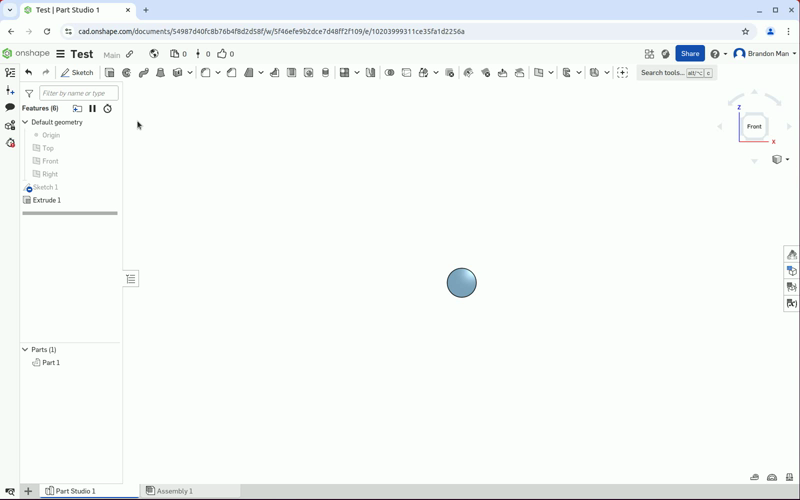
mouse_move(73, 189)
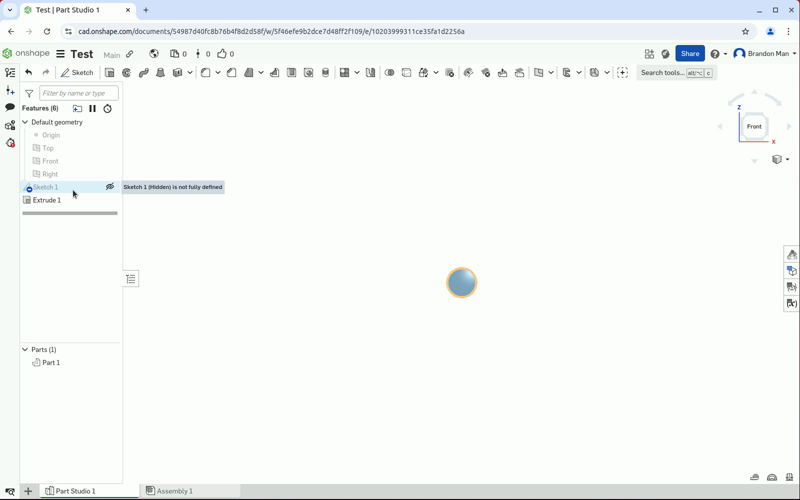
click(73, 189)
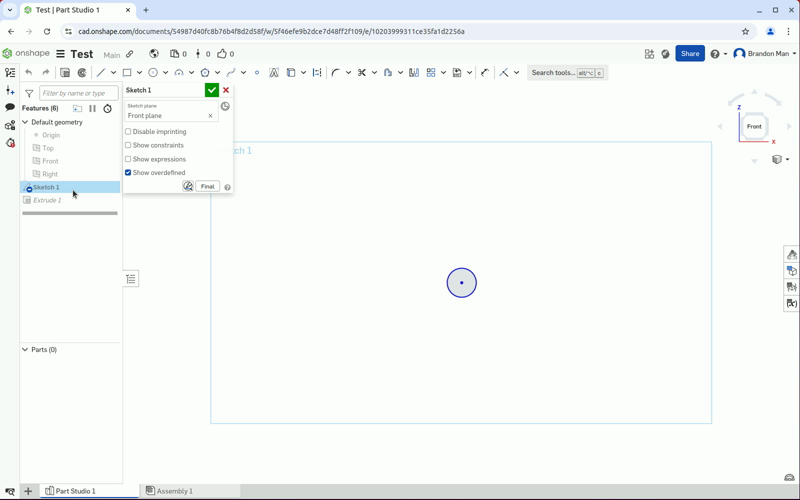
mouse_move(229, 92)
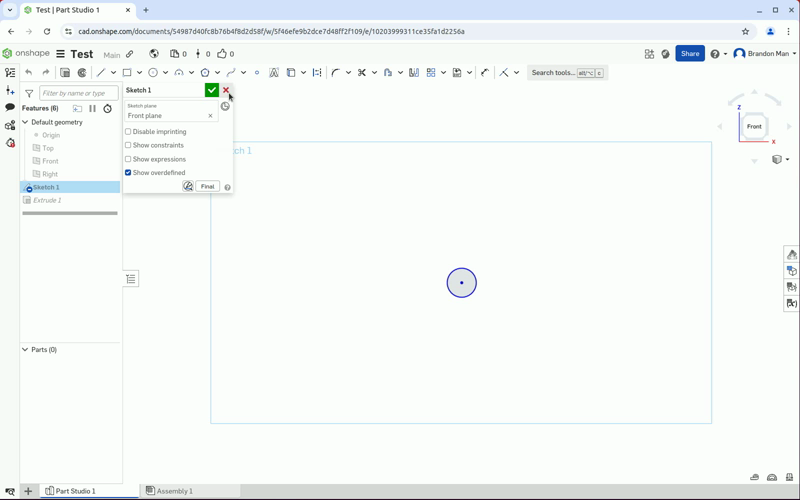
click(229, 92)
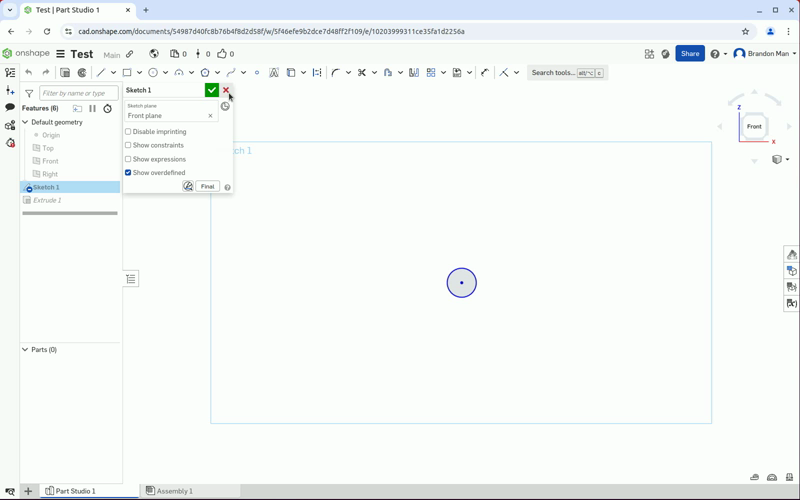
key(shift+s)
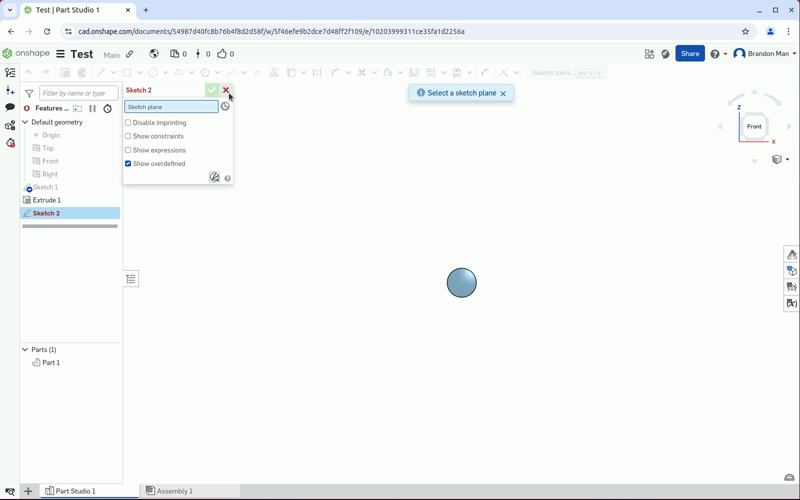
mouse_move(73, 163)
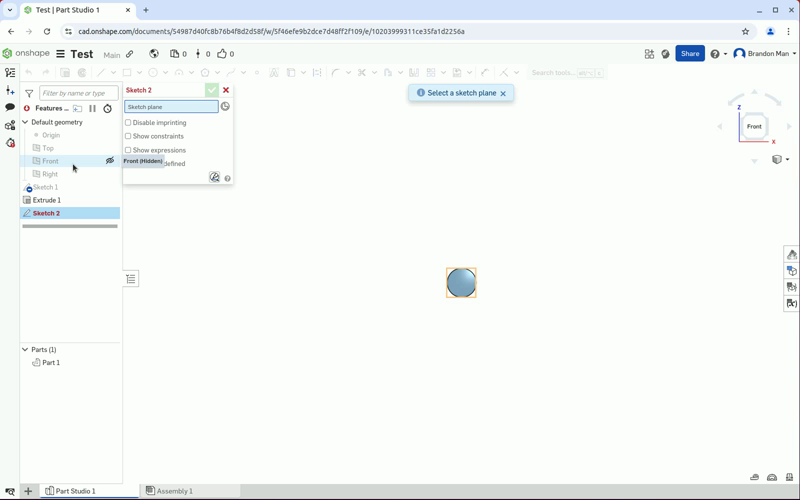
click(73, 163)
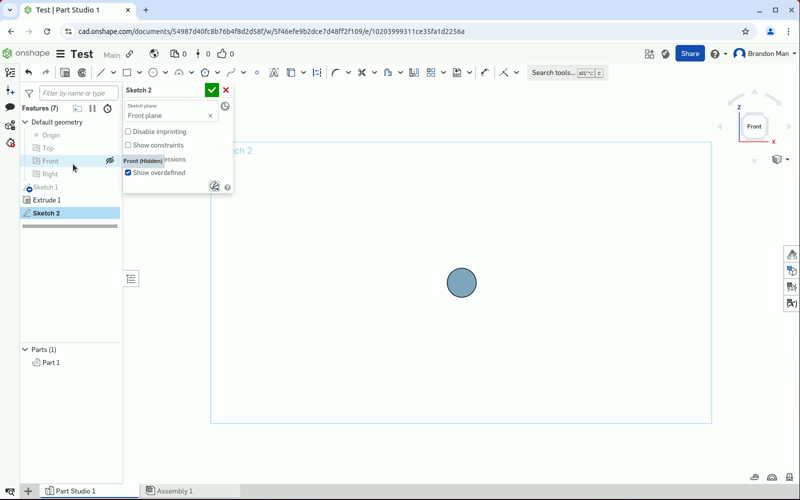
mouse_move(73, 352)
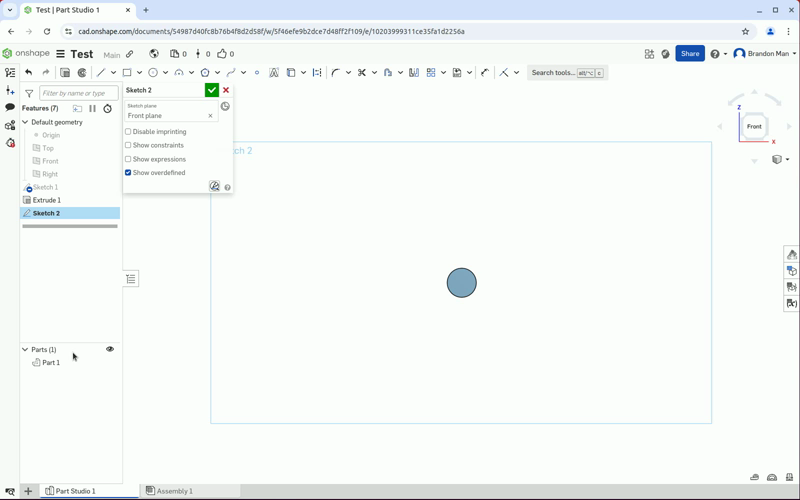
key(y)
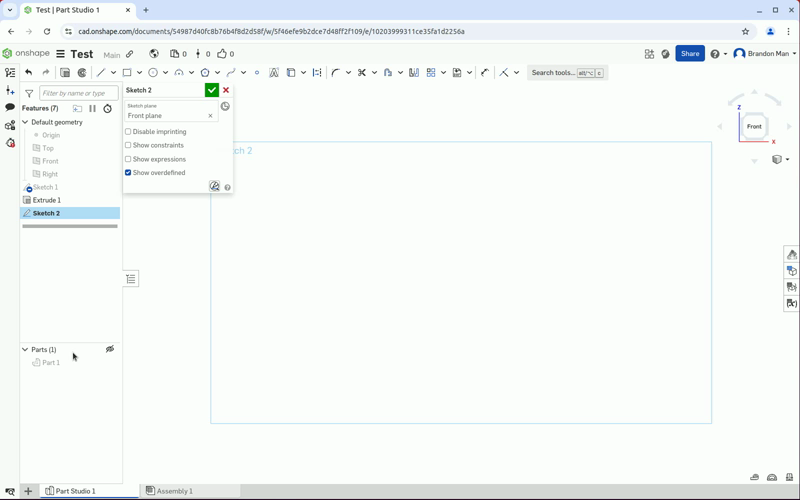
key(c)
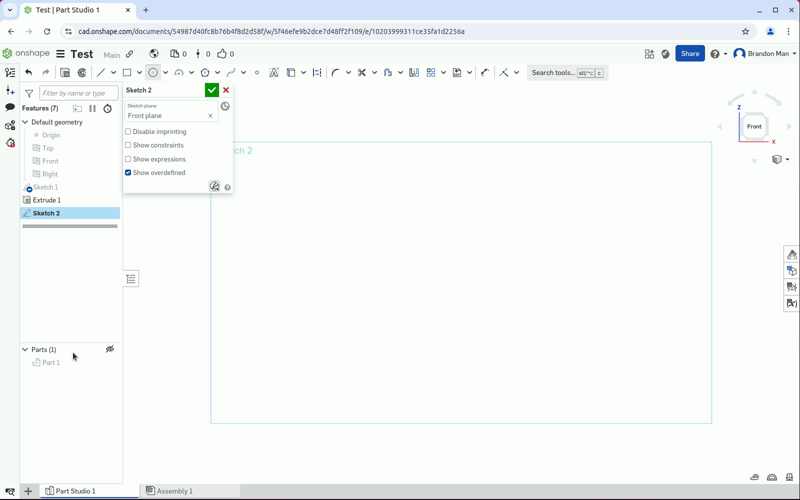
key_down(shift)
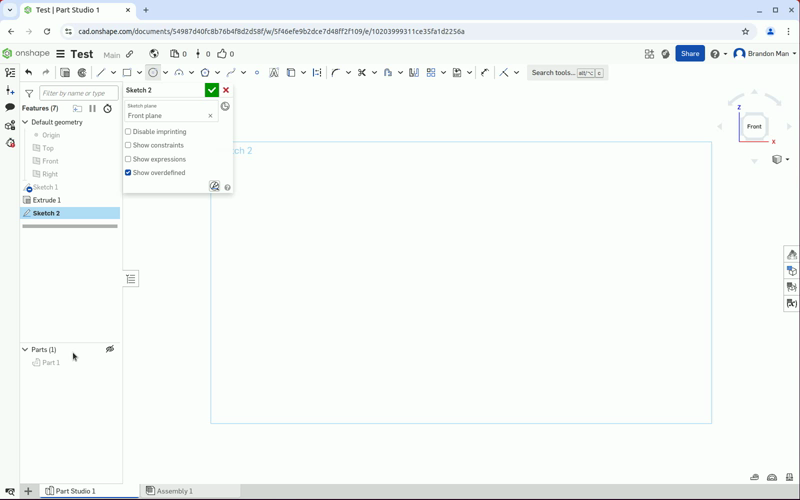
mouse_move(461, 183)
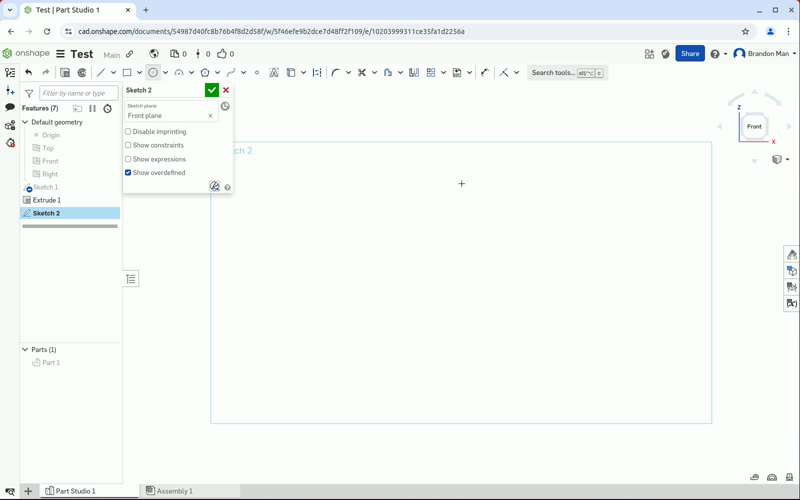
click(461, 183)
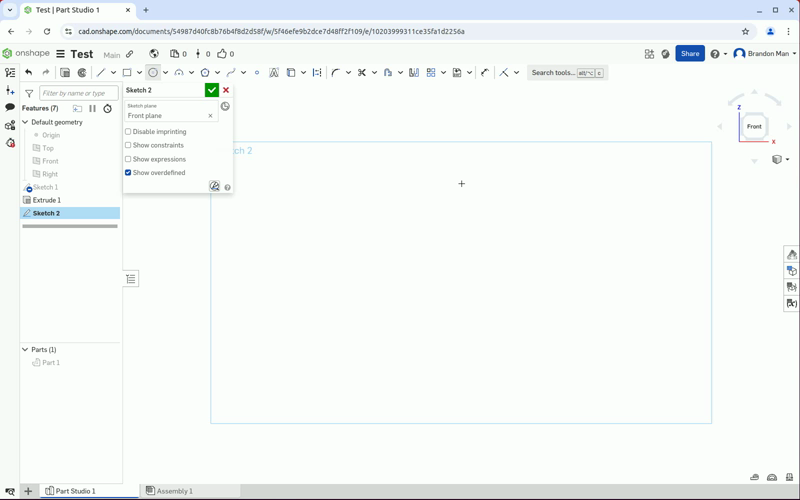
key_up(shift)
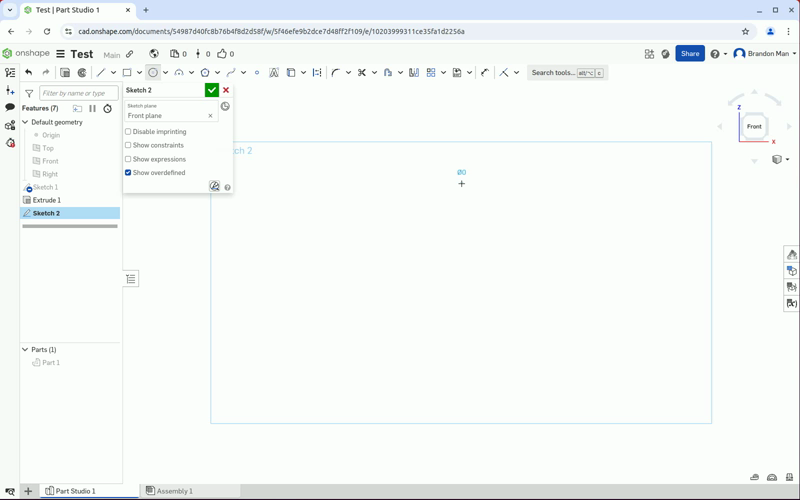
mouse_move(476, 183)
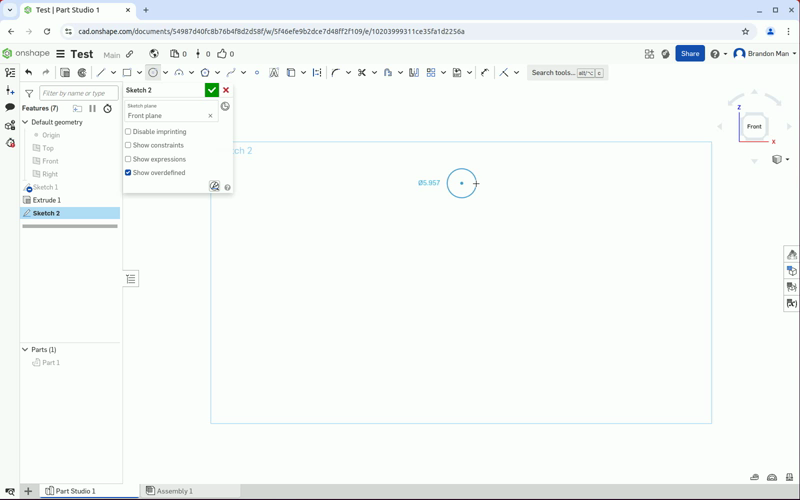
click(476, 183)
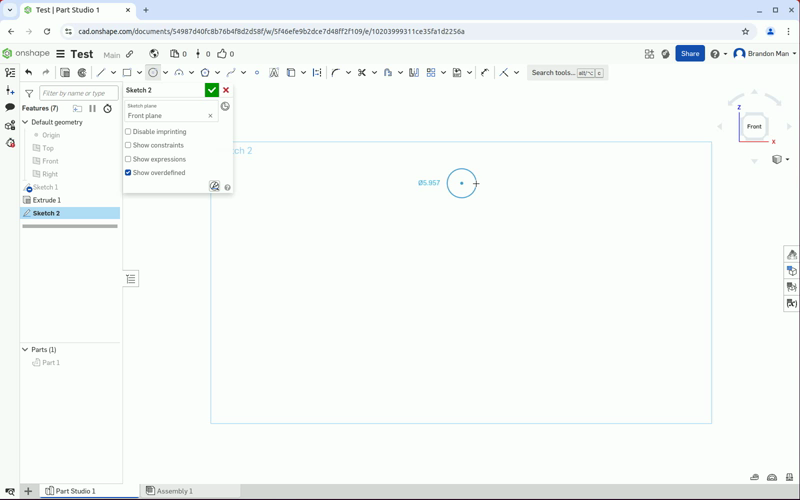
key(esc)
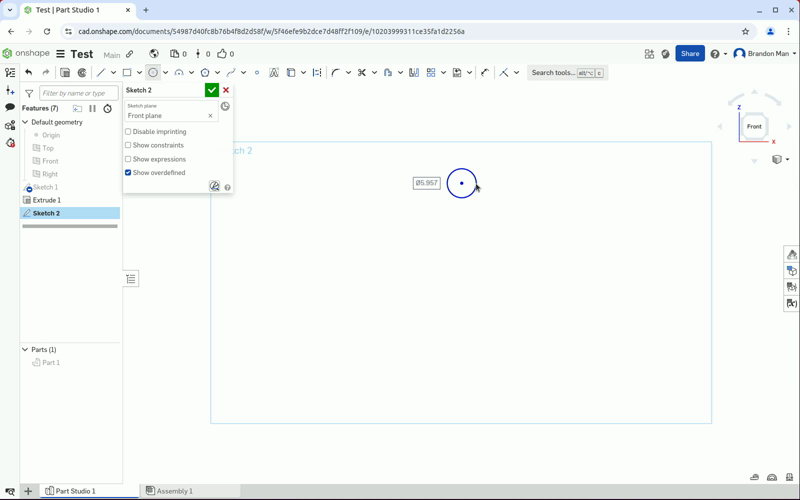
mouse_move(466, 195)
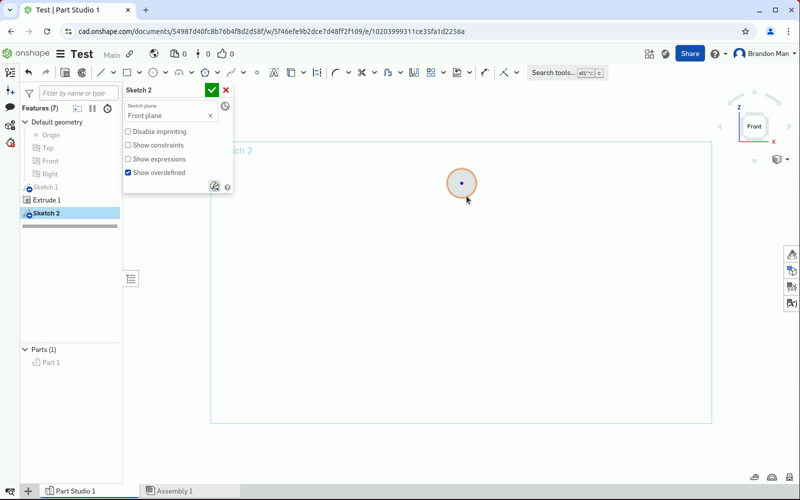
scroll(6)
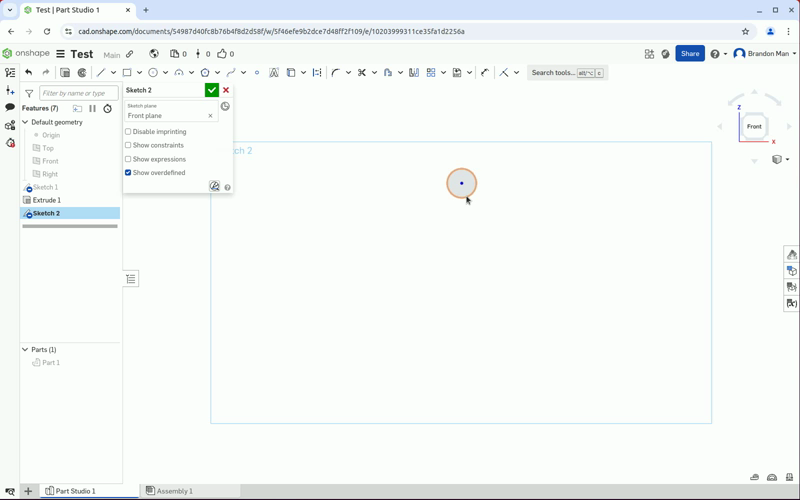
scroll(6)
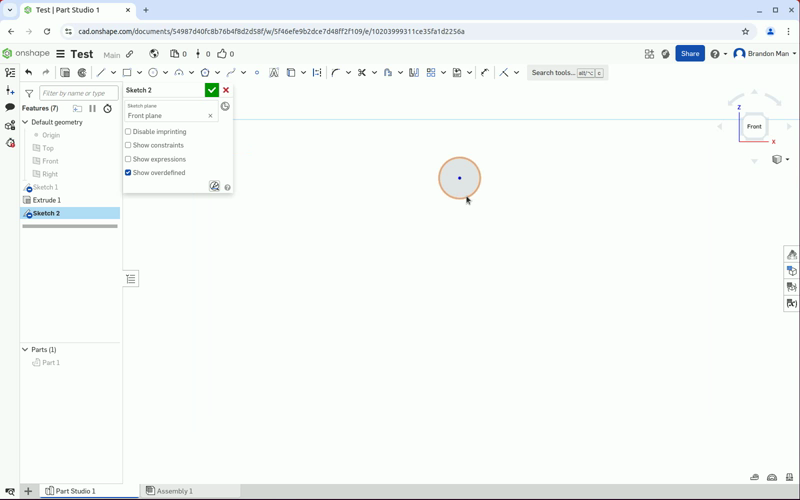
scroll(6)
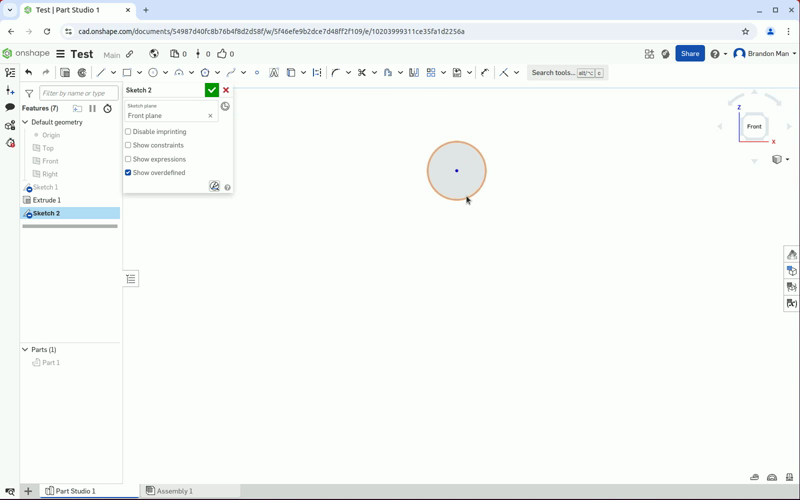
scroll(6)
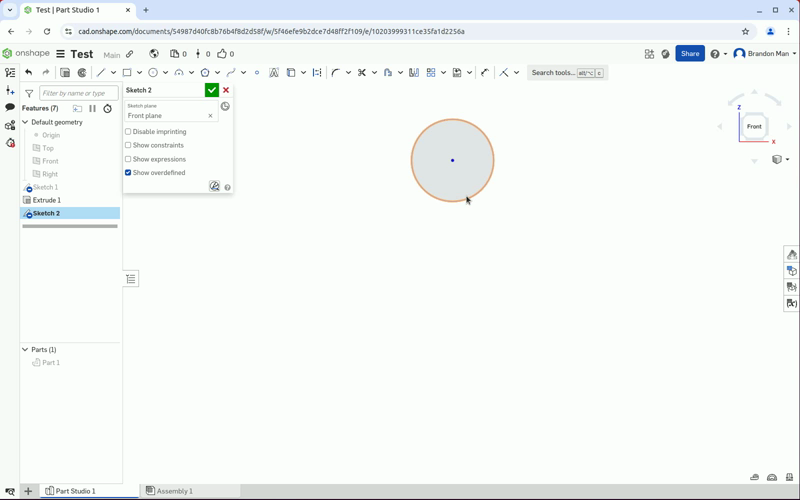
scroll(6)
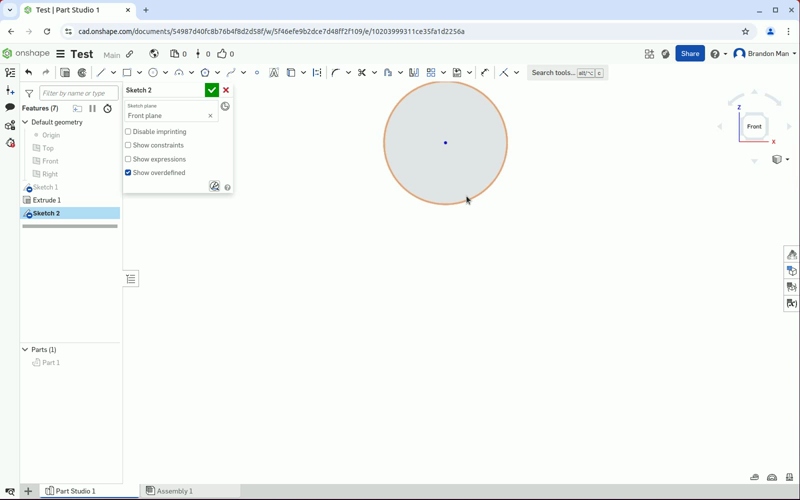
scroll(6)
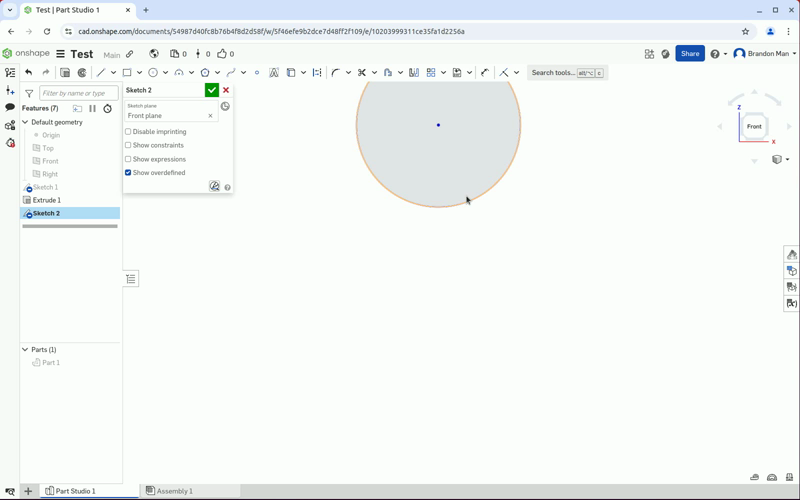
scroll(6)
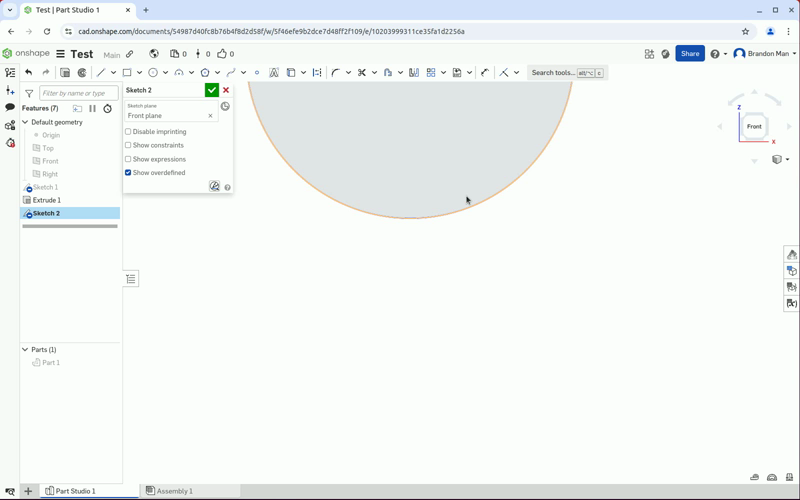
click(466, 195)
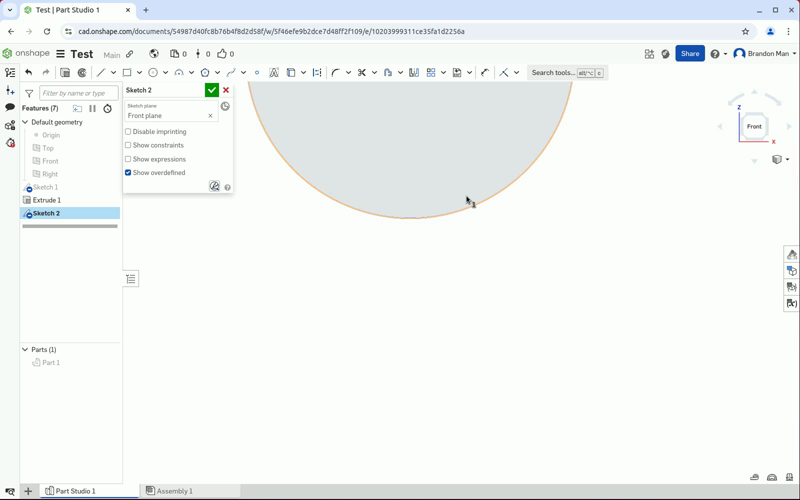
scroll(-6)
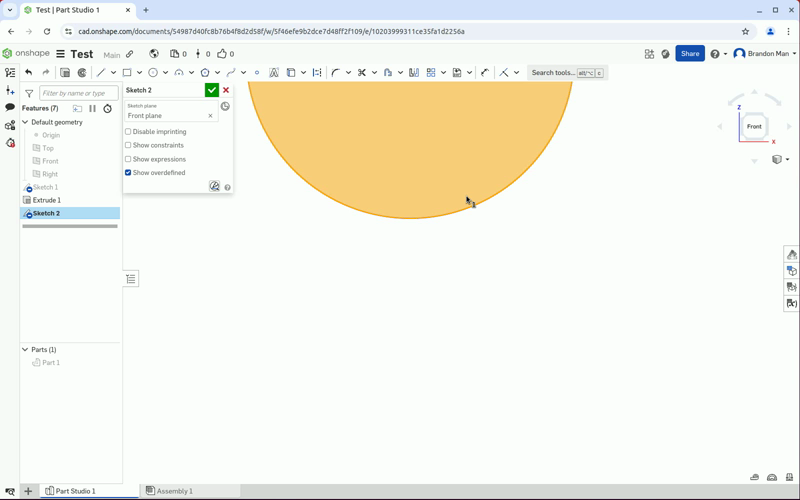
scroll(-6)
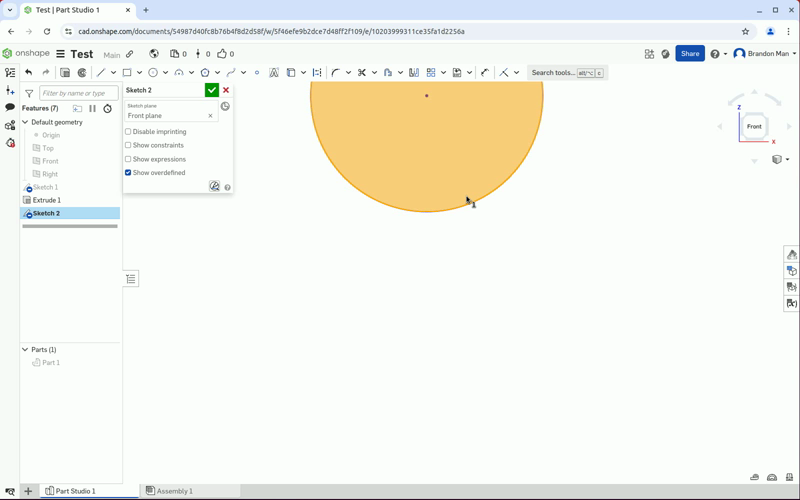
scroll(-6)
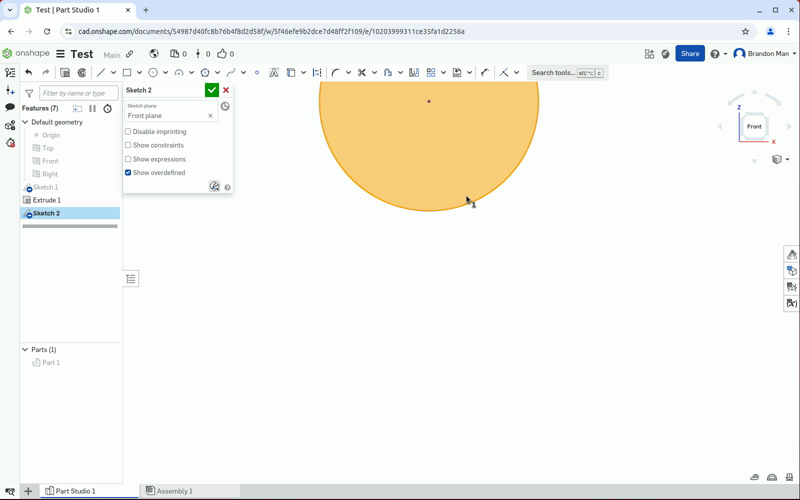
scroll(-6)
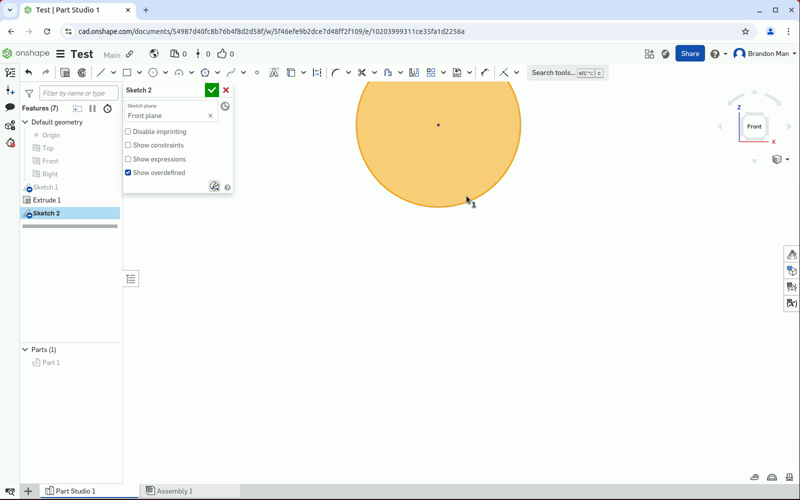
scroll(-6)
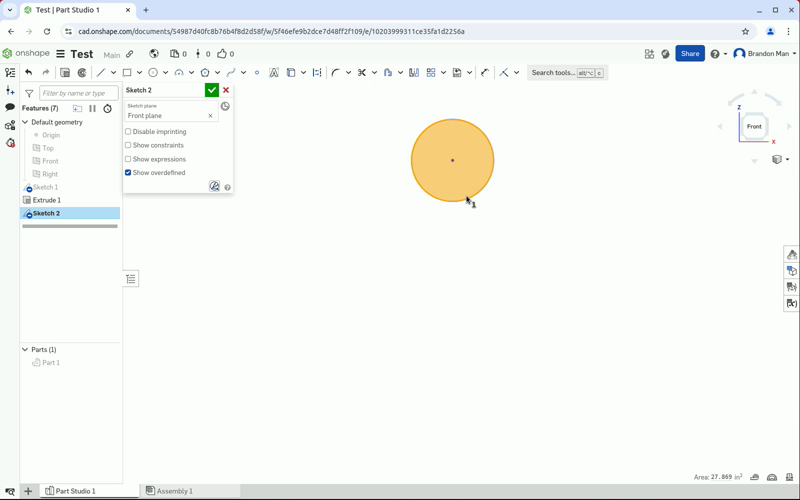
scroll(-6)
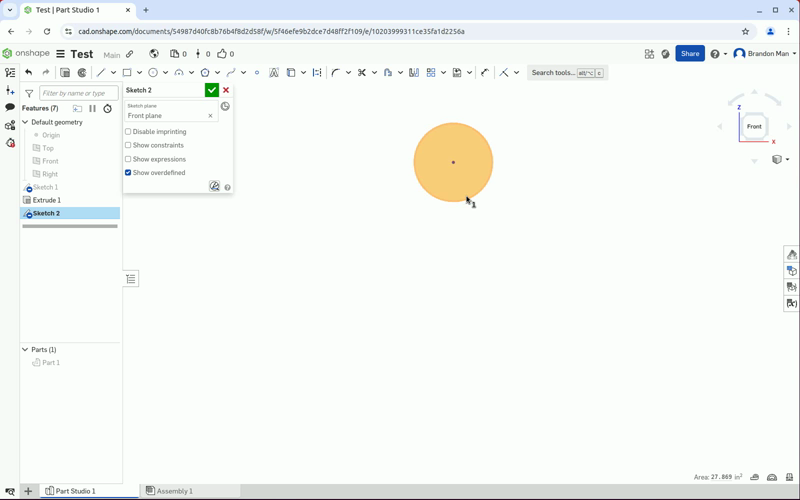
scroll(-6)
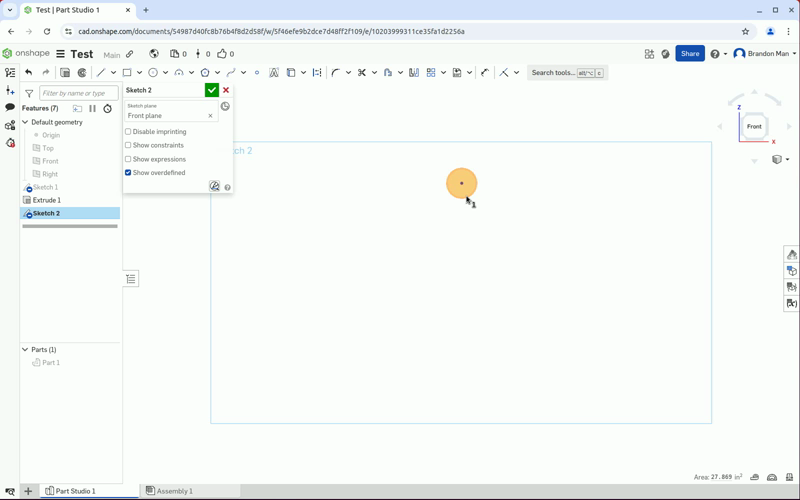
mouse_move(73, 352)
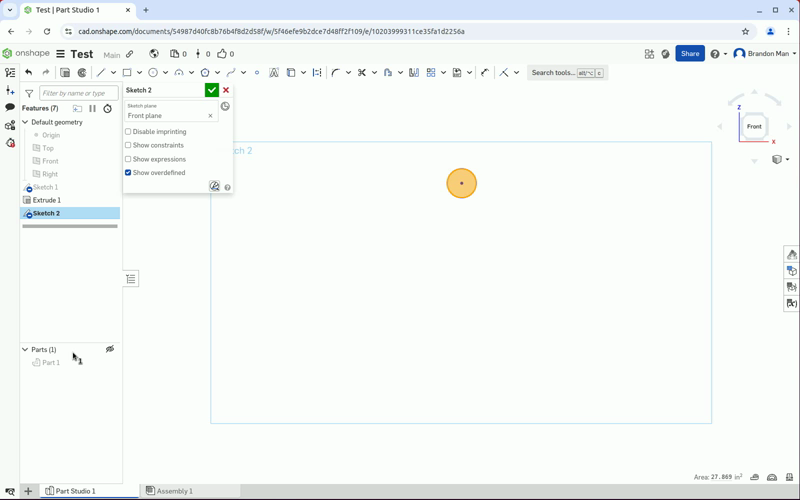
key(shift+y)
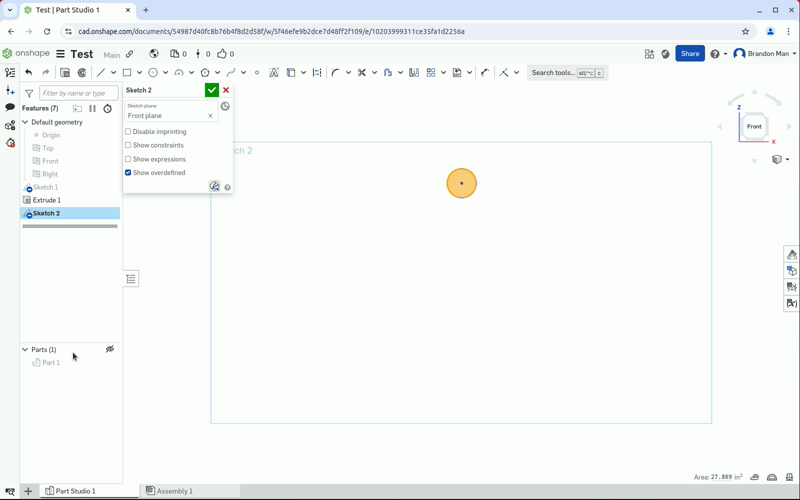
key(shift+e)
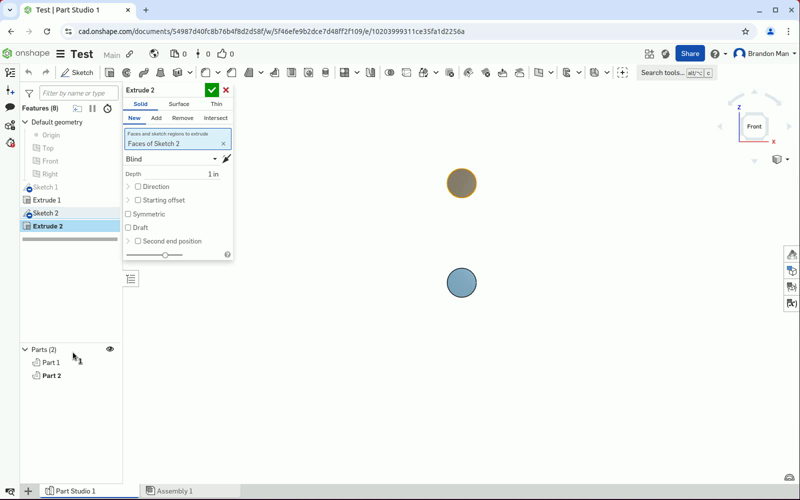
mouse_move(143, 106)
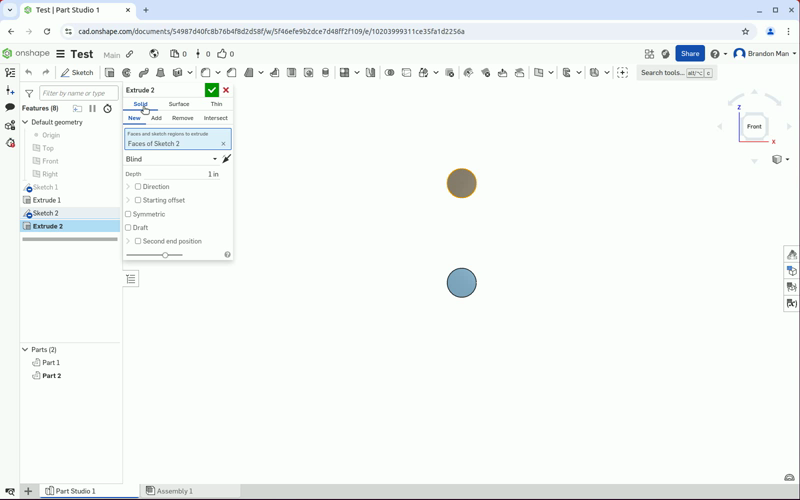
click(143, 106)
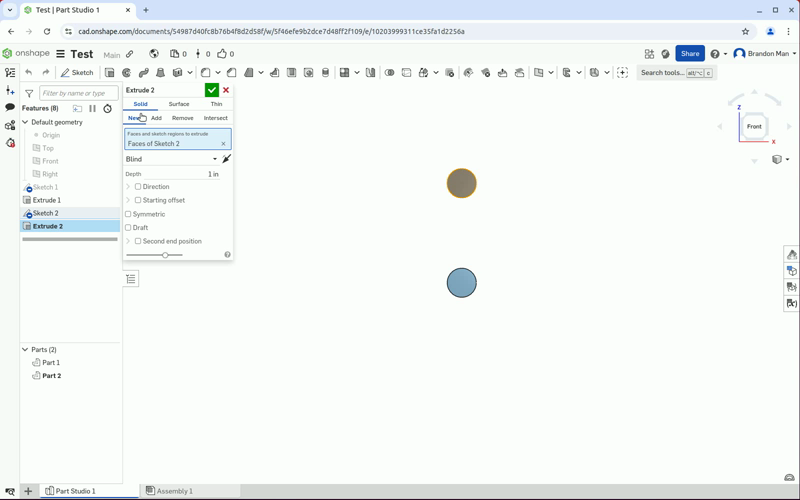
mouse_move(137, 120)
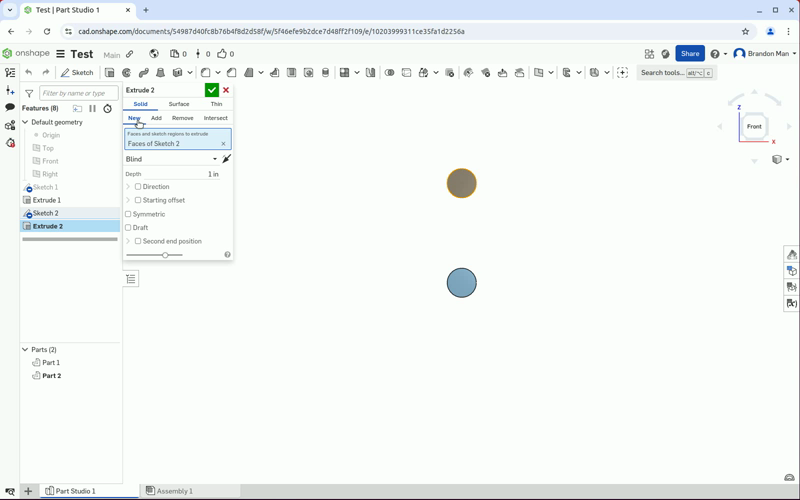
click(137, 120)
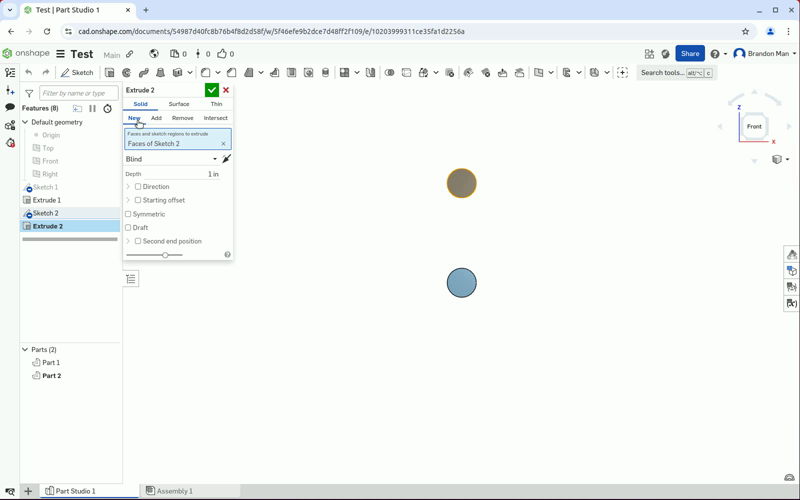
key(tab, 4)
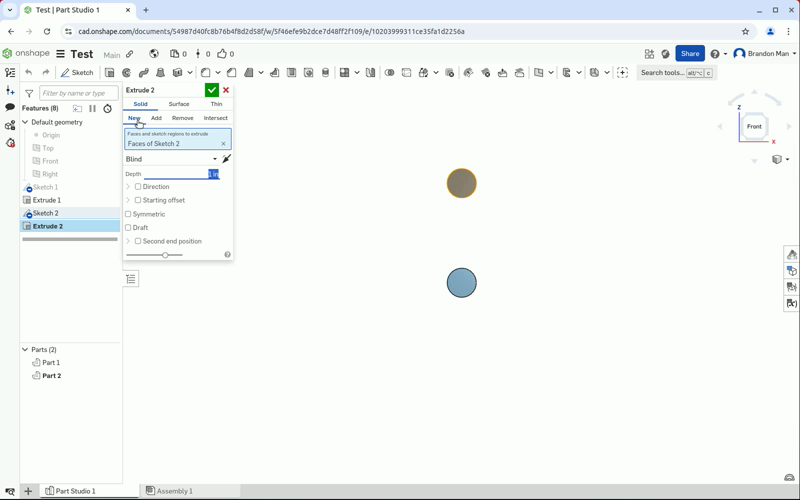
text(1.926)
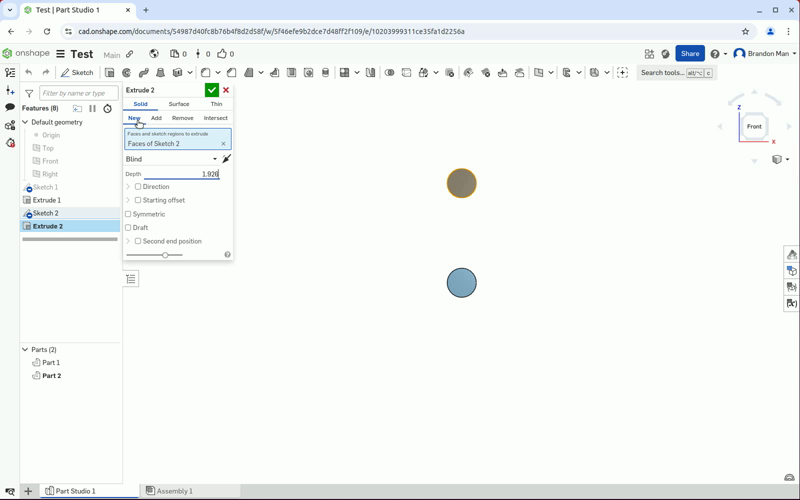
key(enter)
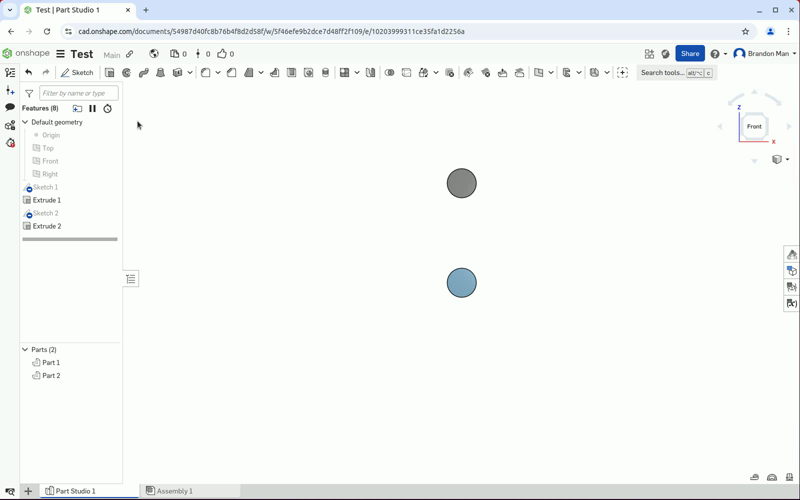
key(shift+h)
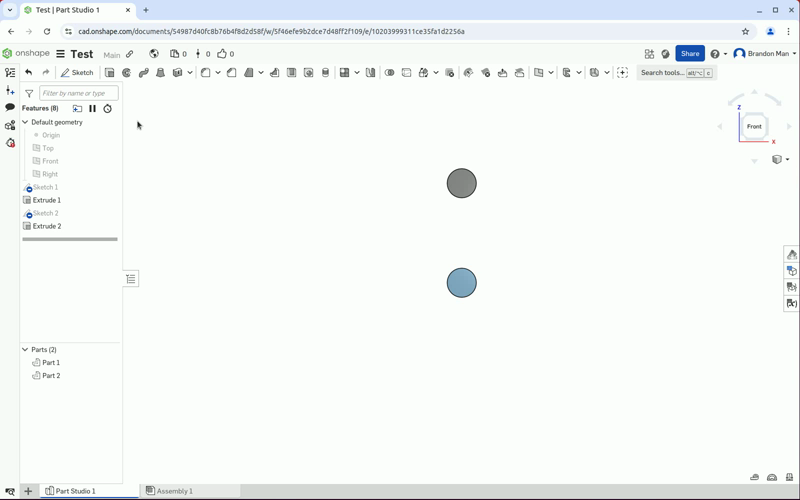
key(shift+h)
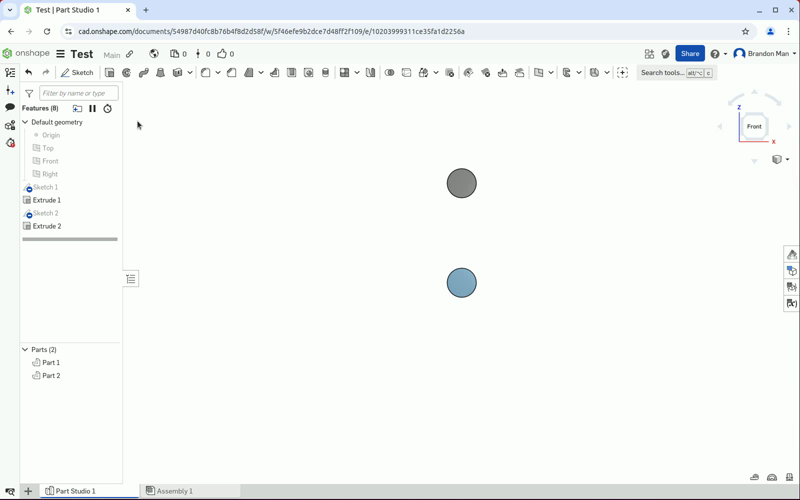
mouse_move(73, 189)
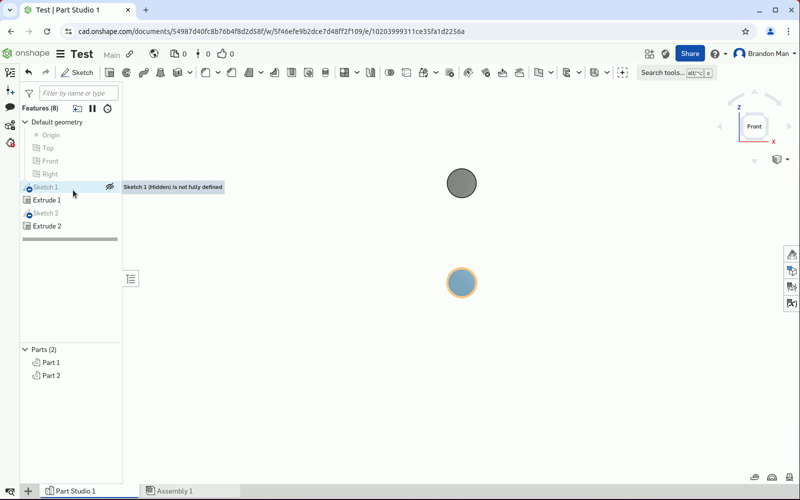
click(73, 189)
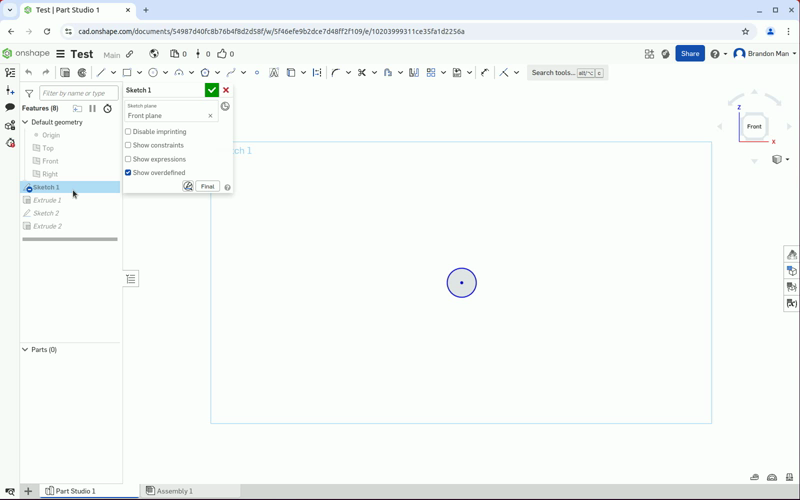
mouse_move(229, 92)
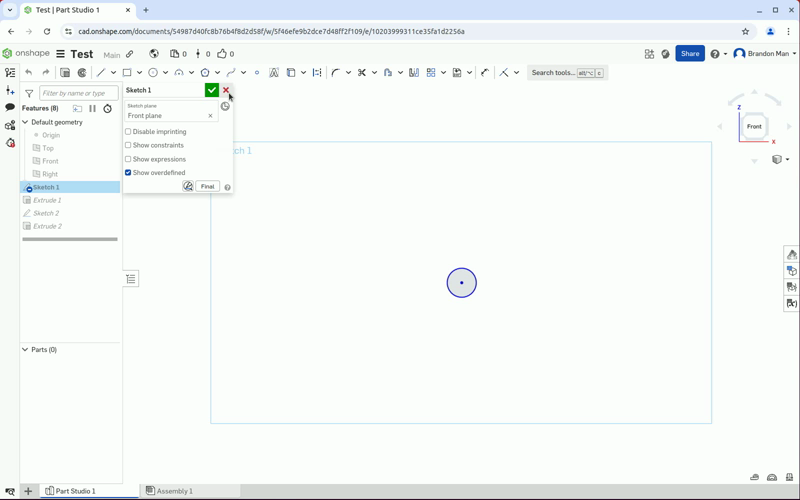
click(229, 92)
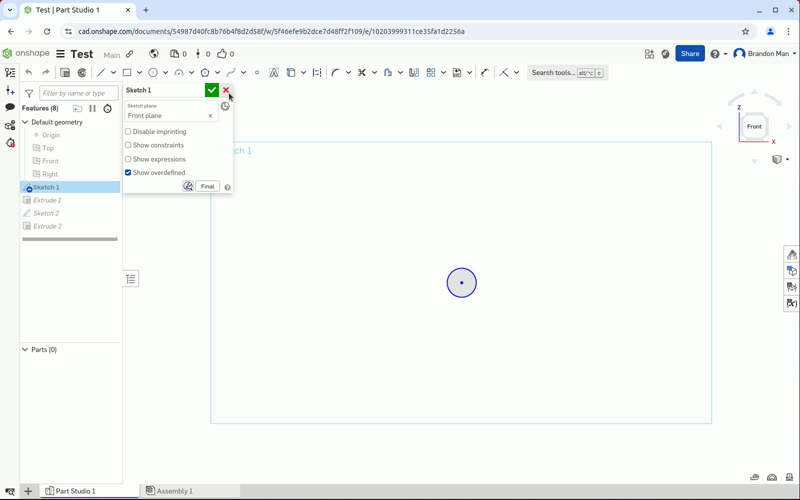
key(shift+s)
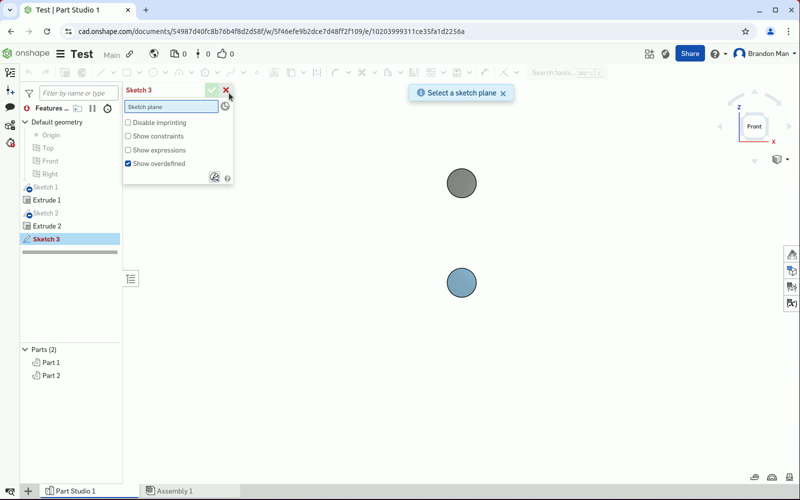
mouse_move(73, 163)
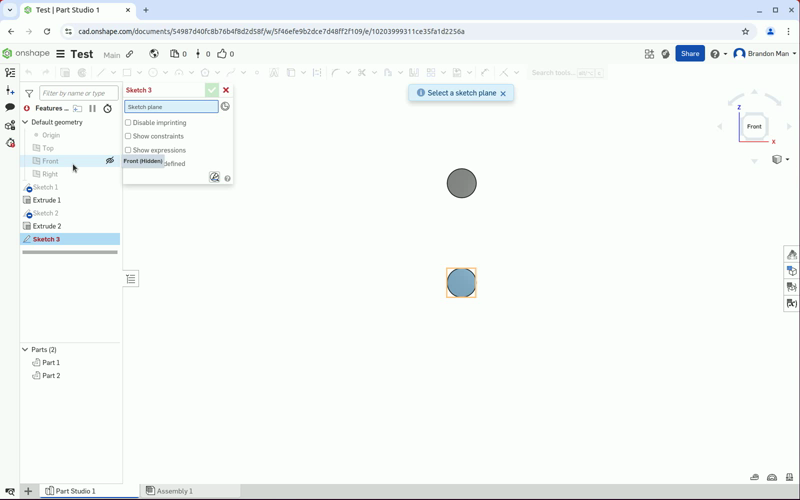
click(73, 163)
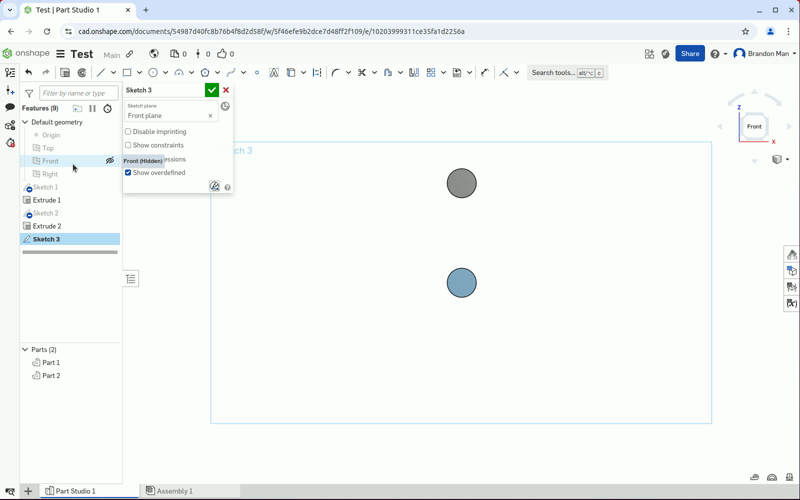
mouse_move(73, 352)
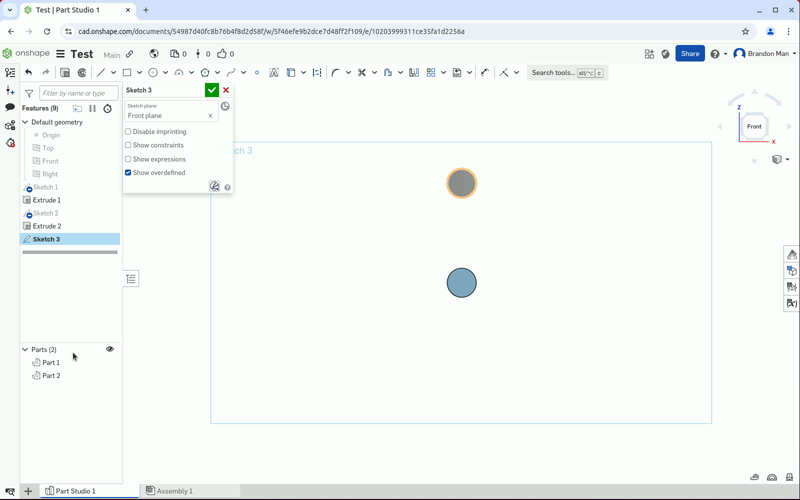
key(y)
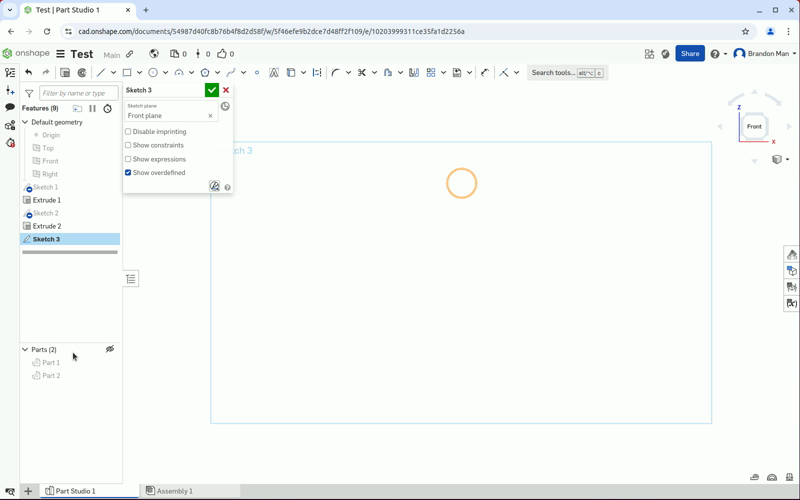
key(a)
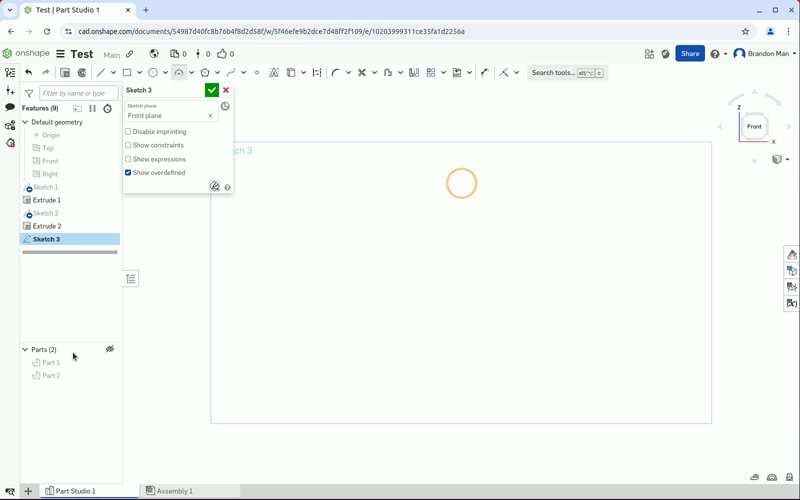
key_down(shift)
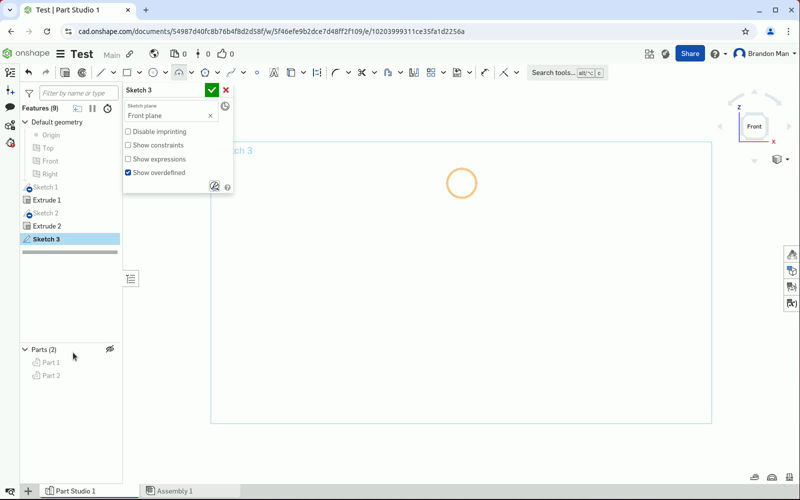
mouse_move(447, 282)
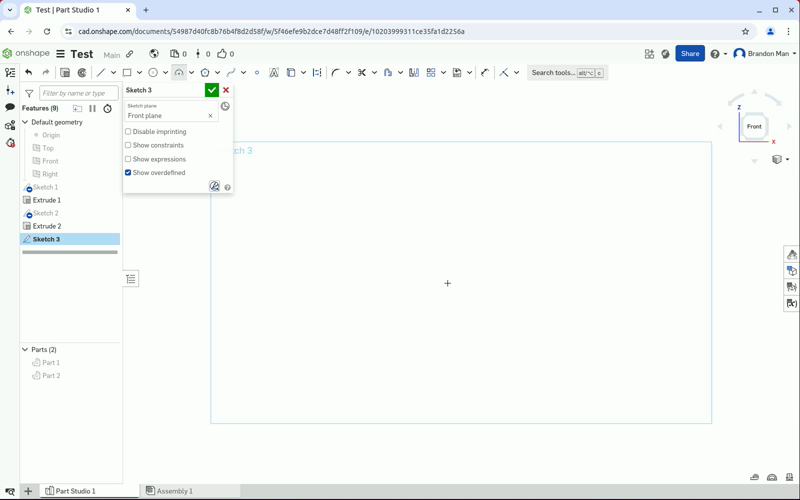
click(447, 282)
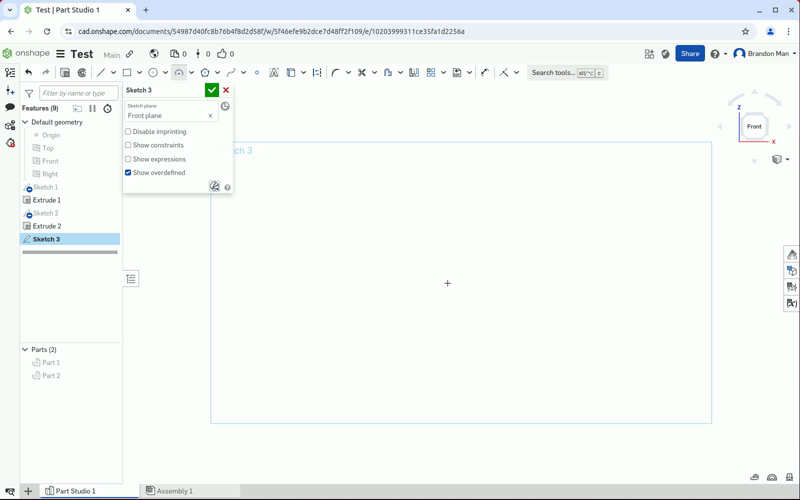
key_up(shift)
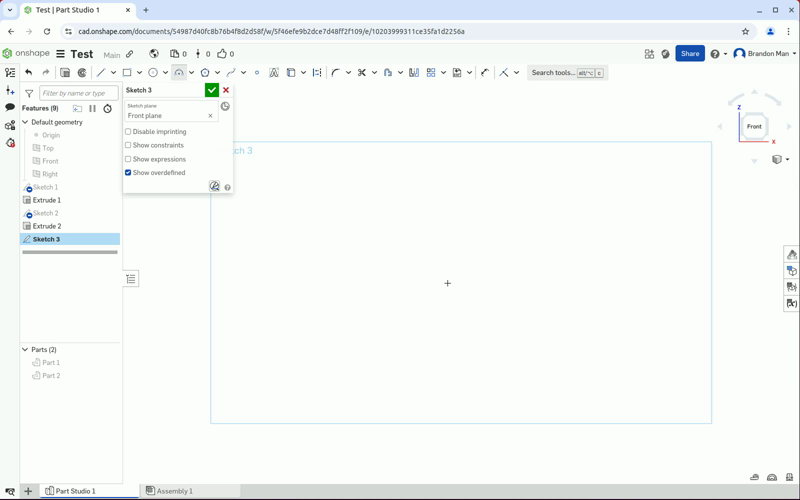
key_down(shift)
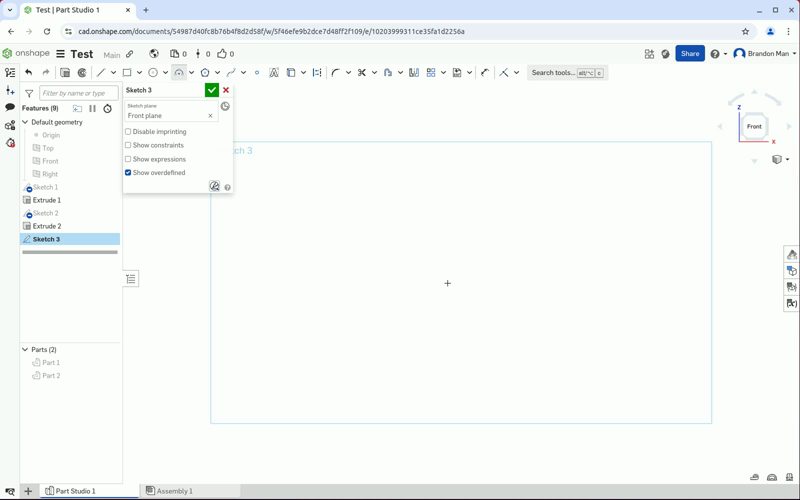
mouse_move(474, 282)
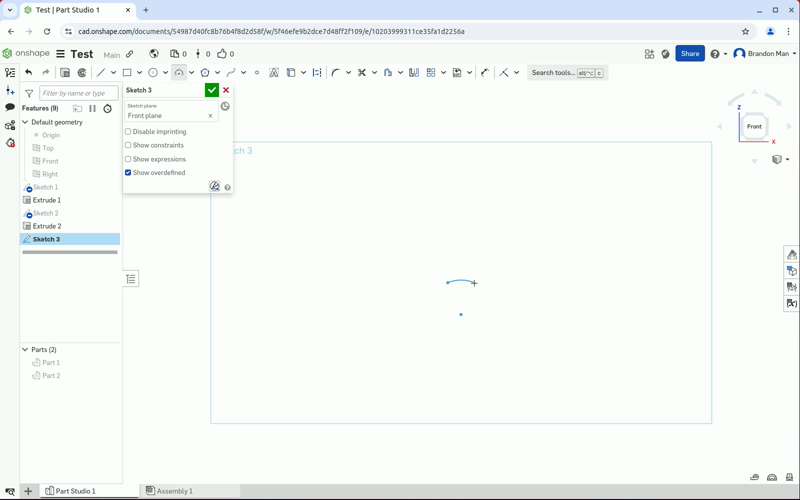
click(474, 282)
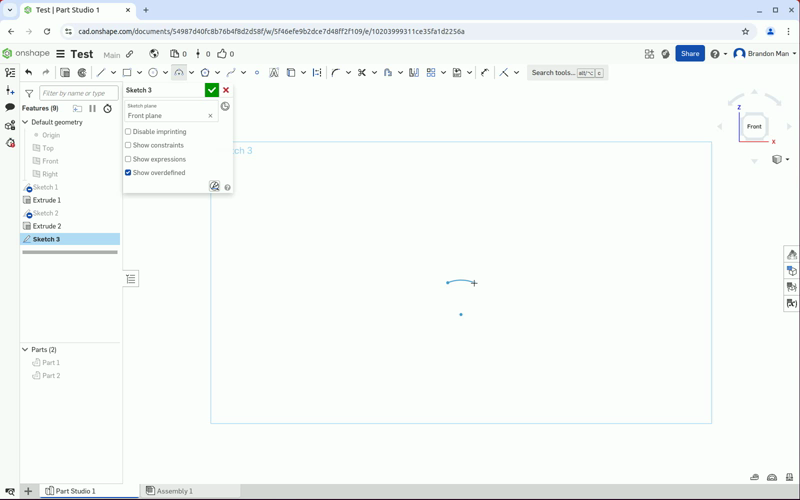
mouse_move(461, 269)
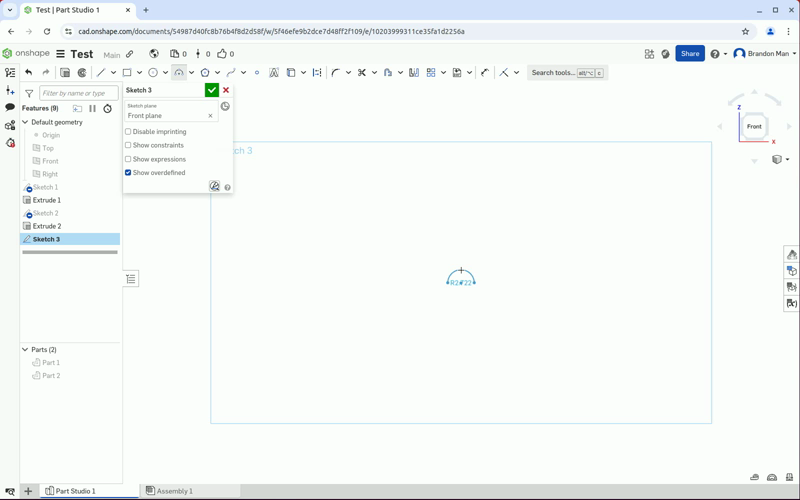
click(461, 269)
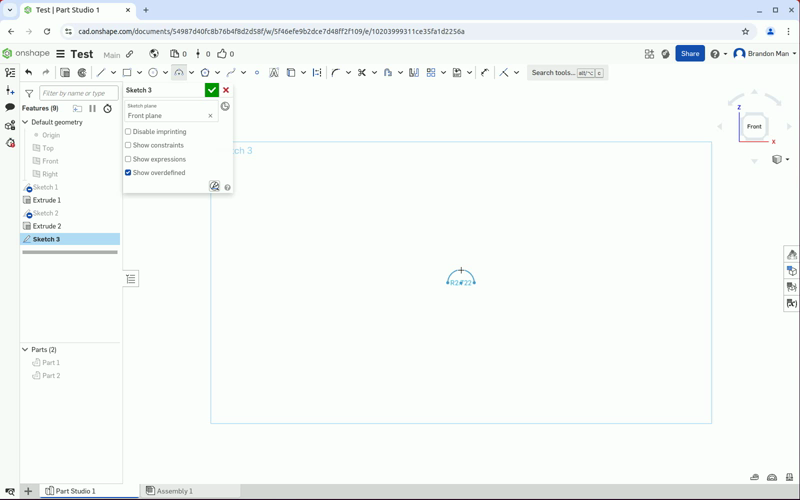
key_up(shift)
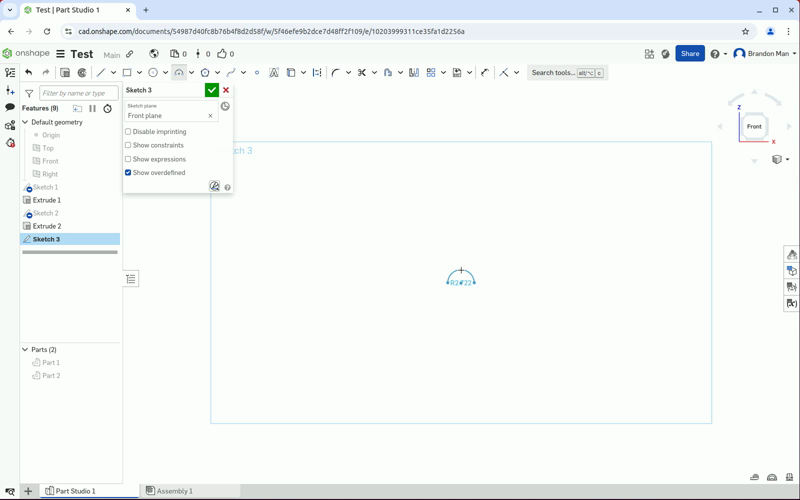
key(esc)
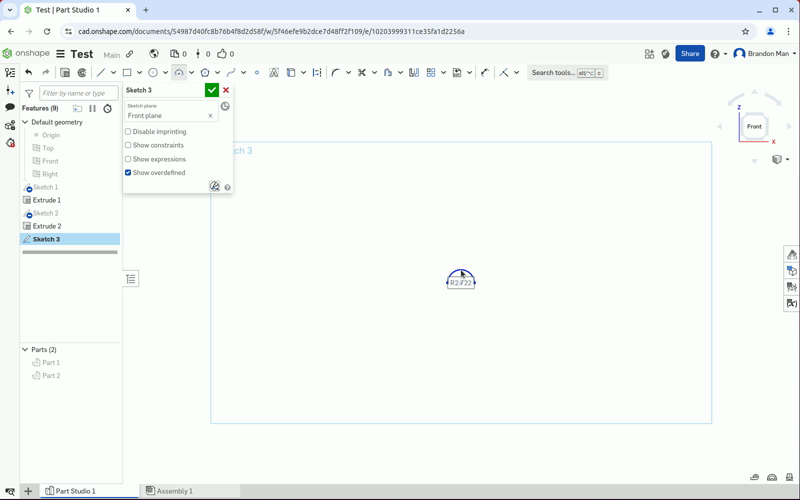
key(l)
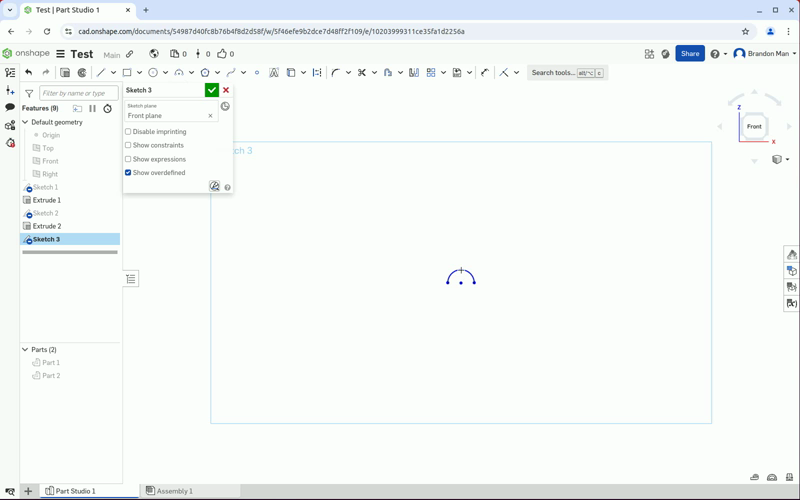
mouse_move(474, 282)
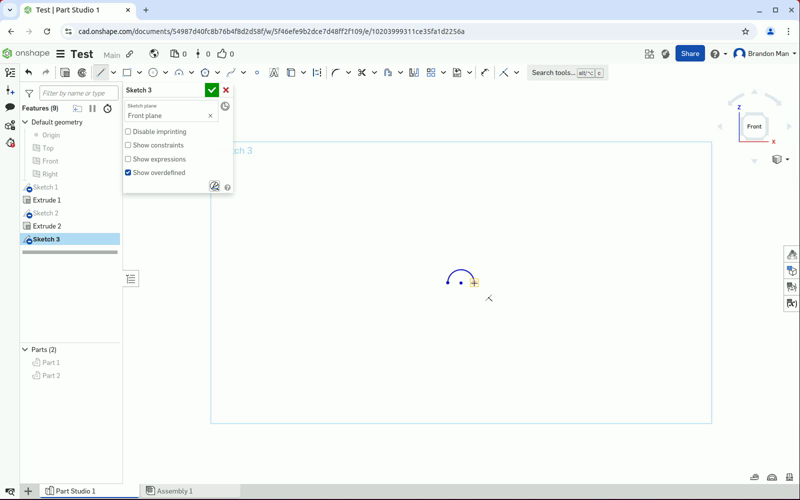
click(474, 282)
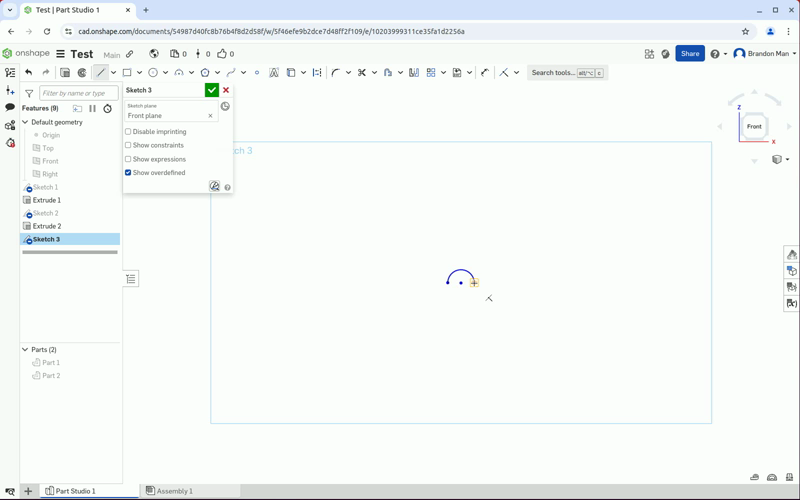
key_down(shift)
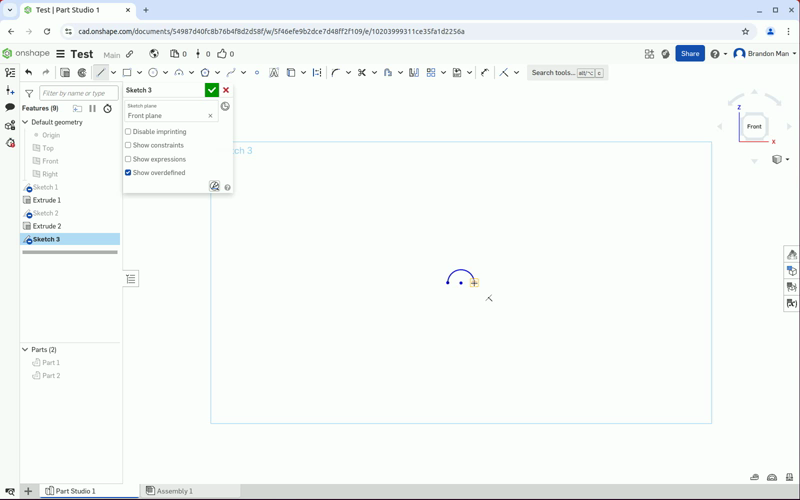
mouse_move(474, 183)
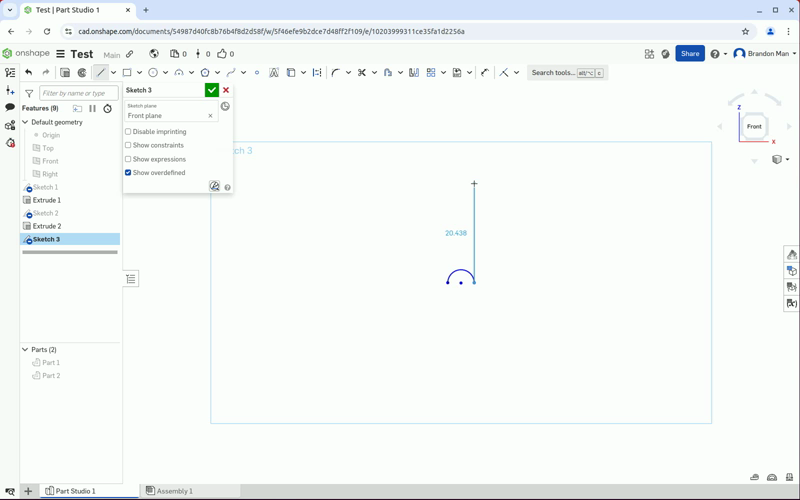
click(474, 183)
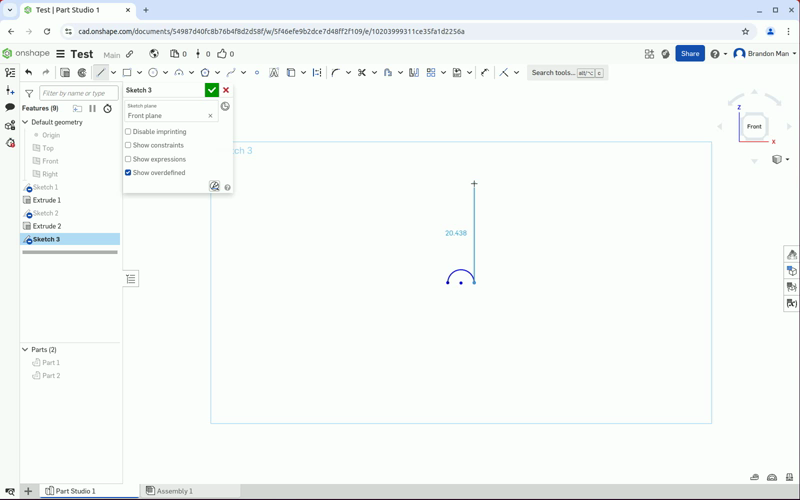
key_up(shift)
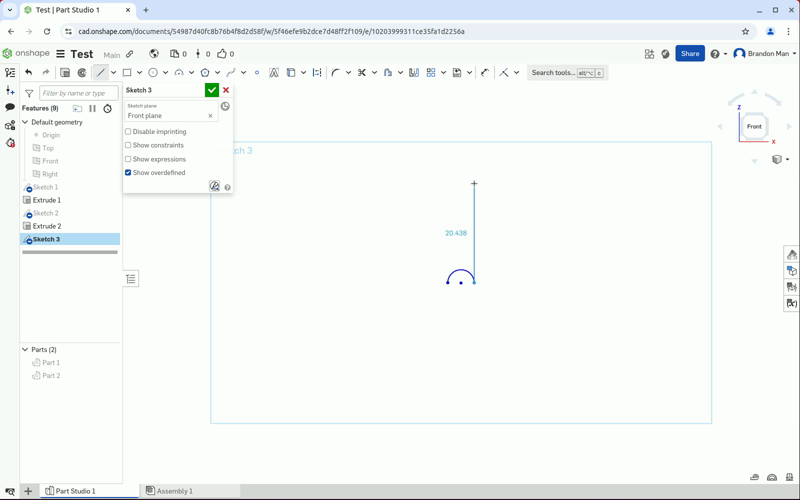
key(esc)
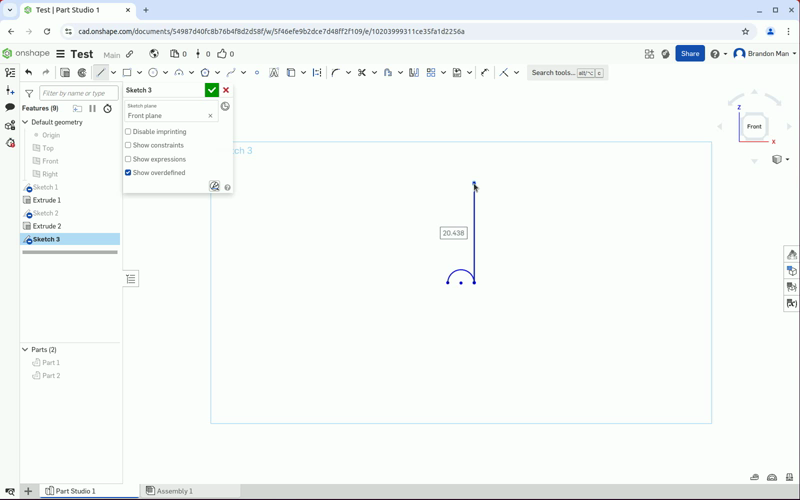
key(a)
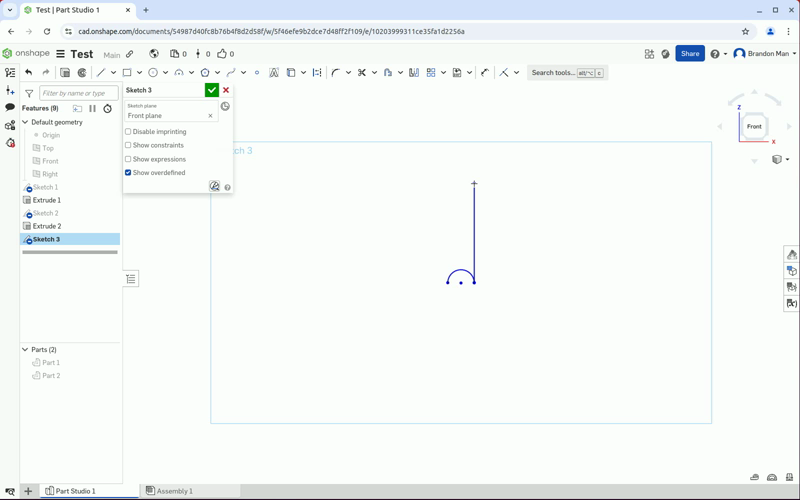
mouse_move(474, 183)
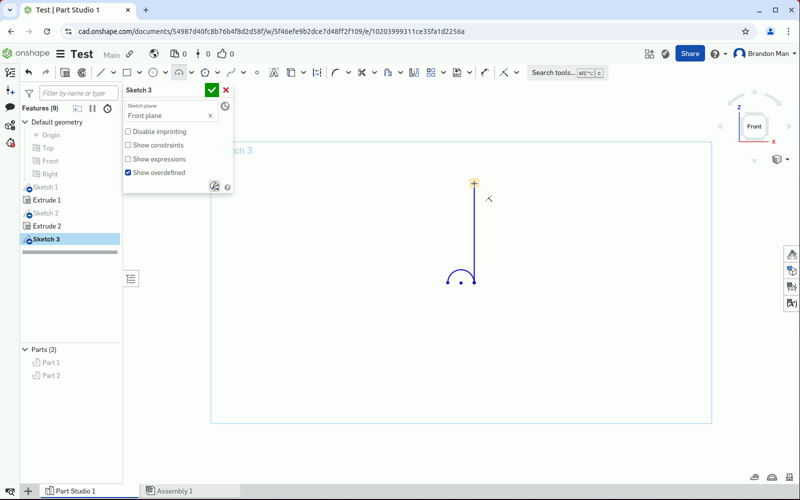
click(474, 183)
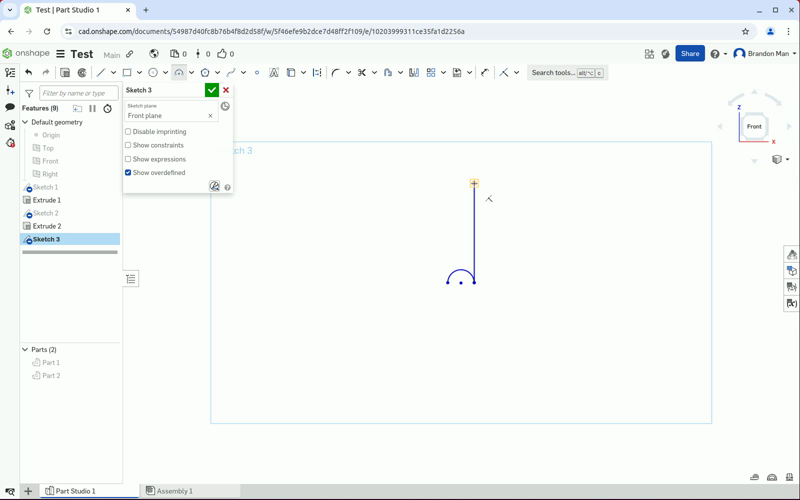
key_down(shift)
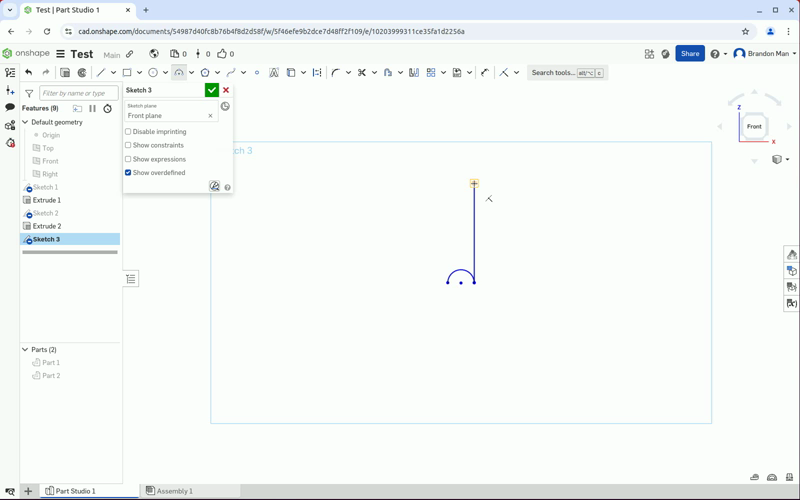
mouse_move(447, 183)
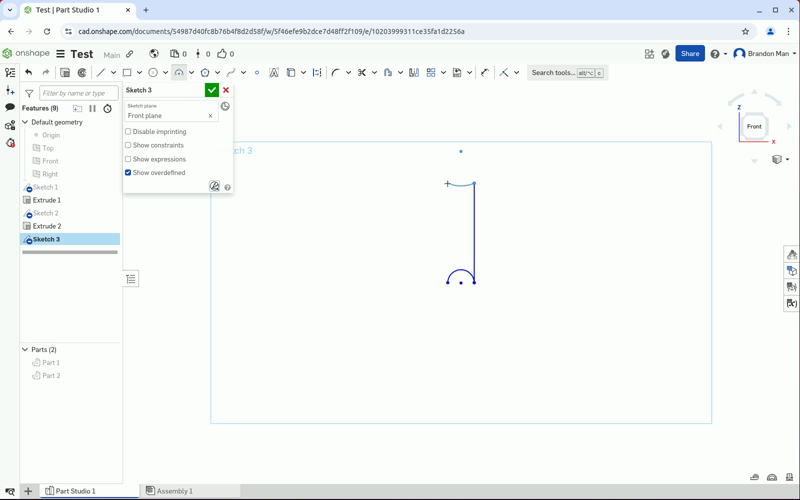
click(447, 183)
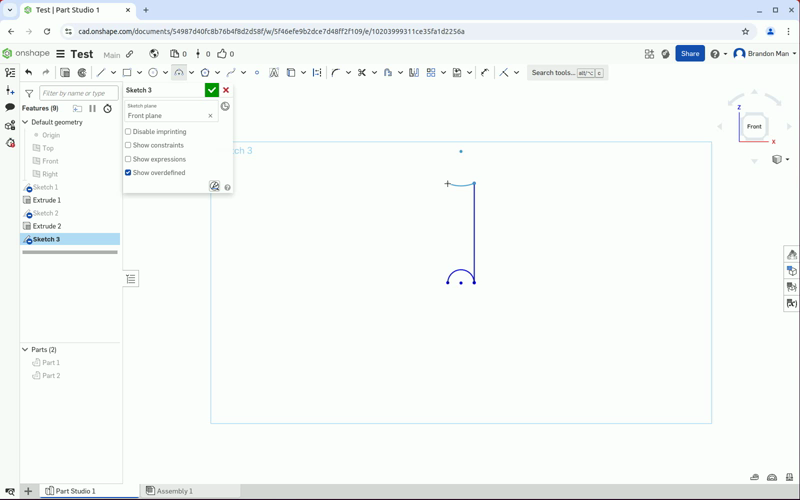
mouse_move(461, 196)
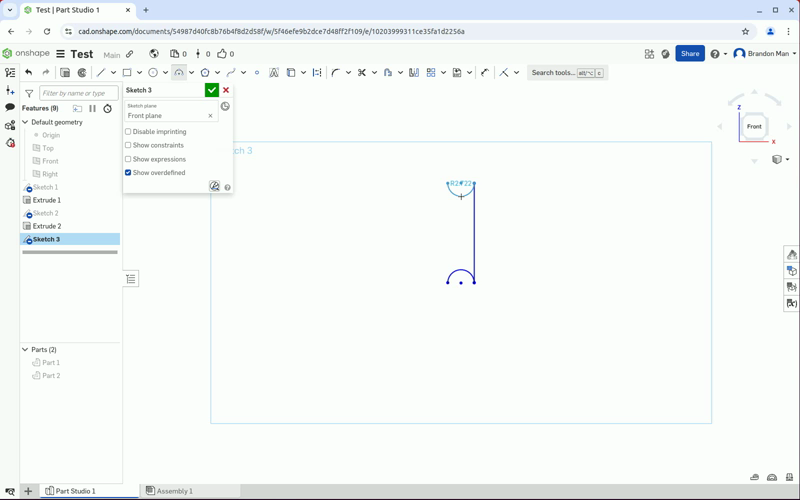
click(461, 196)
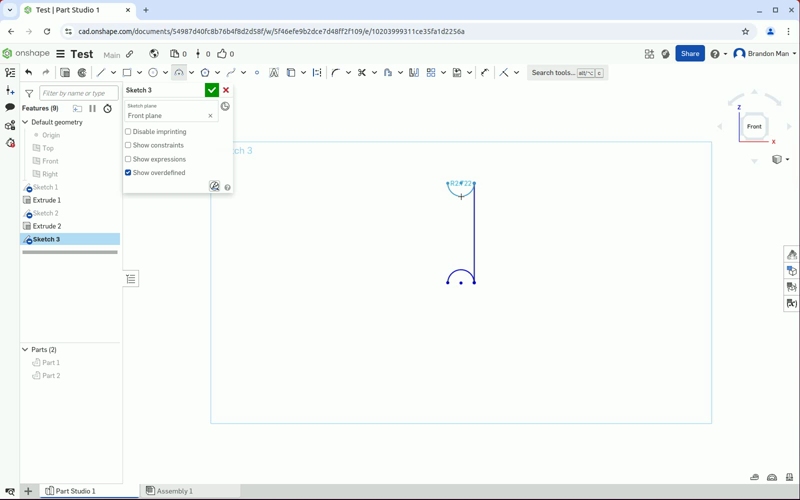
key_up(shift)
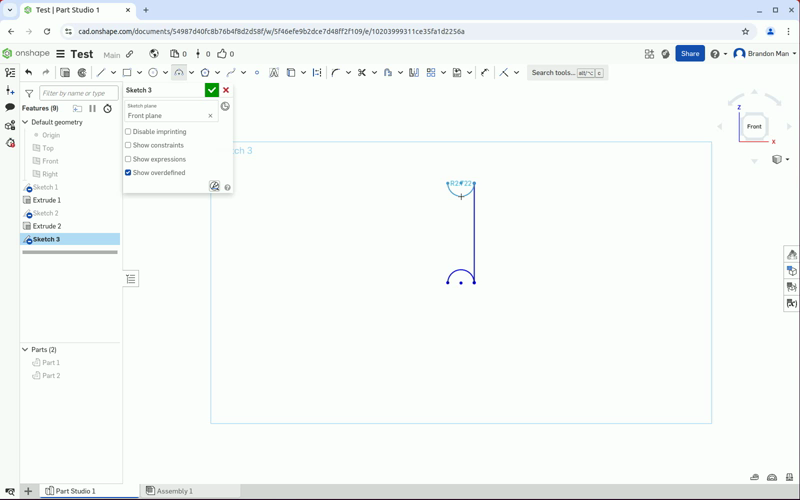
key(esc)
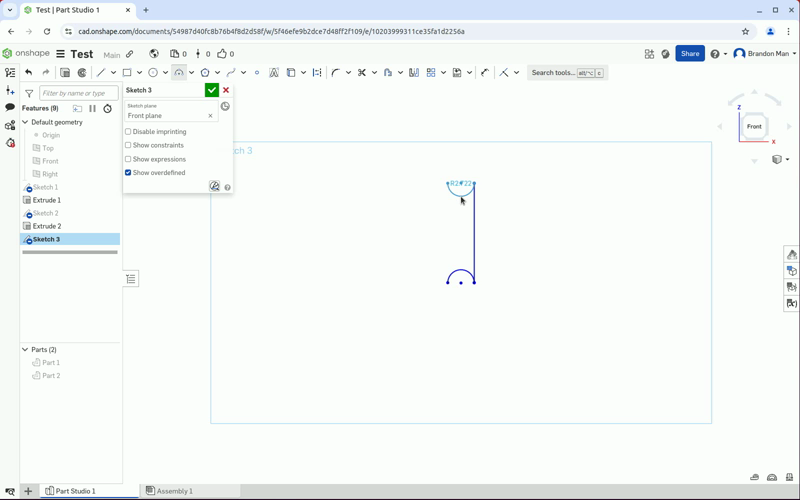
key(l)
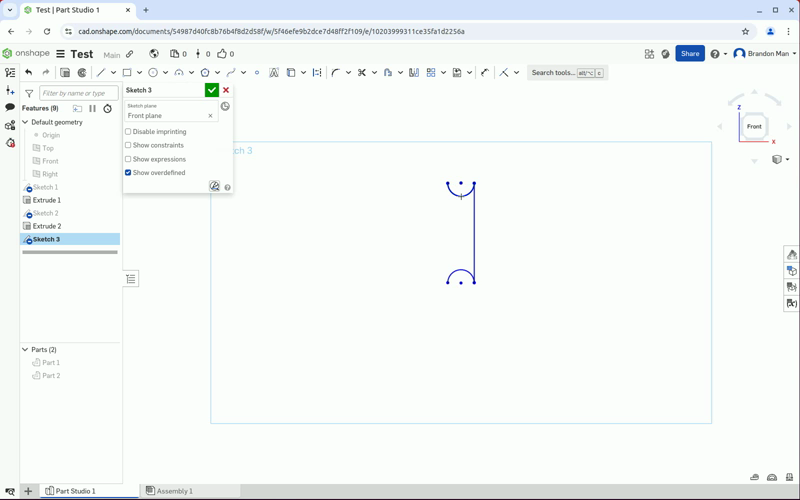
mouse_move(447, 183)
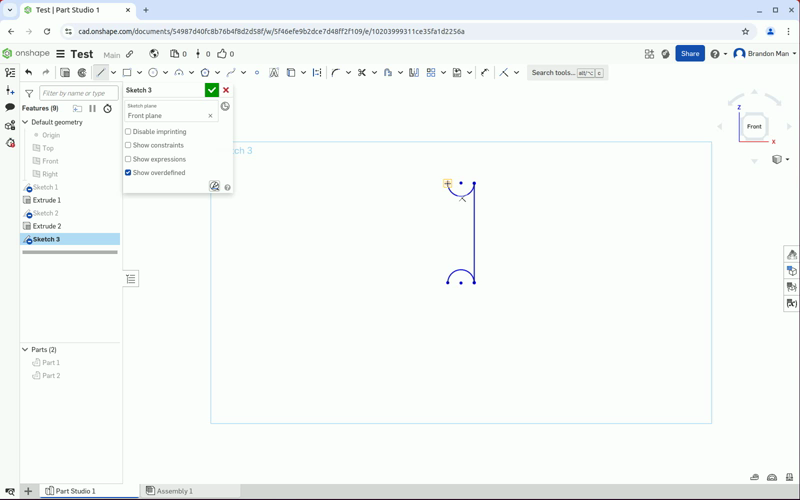
click(447, 183)
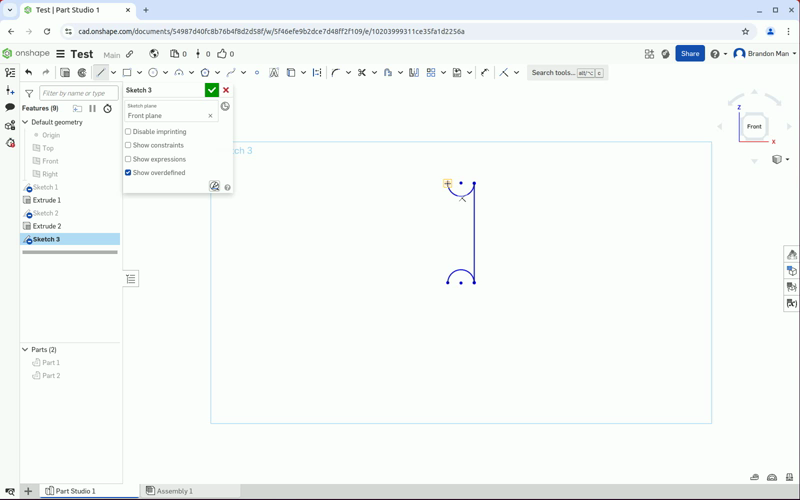
key_down(shift)
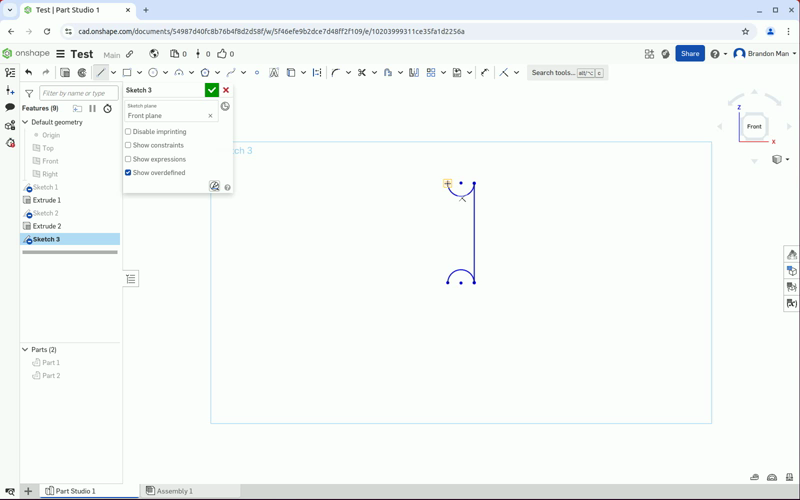
mouse_move(447, 282)
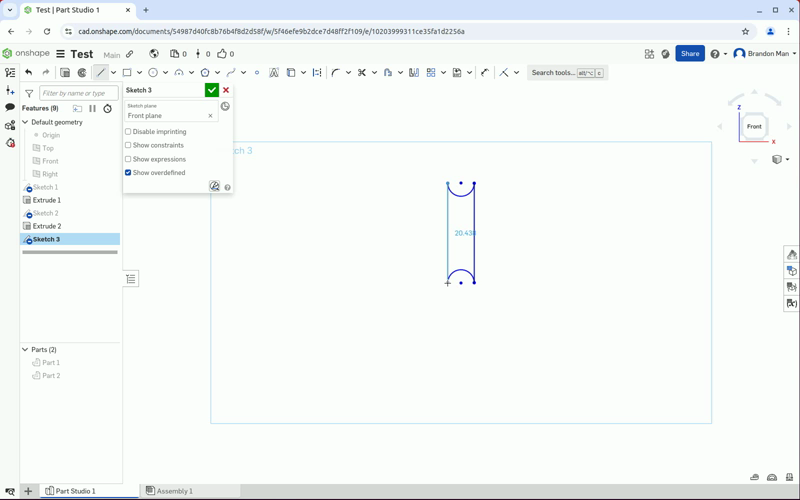
key_up(shift)
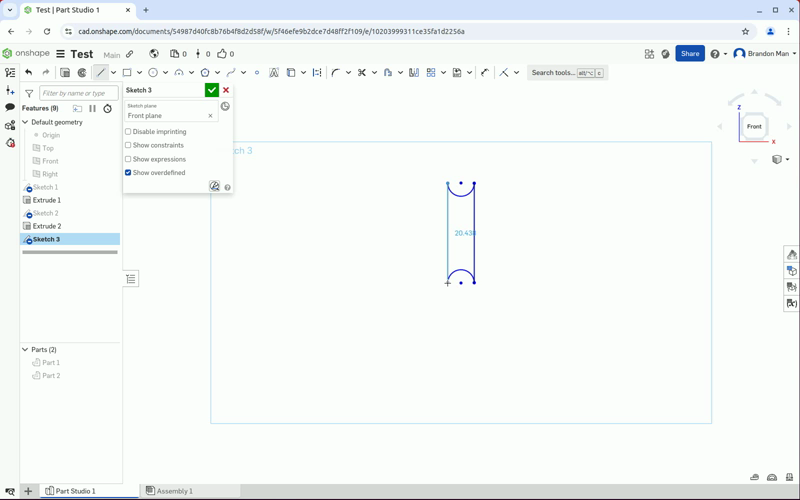
click(447, 282)
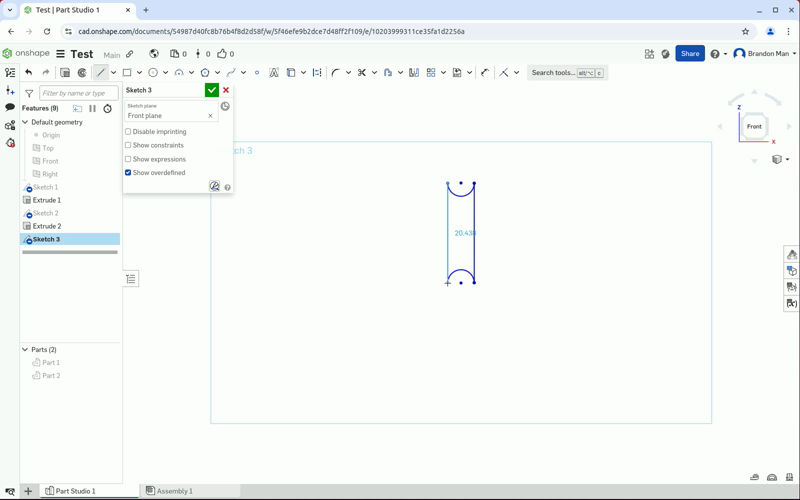
key(esc)
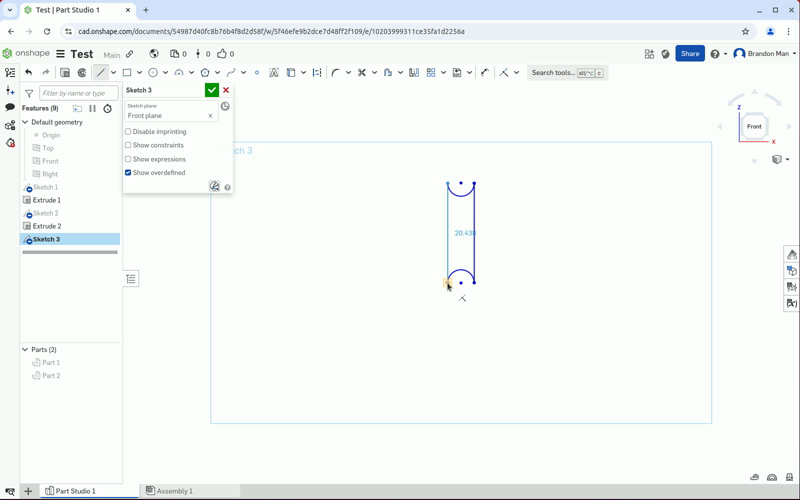
mouse_move(451, 216)
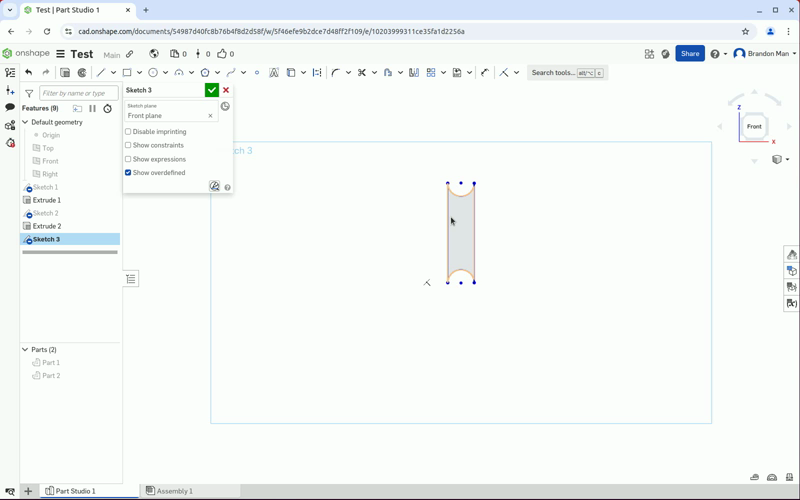
scroll(6)
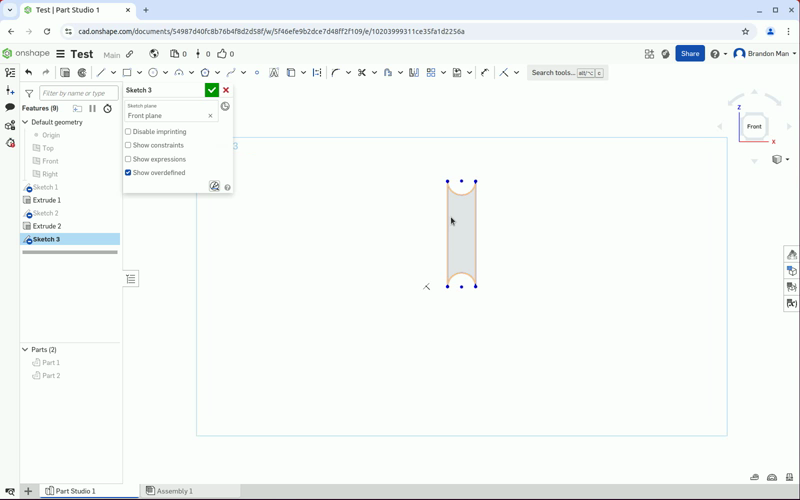
scroll(6)
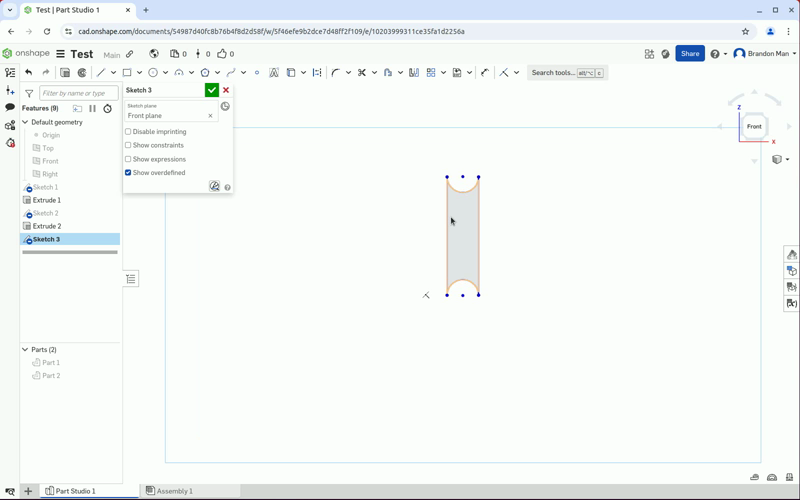
scroll(6)
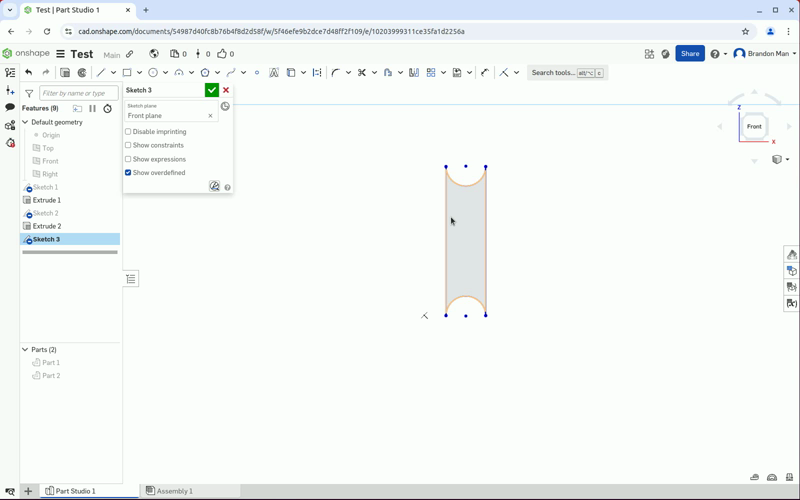
scroll(6)
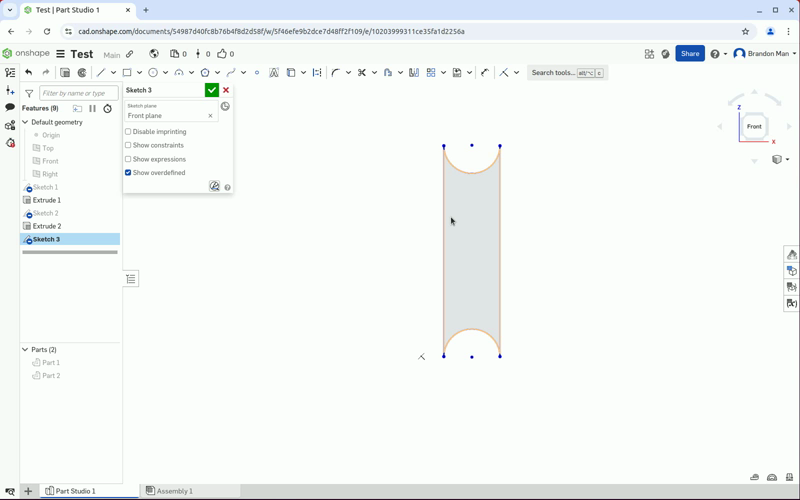
scroll(6)
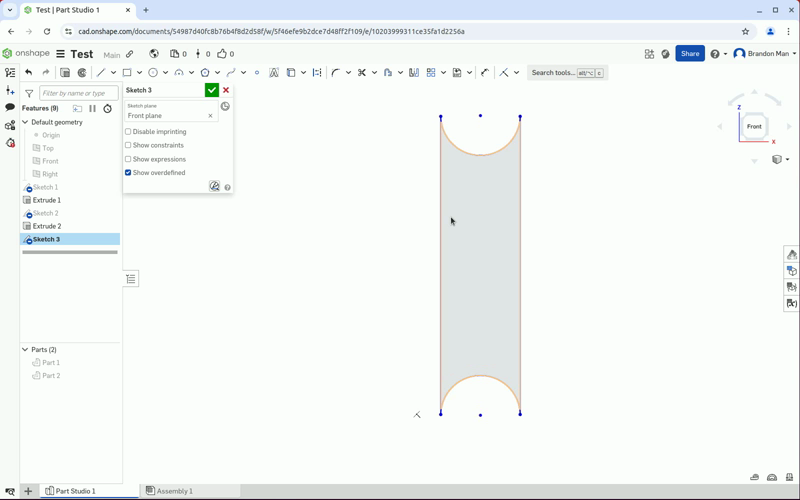
scroll(6)
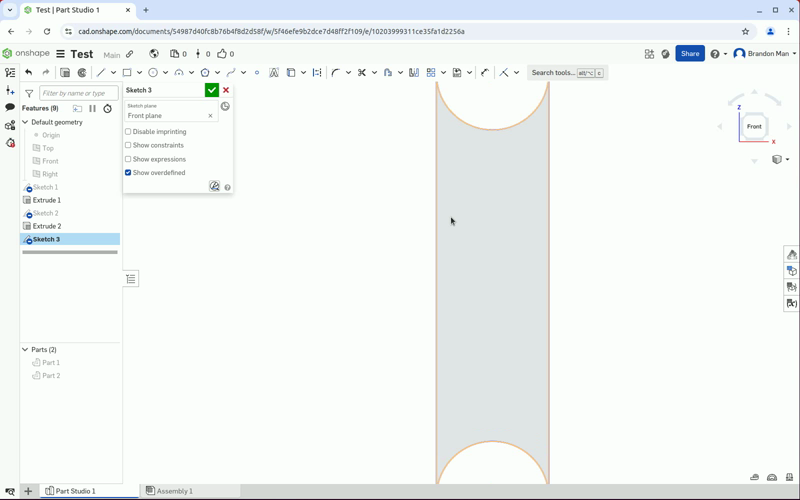
scroll(6)
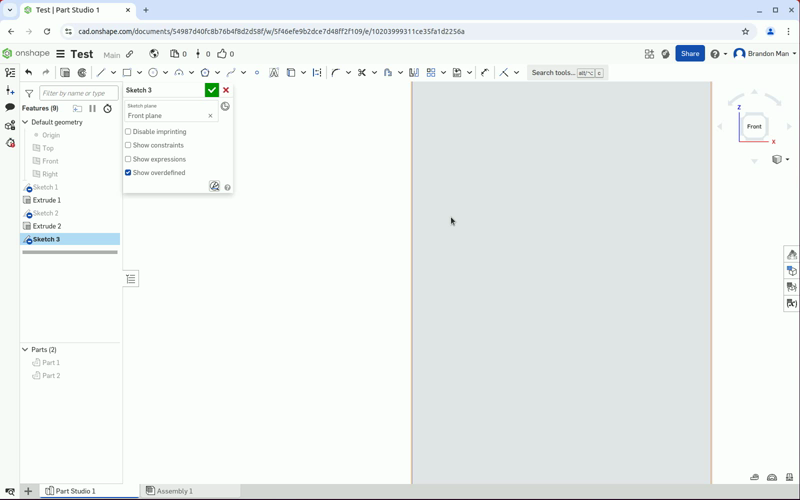
click(451, 216)
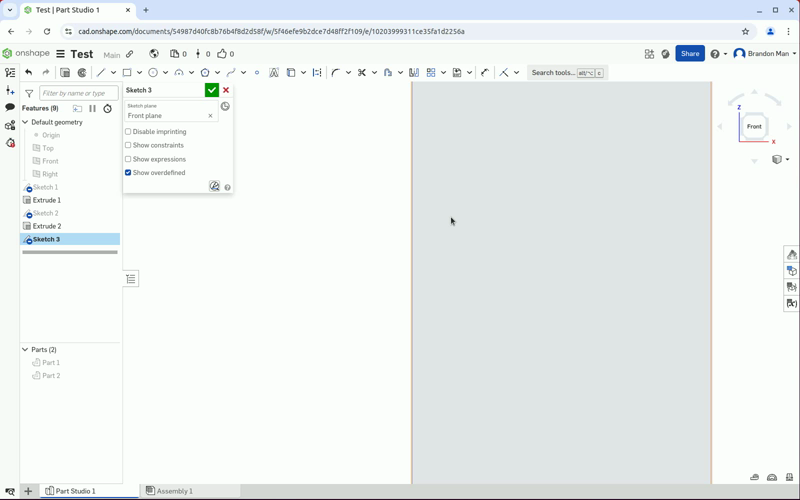
scroll(-6)
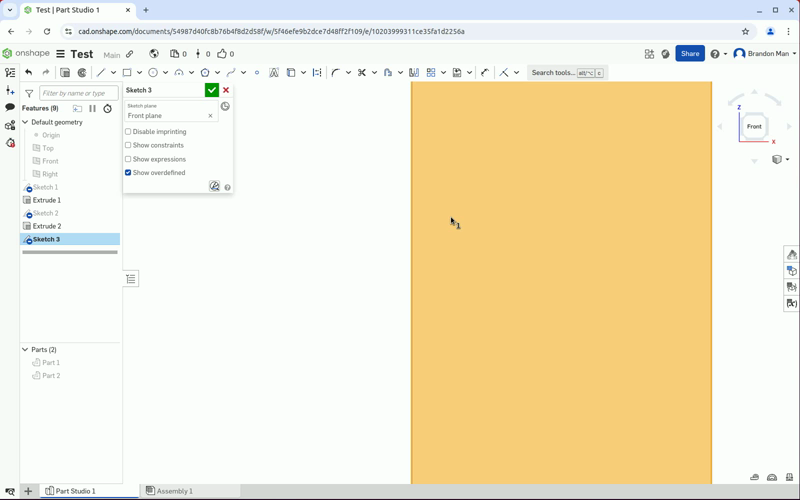
scroll(-6)
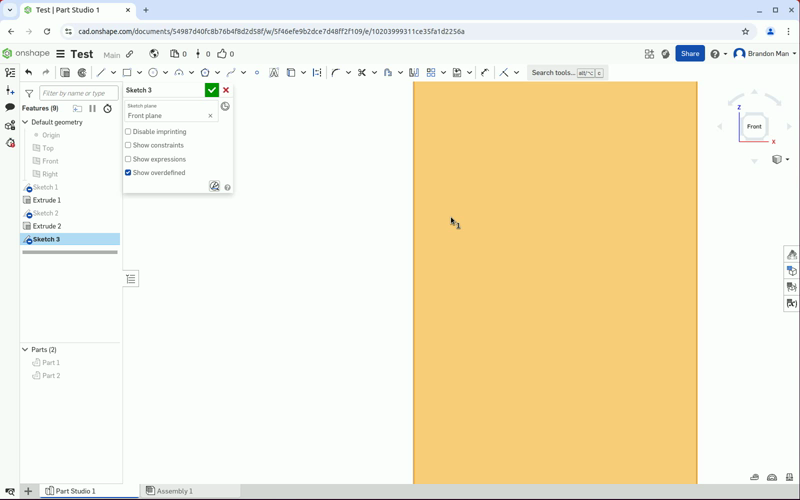
scroll(-6)
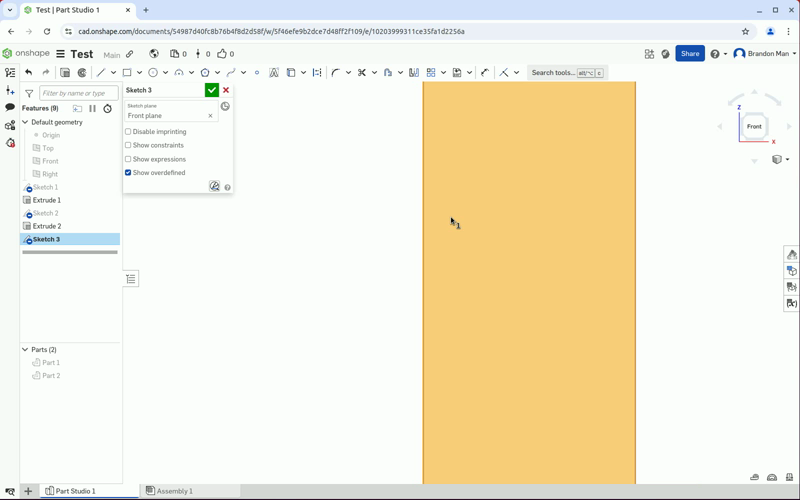
scroll(-6)
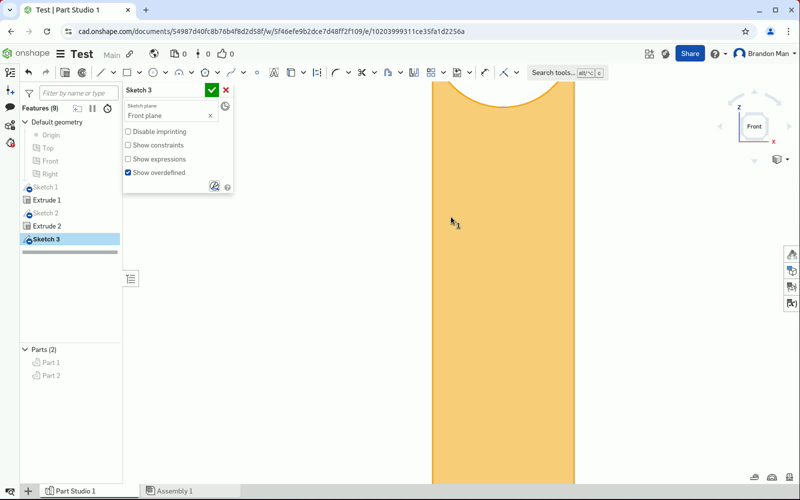
scroll(-6)
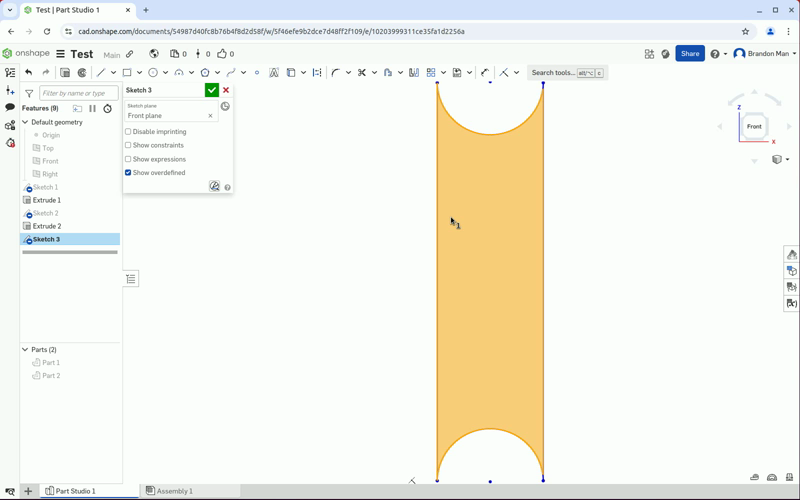
scroll(-6)
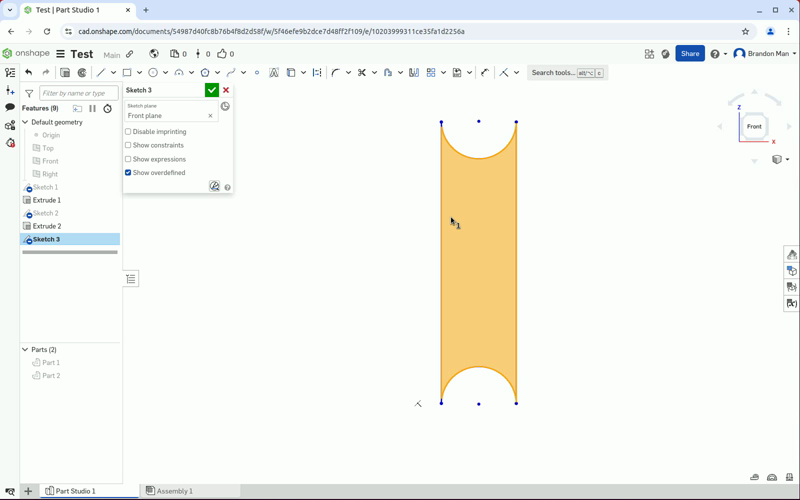
scroll(-6)
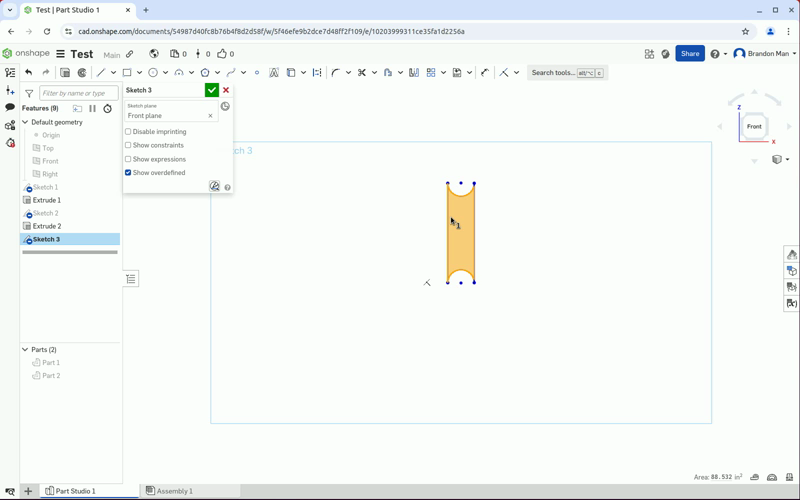
mouse_move(73, 352)
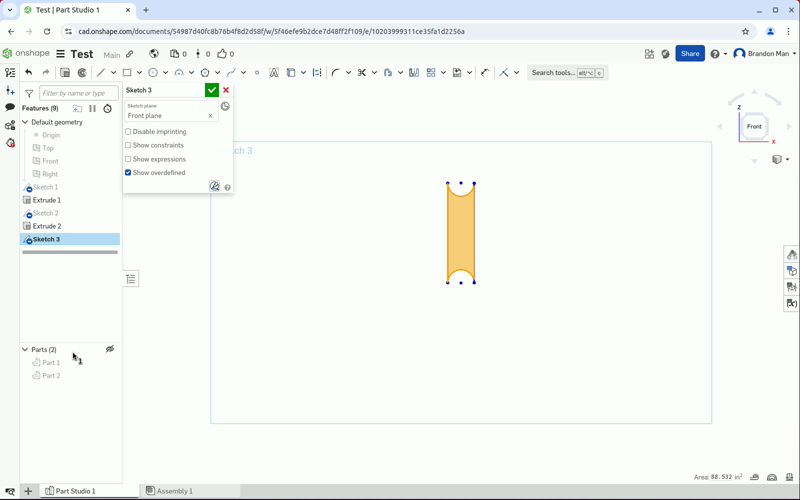
key(shift+y)
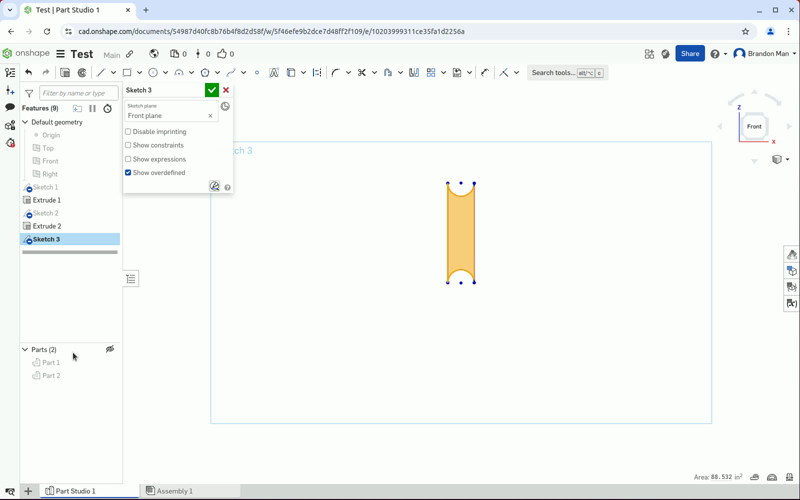
key(shift+e)
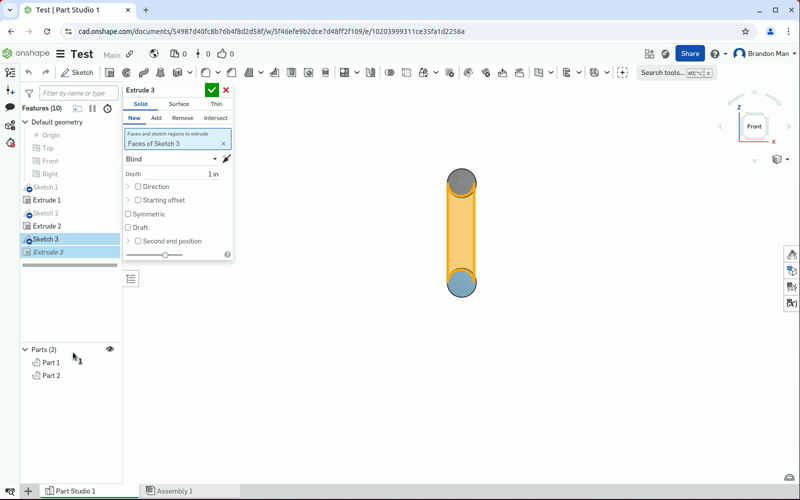
mouse_move(143, 106)
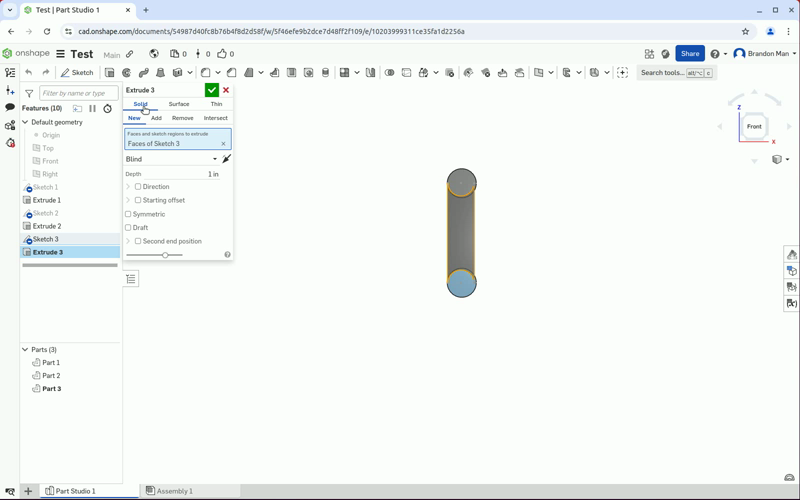
click(143, 106)
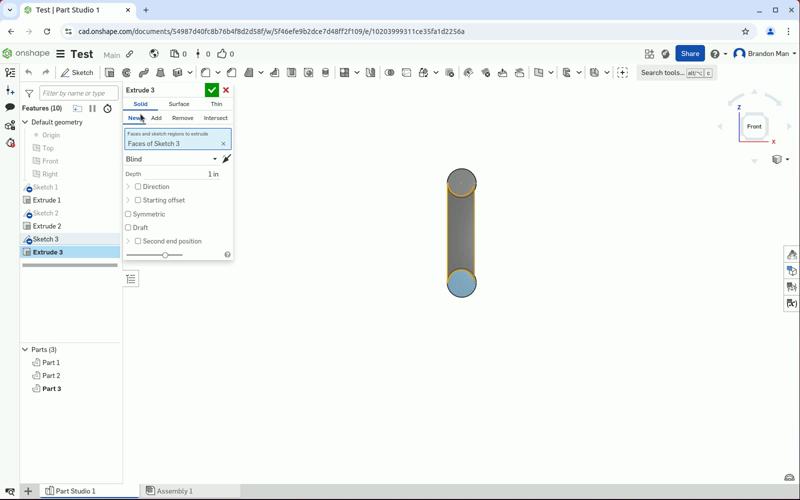
mouse_move(137, 120)
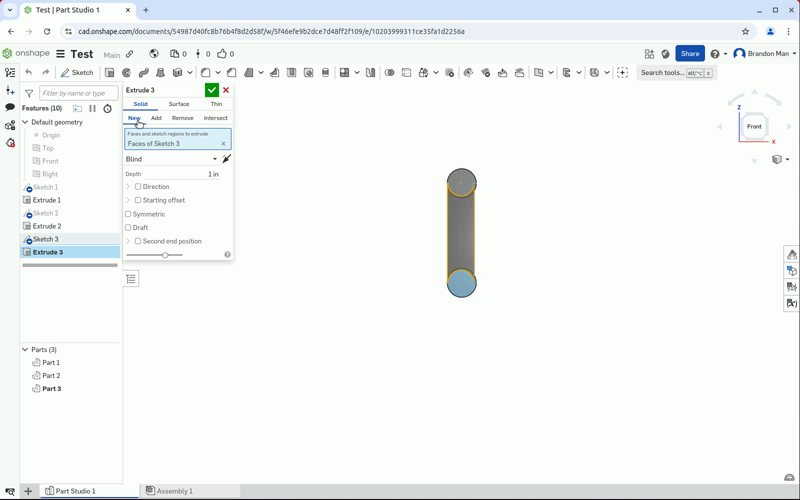
click(137, 120)
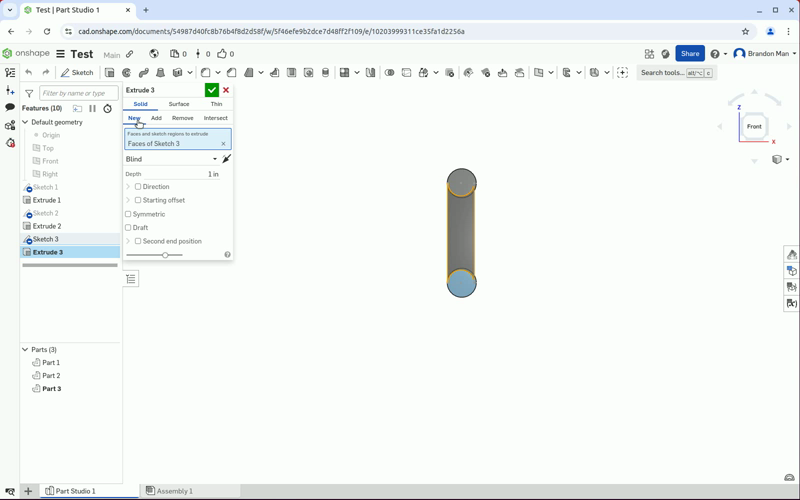
key(tab, 4)
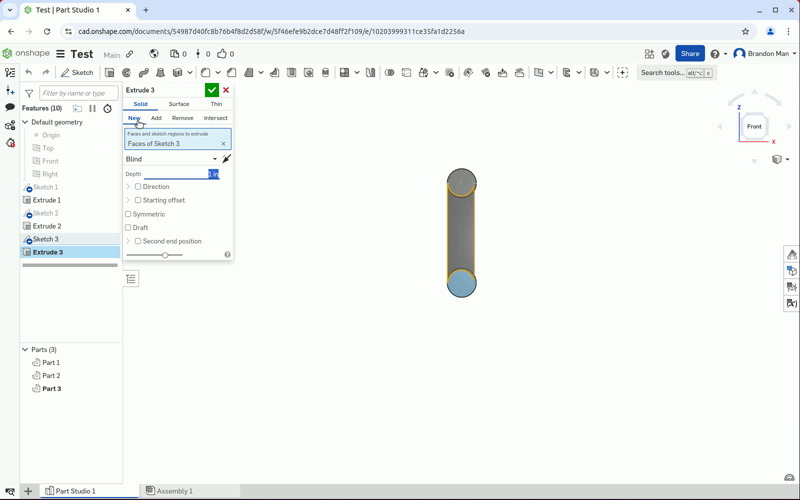
text(1.926)
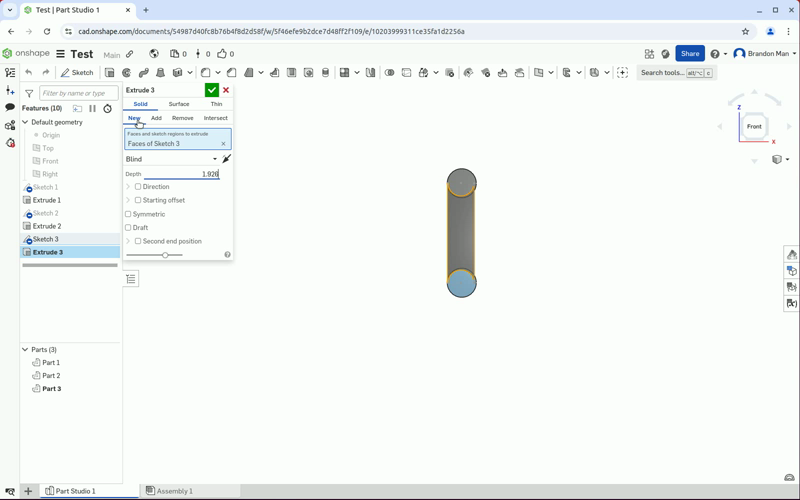
key(enter)
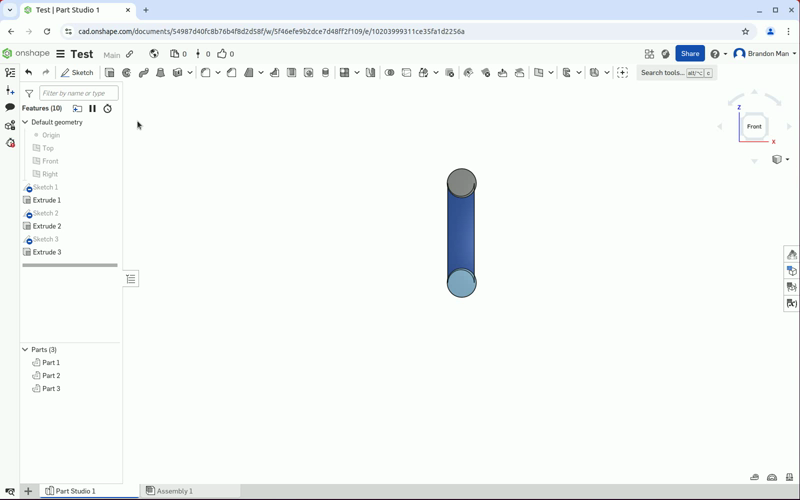
key(shift+h)
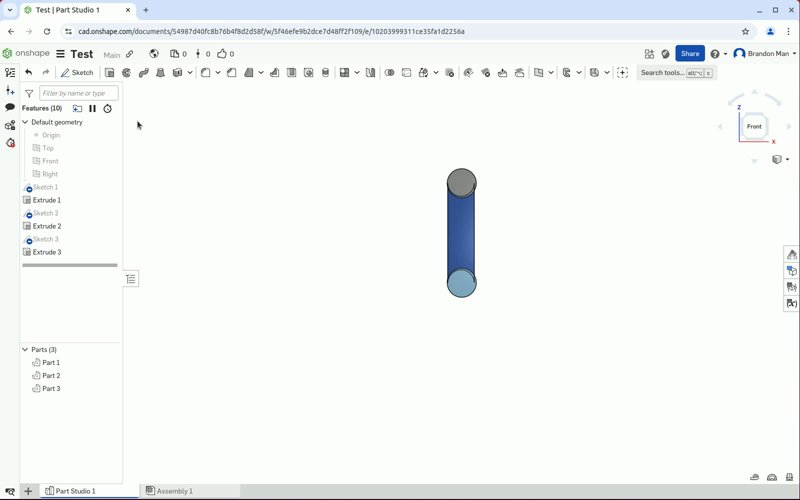
key(shift+h)
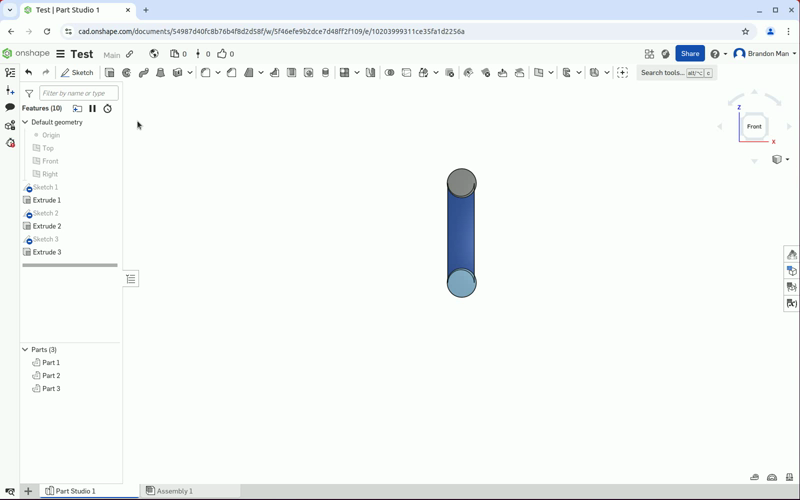
mouse_move(73, 189)
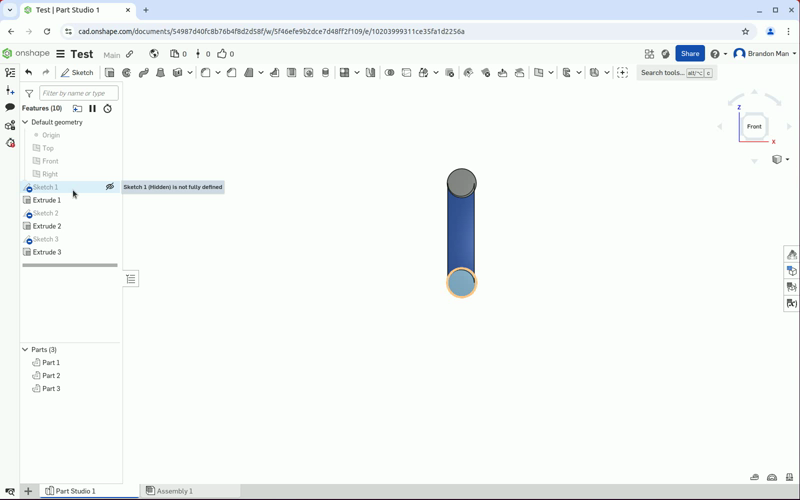
click(73, 189)
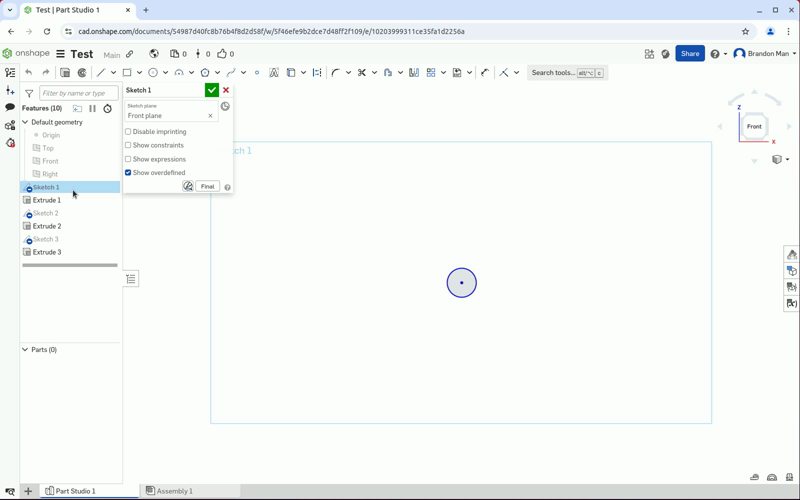
mouse_move(229, 92)
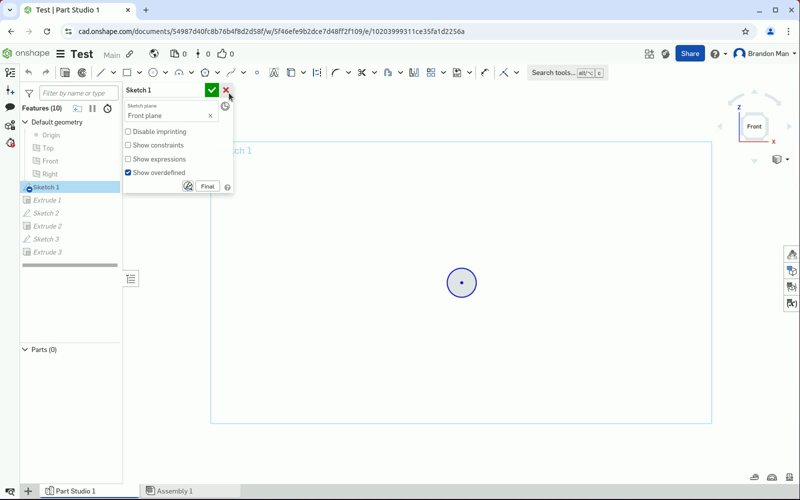
click(229, 92)
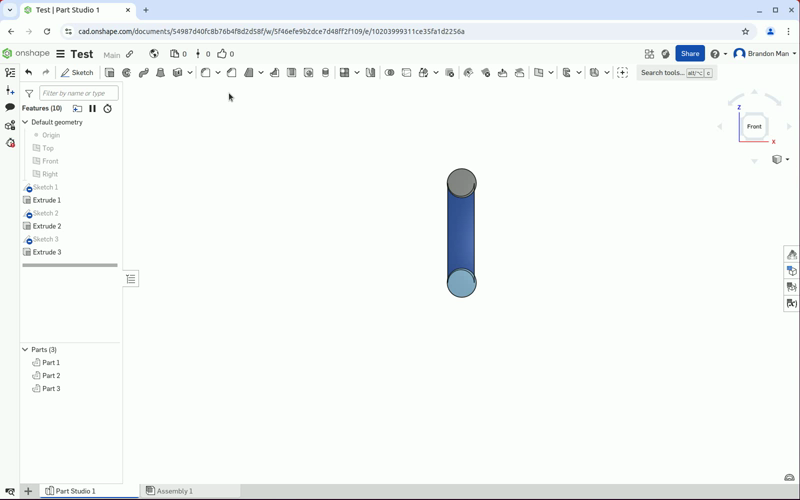
mouse_move(541, 75)
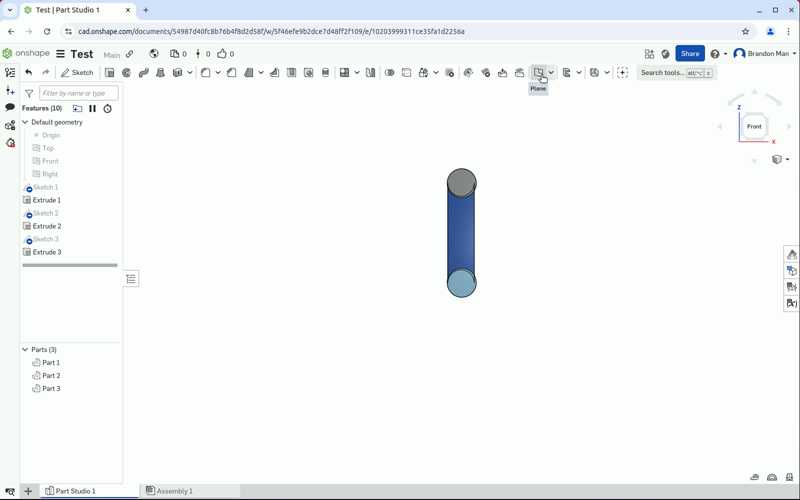
click(541, 75)
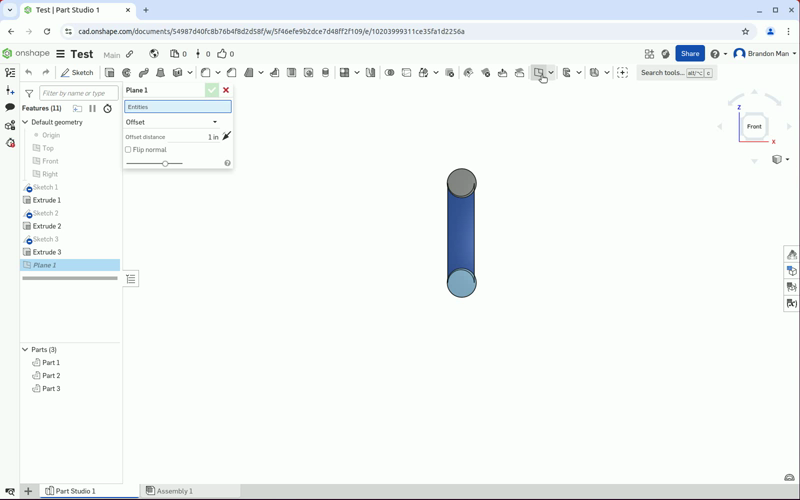
mouse_move(73, 163)
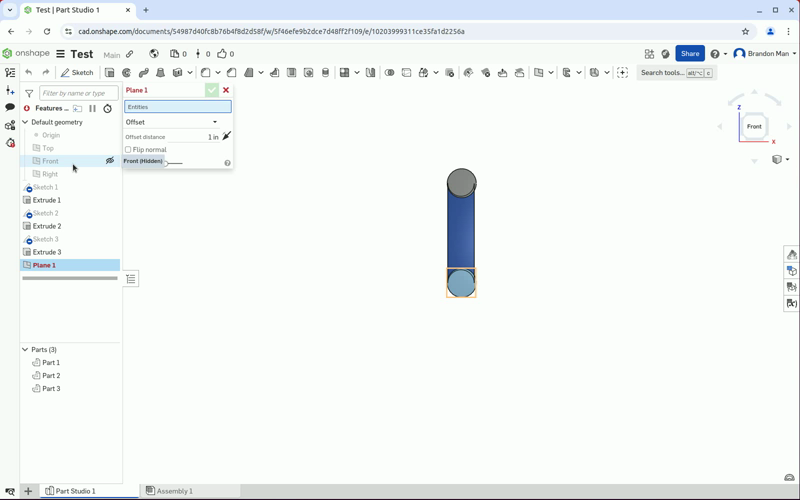
click(73, 163)
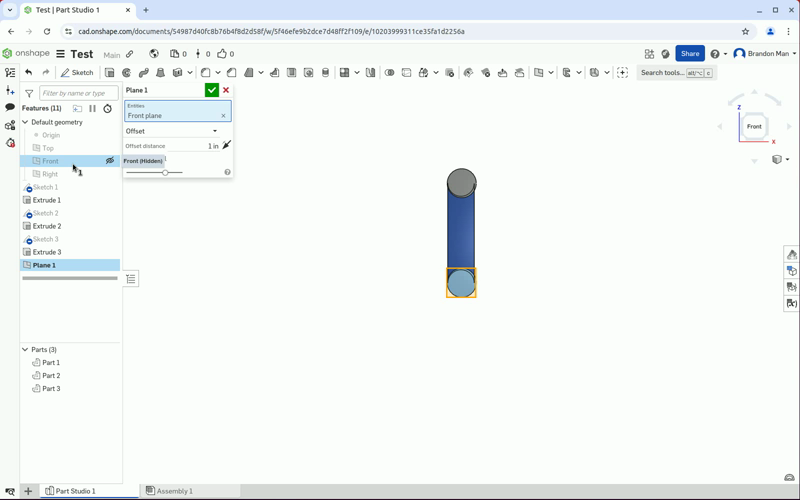
key(tab, 2)
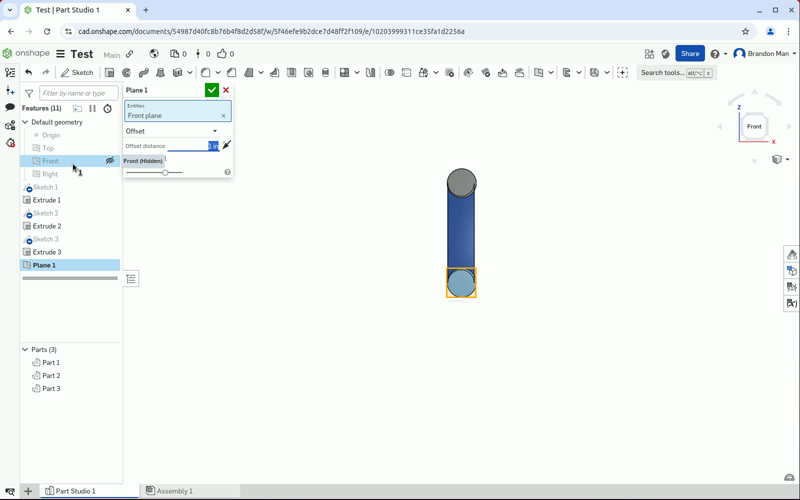
text(1.91)
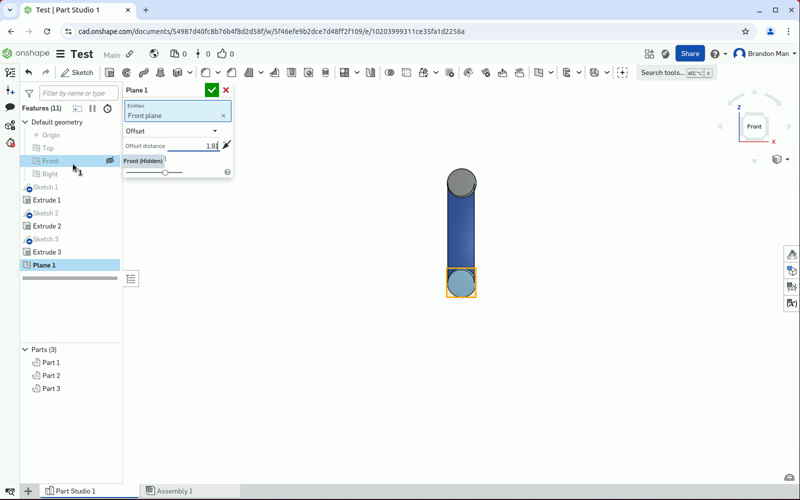
key(enter, 2)
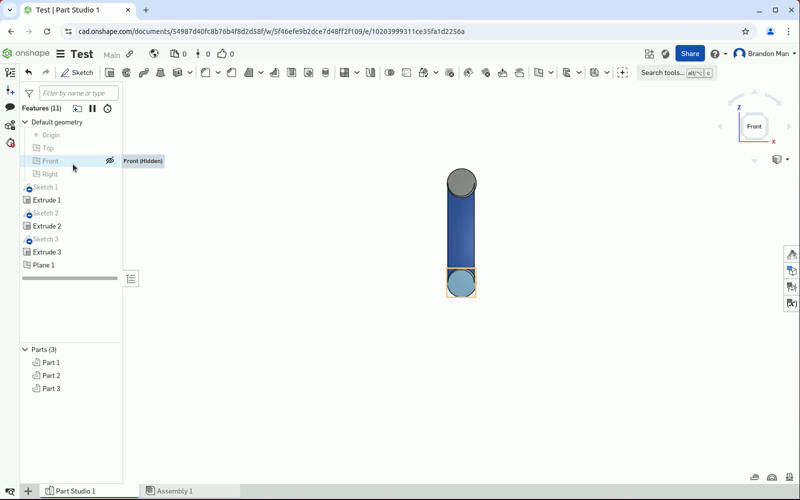
key(shift+s)
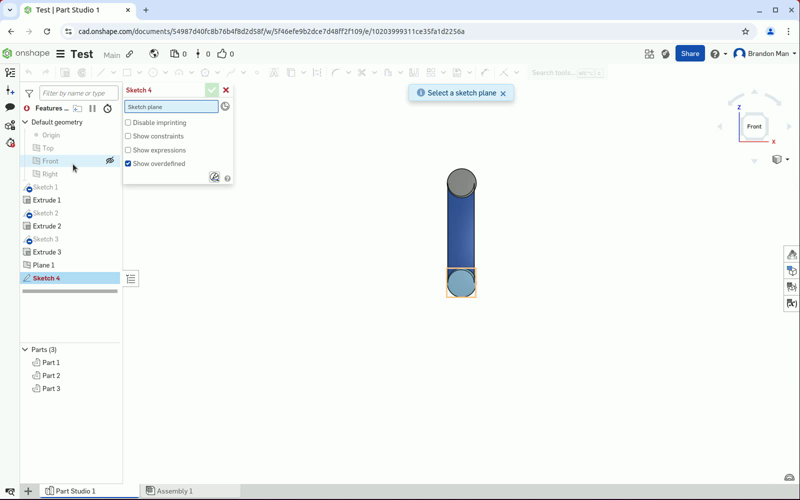
mouse_move(73, 267)
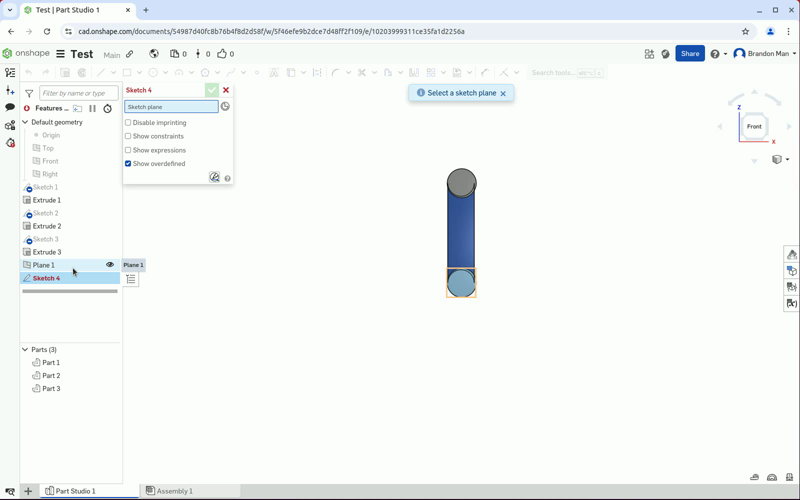
click(73, 267)
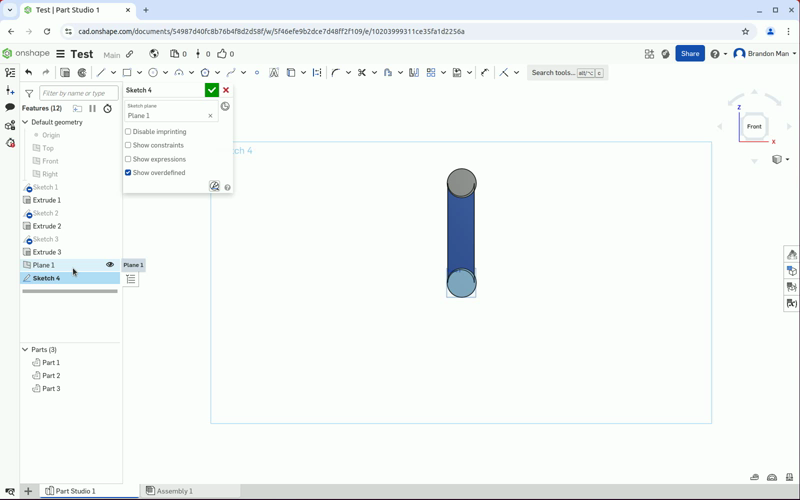
mouse_move(73, 352)
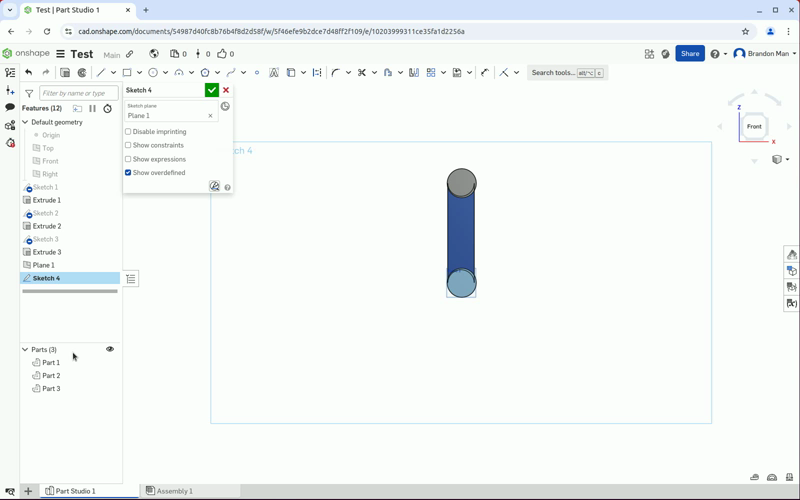
key(y)
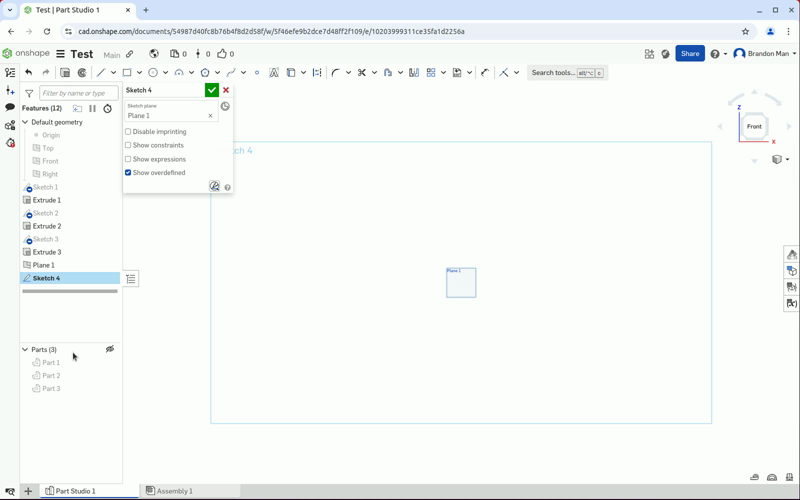
key(c)
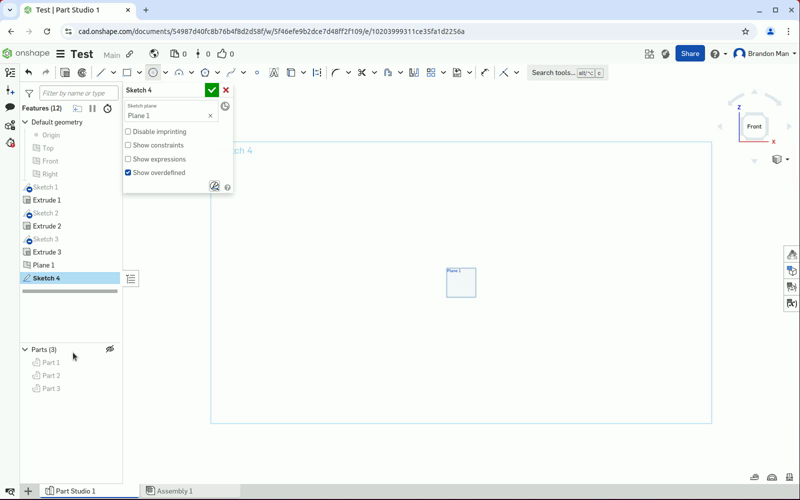
key_down(shift)
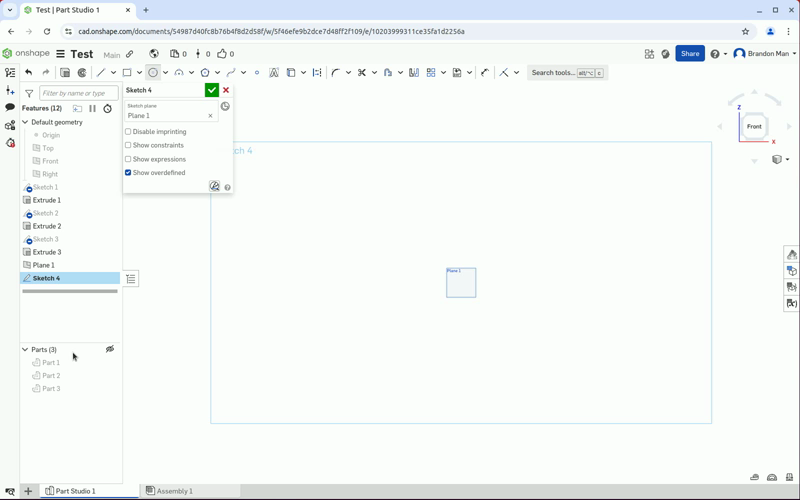
mouse_move(460, 183)
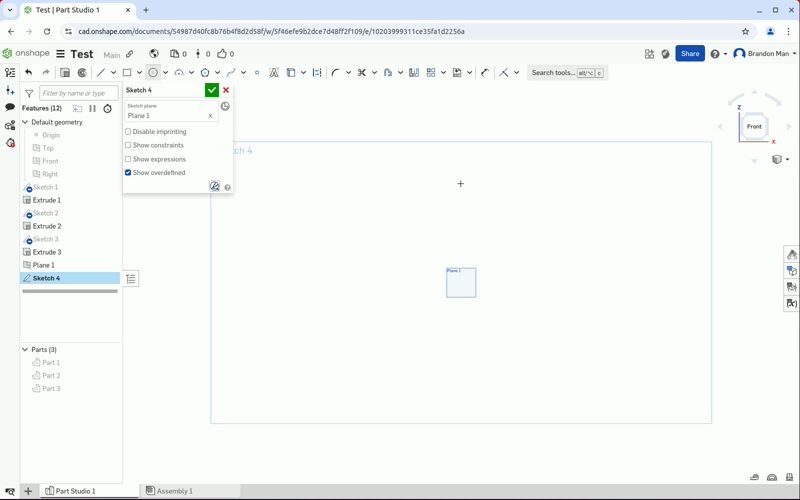
click(460, 183)
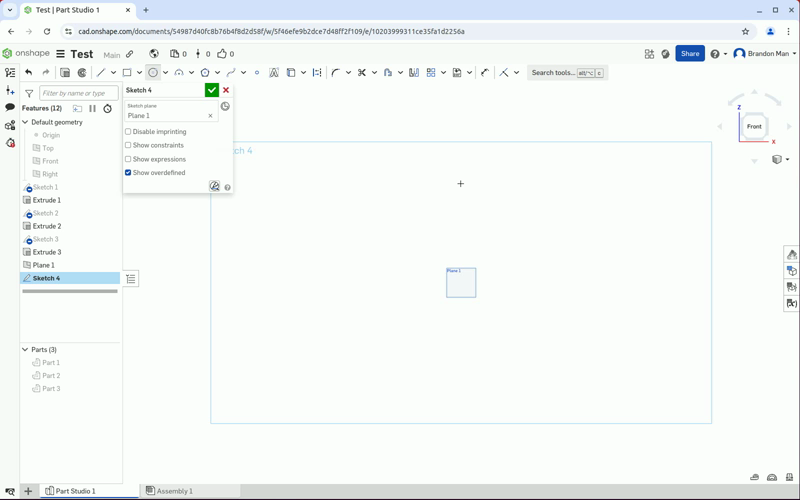
key_up(shift)
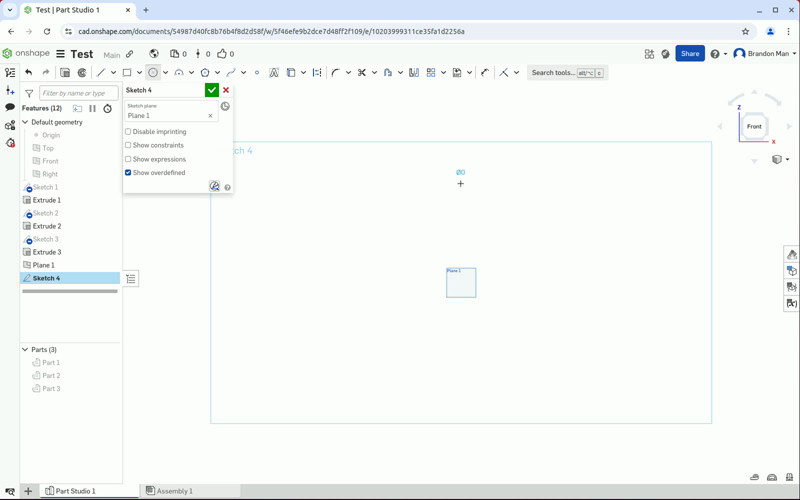
mouse_move(467, 183)
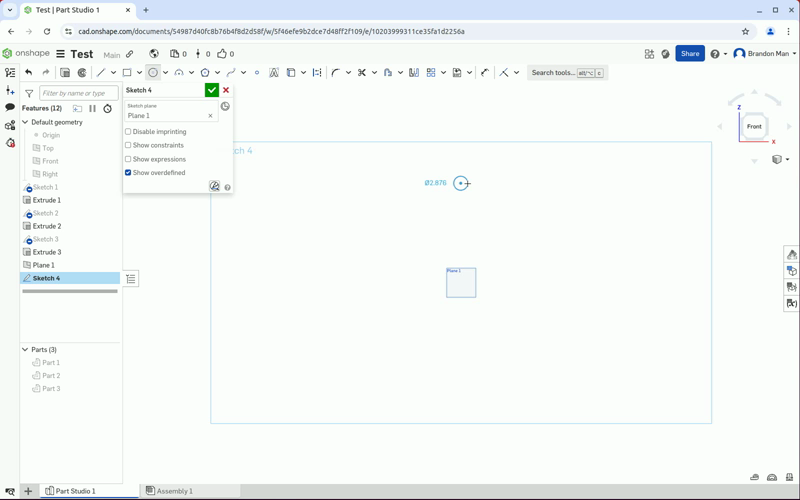
click(467, 183)
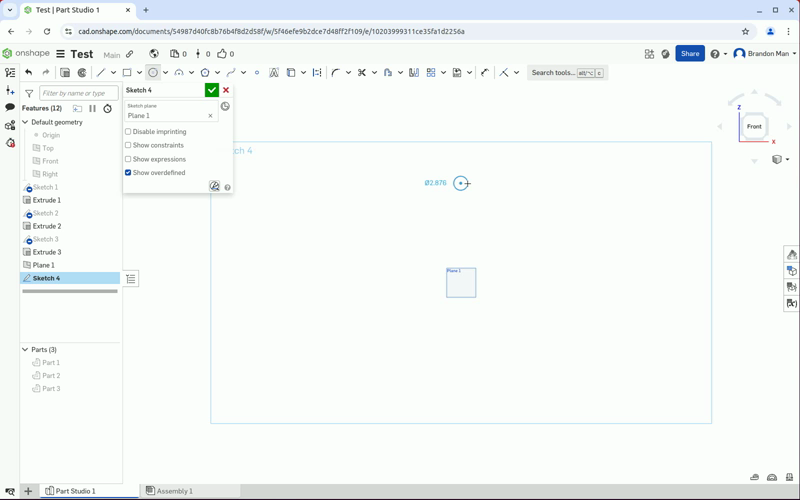
key(esc)
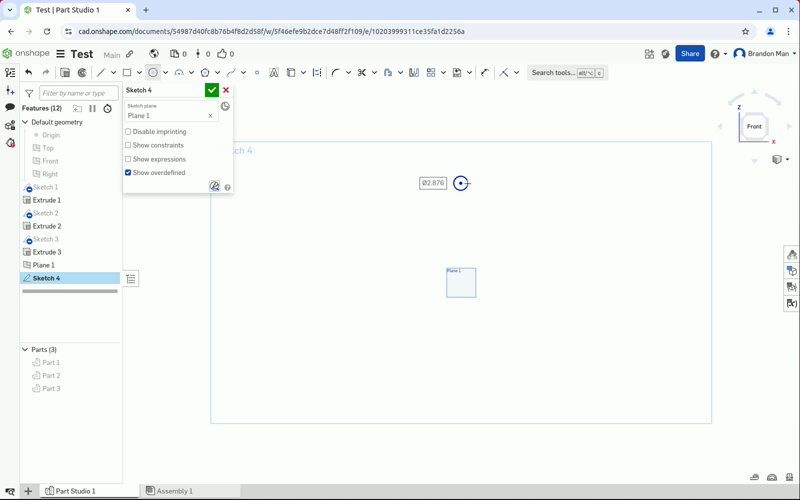
mouse_move(461, 182)
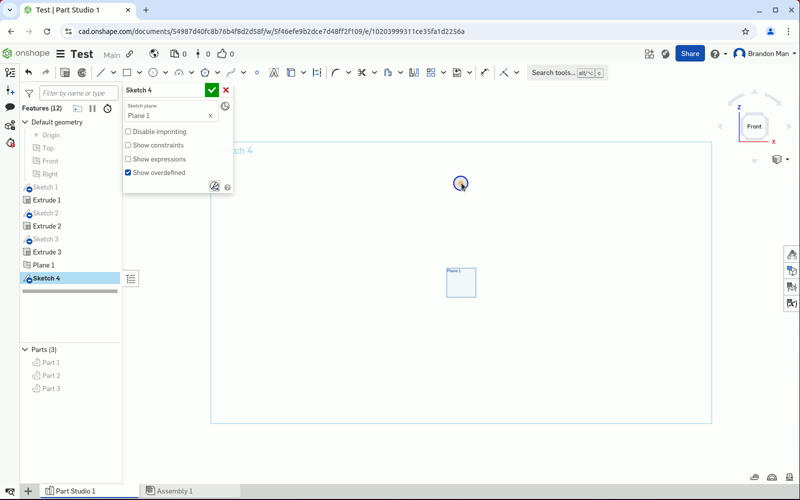
scroll(6)
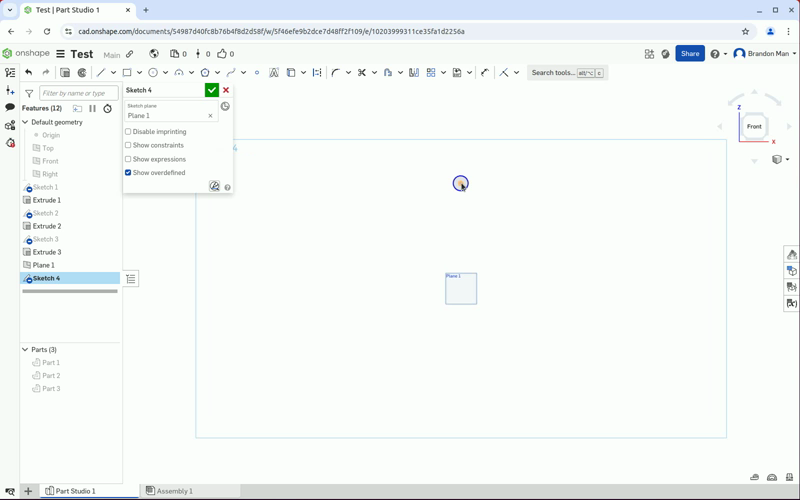
scroll(6)
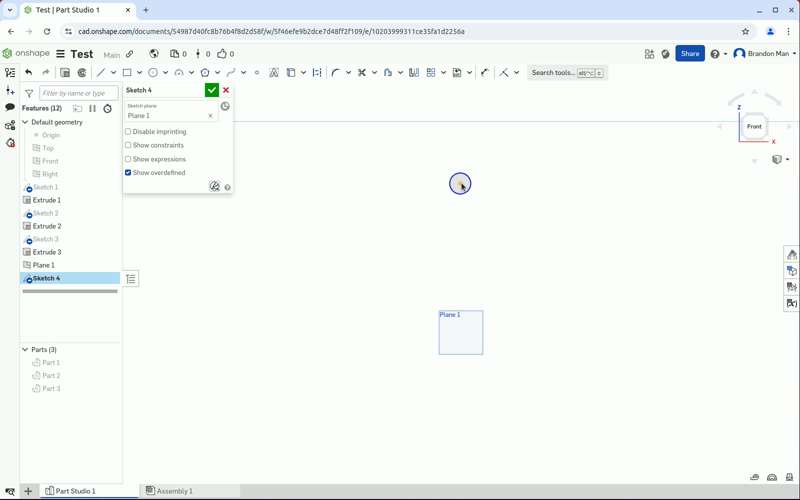
scroll(6)
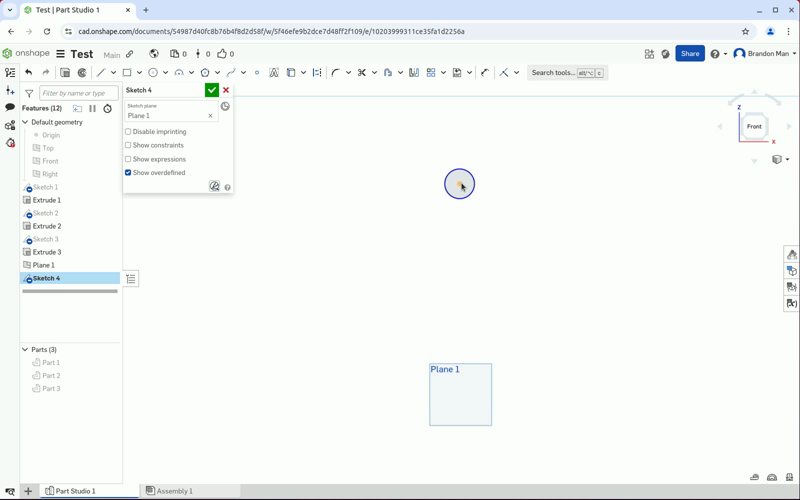
scroll(6)
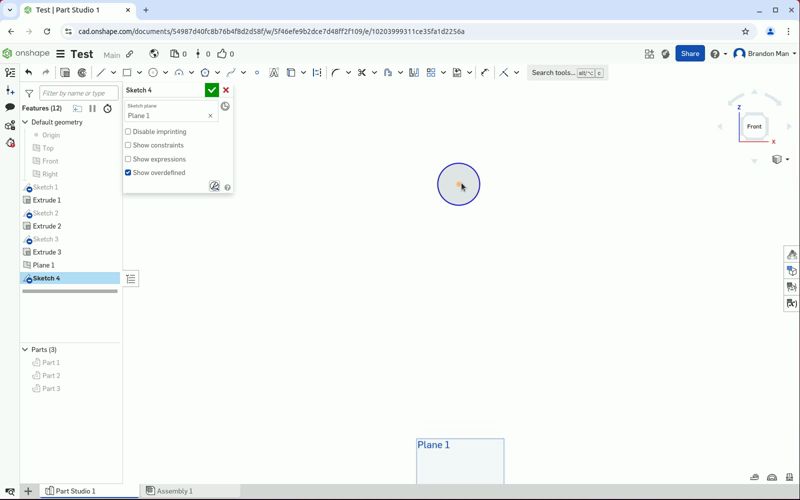
scroll(6)
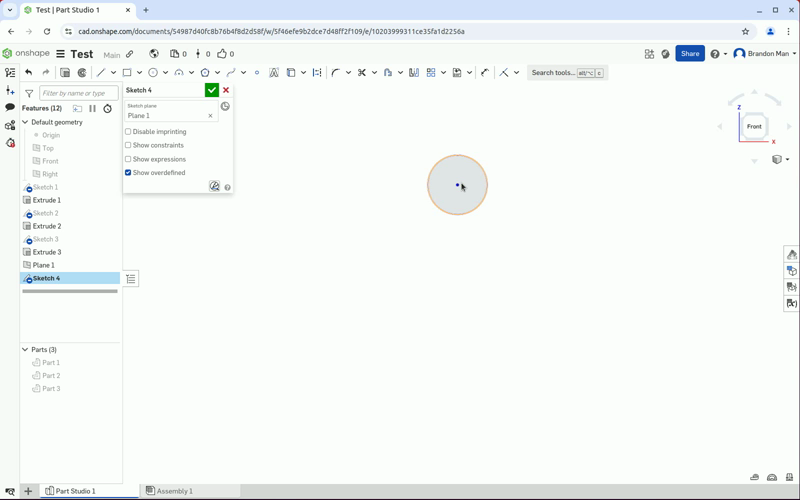
scroll(6)
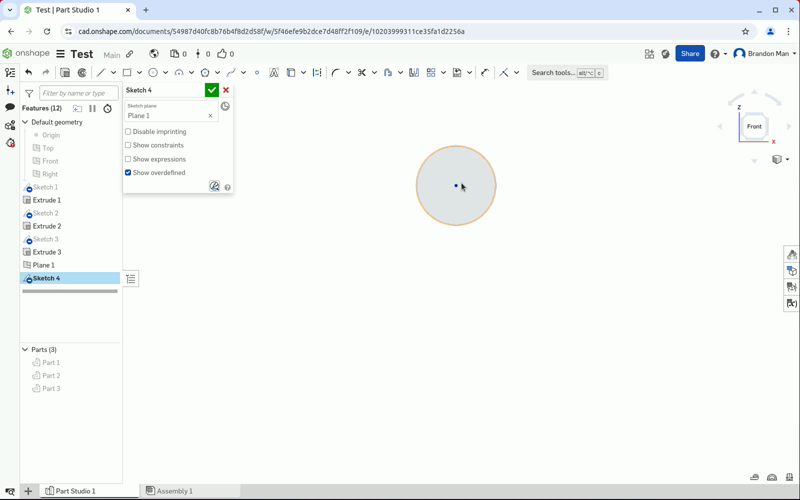
scroll(6)
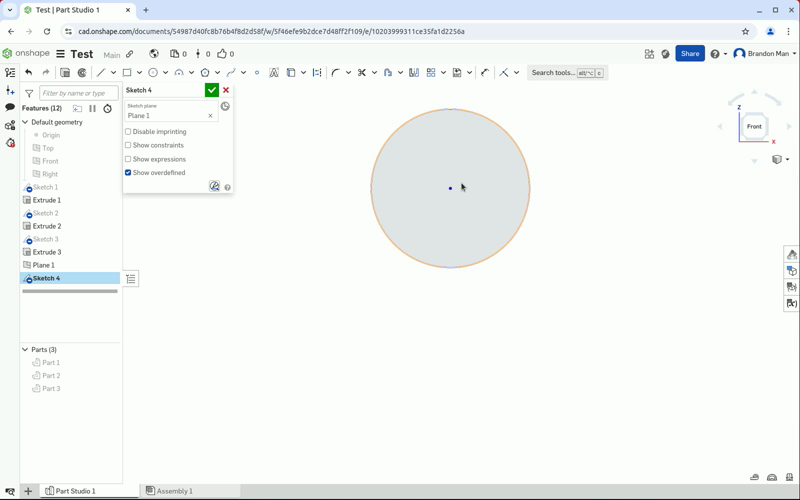
click(461, 182)
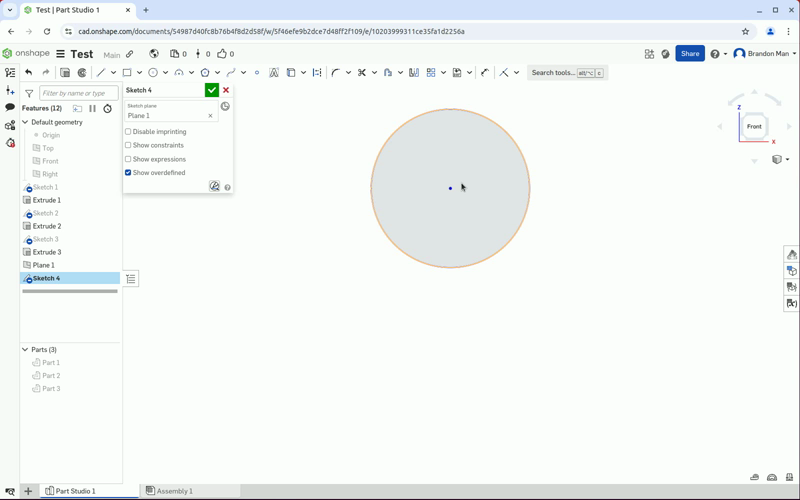
scroll(-6)
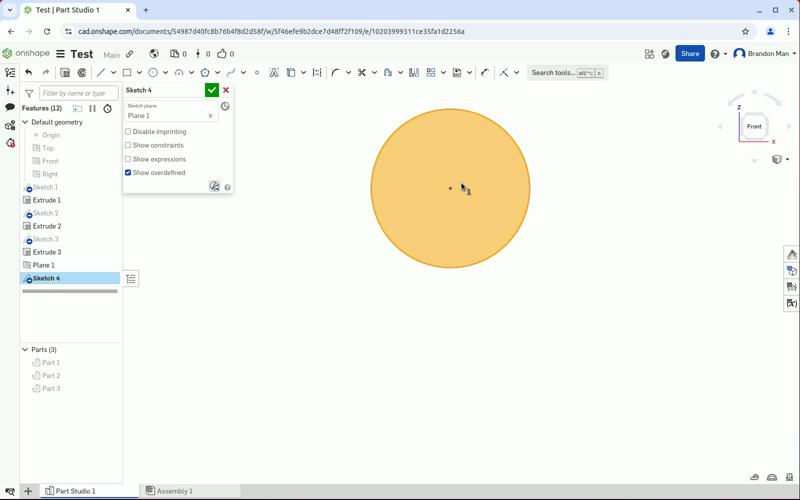
scroll(-6)
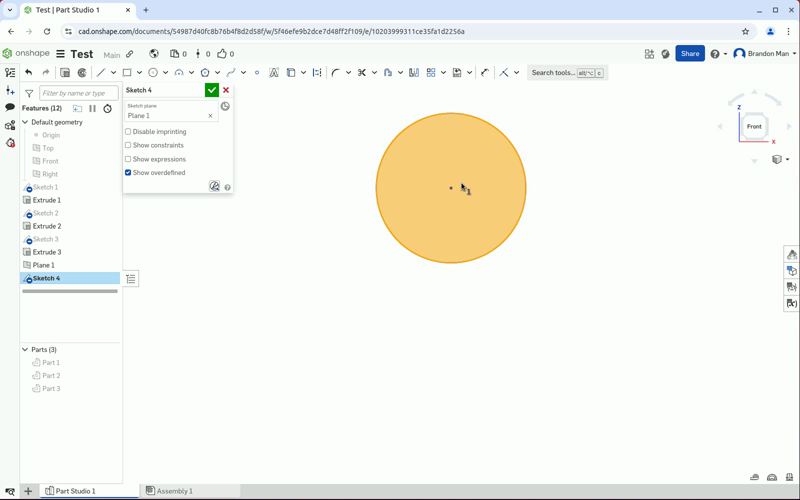
scroll(-6)
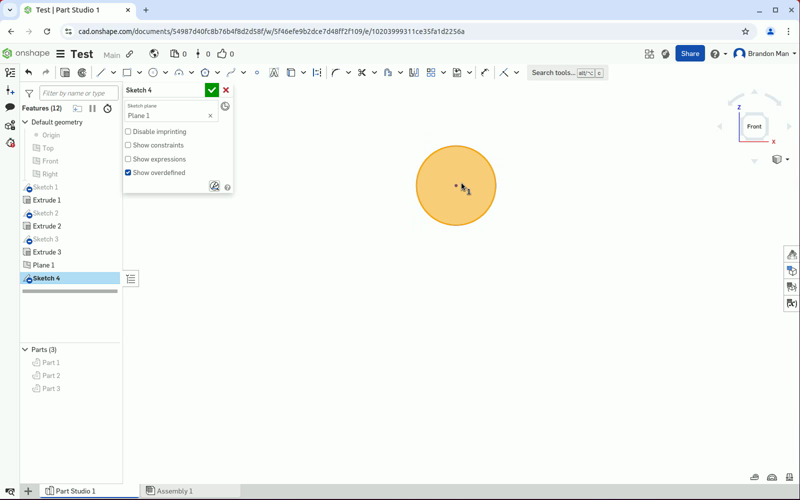
scroll(-6)
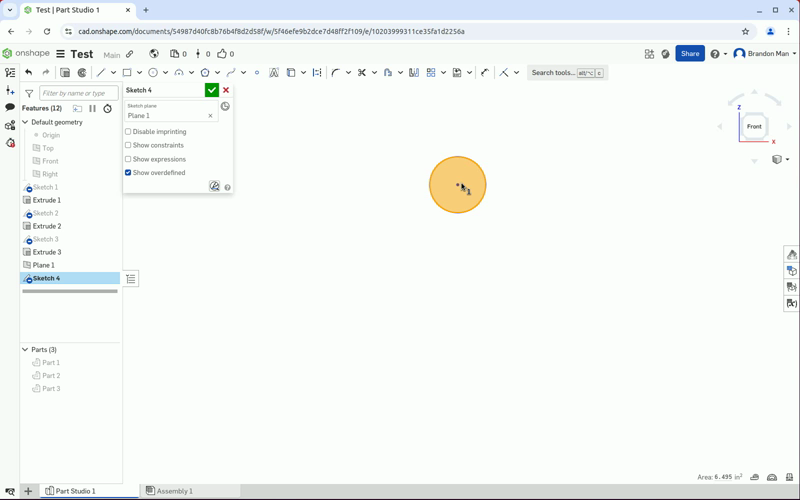
scroll(-6)
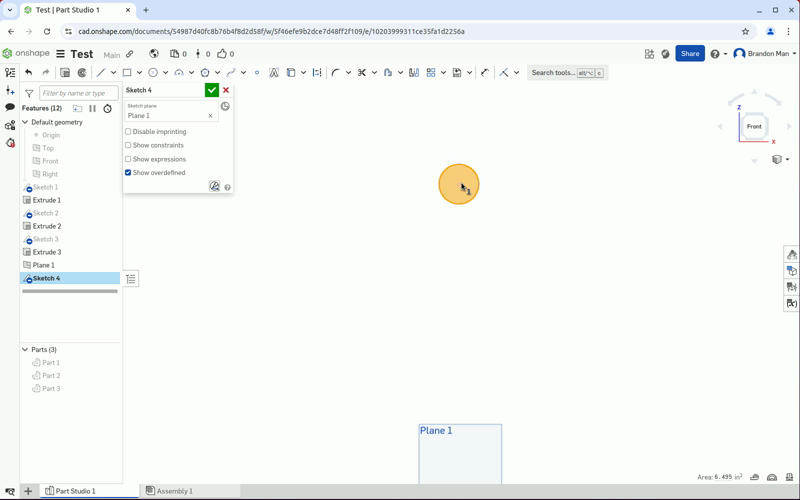
scroll(-6)
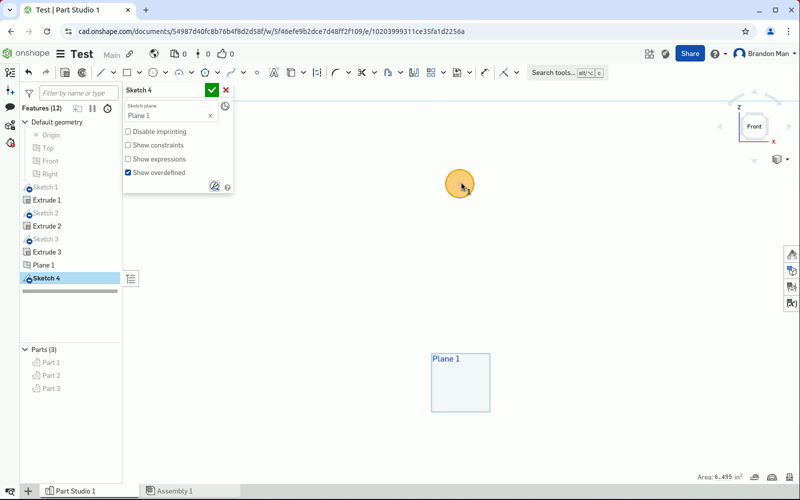
scroll(-6)
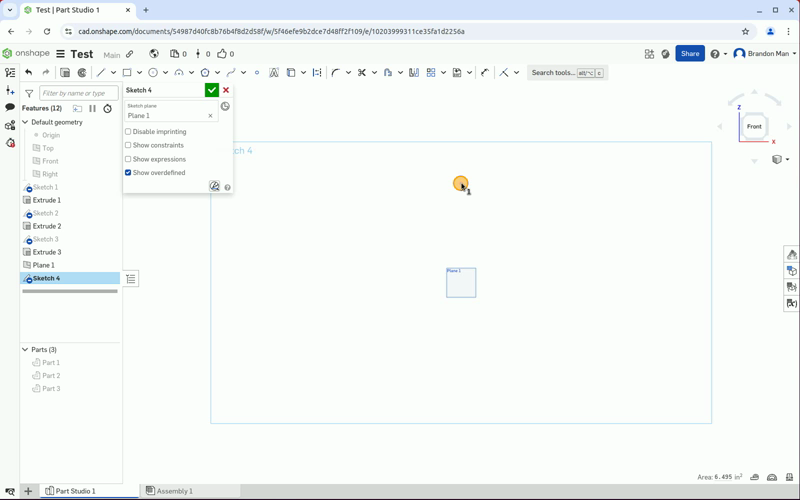
mouse_move(73, 352)
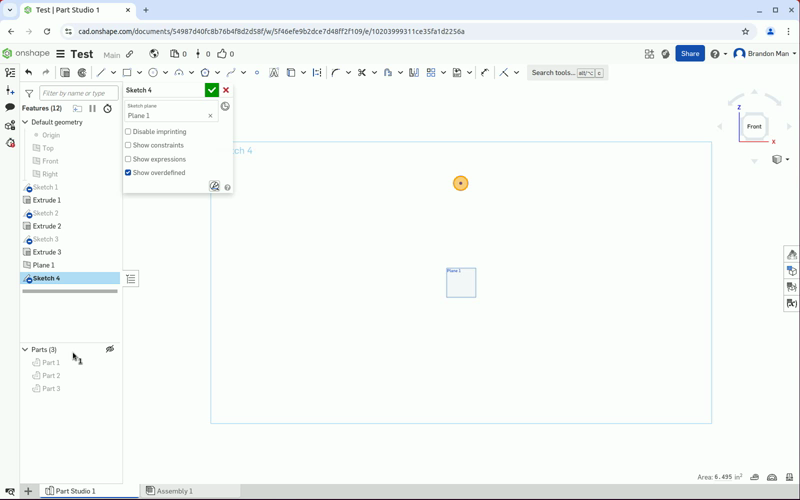
key(shift+y)
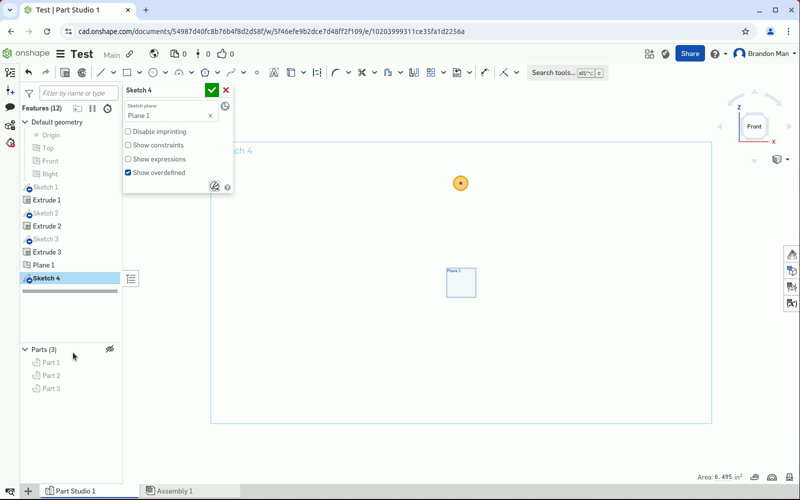
key(shift+e)
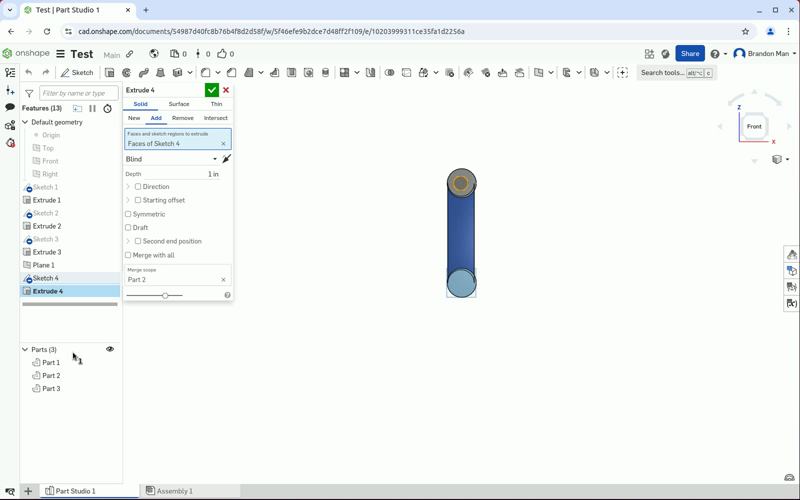
mouse_move(143, 106)
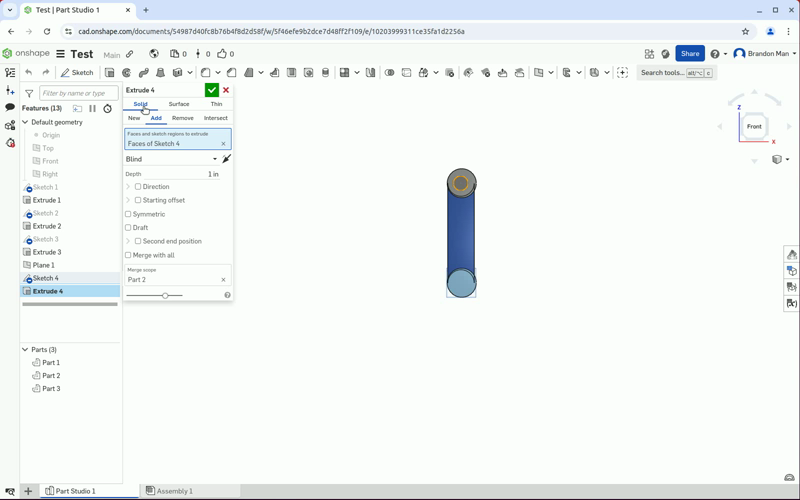
click(143, 106)
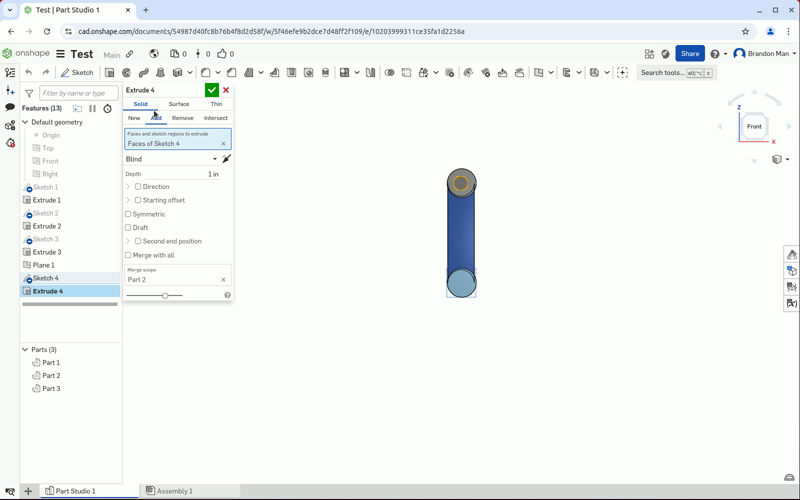
mouse_move(186, 120)
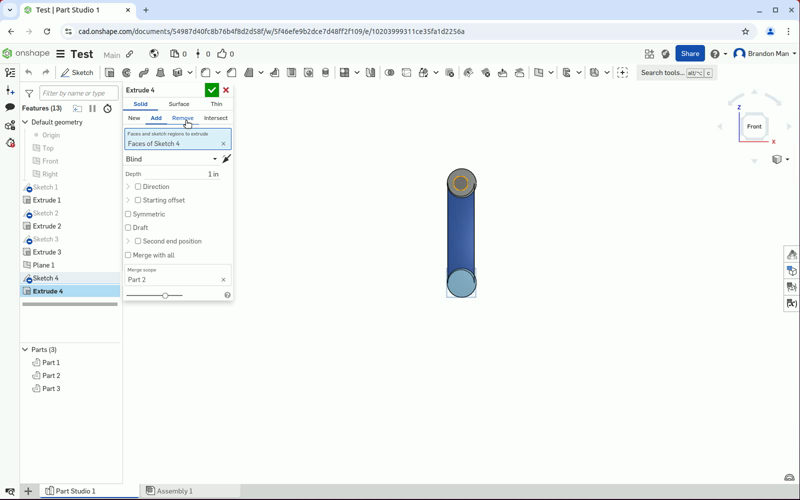
click(186, 120)
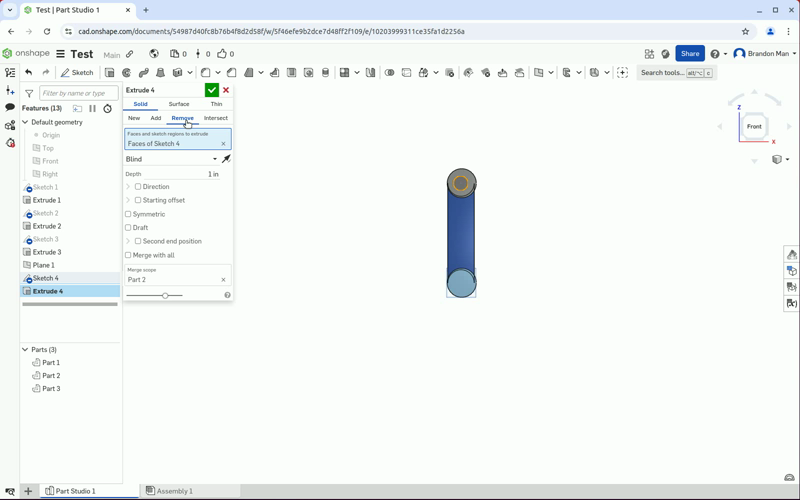
key(tab, 4)
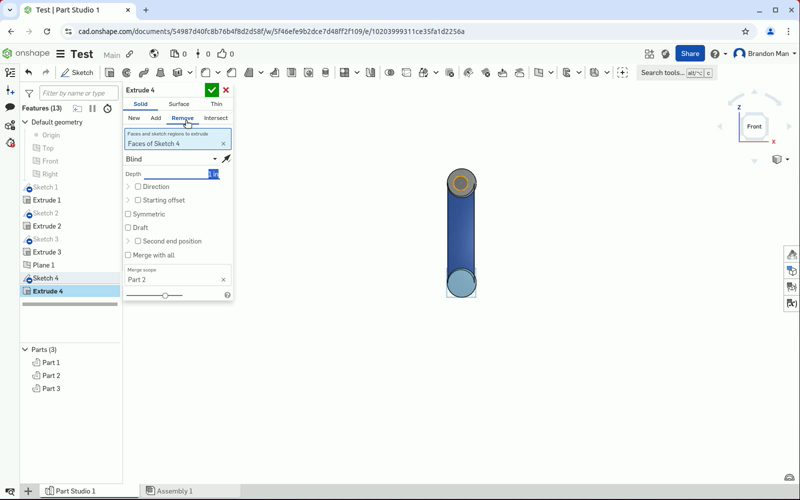
text(3.37)
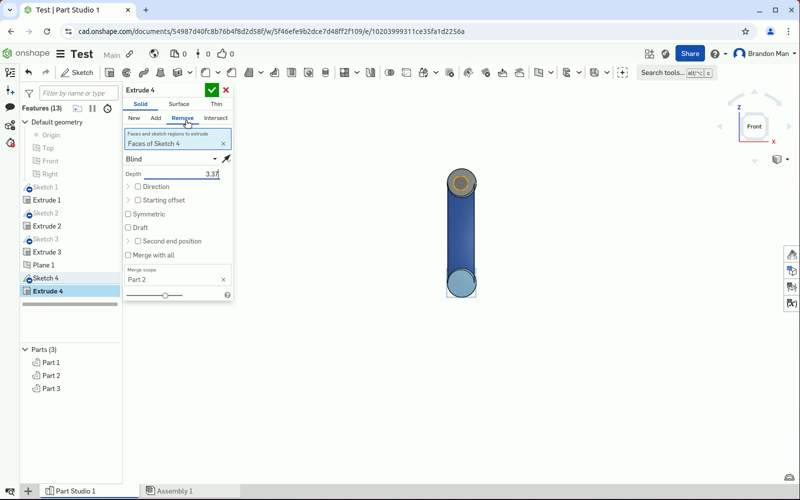
key(tab, 6)
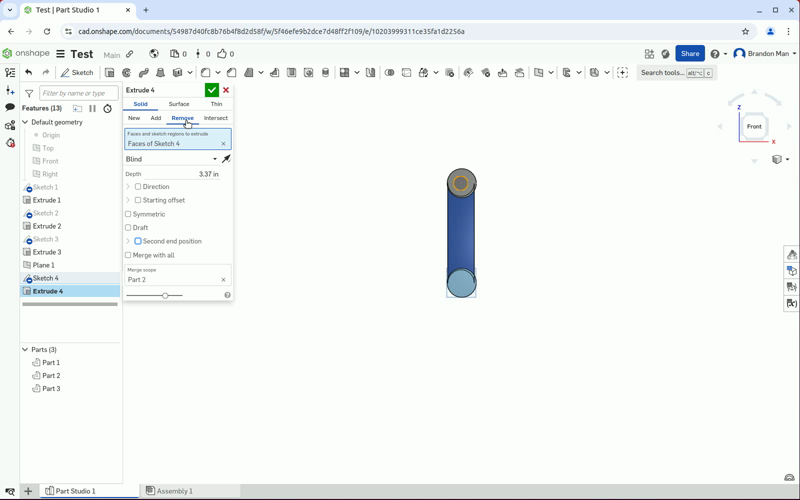
key(space)
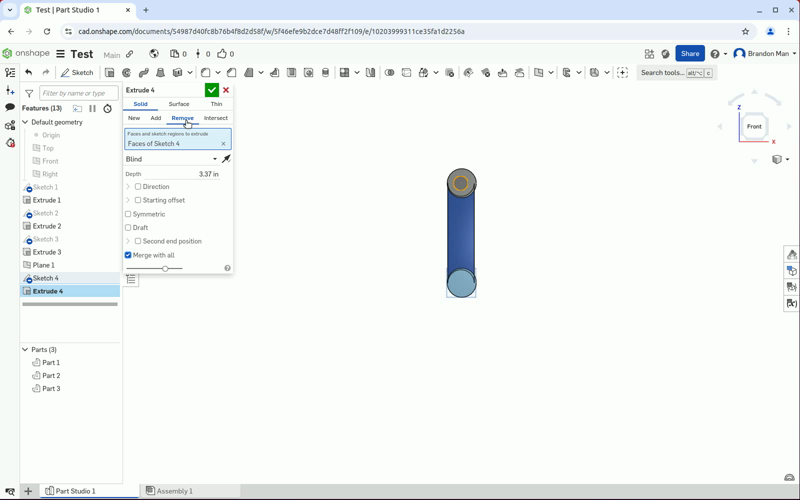
key(enter)
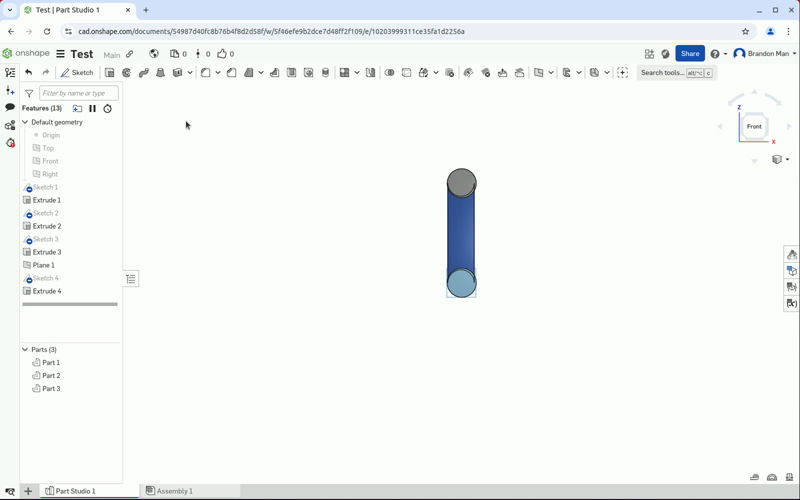
key(shift+h)
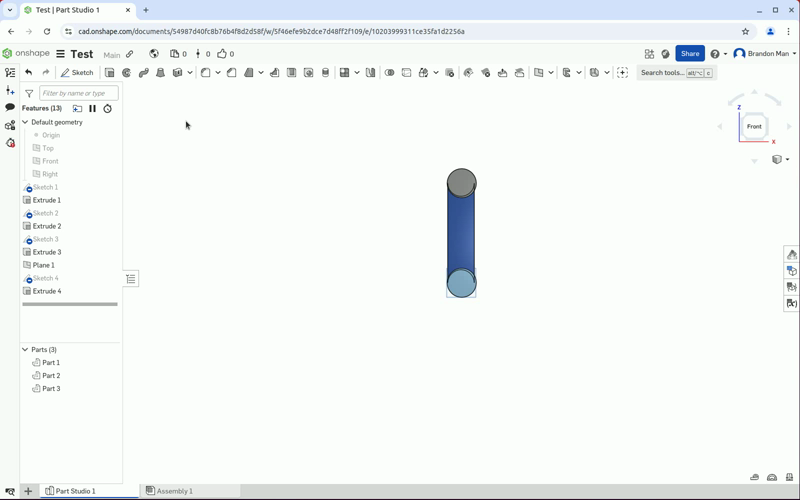
key(shift+h)
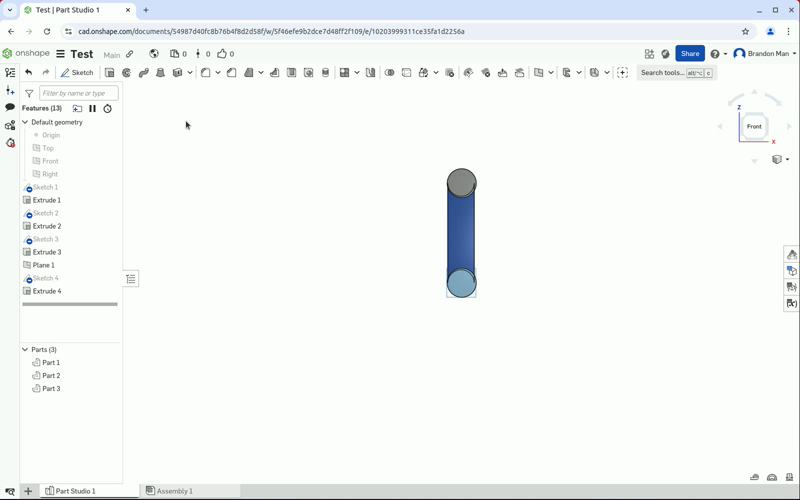
mouse_move(73, 189)
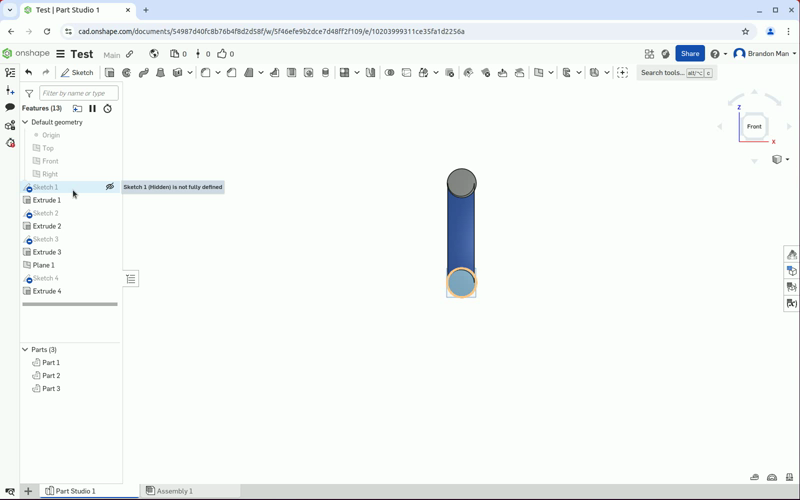
click(73, 189)
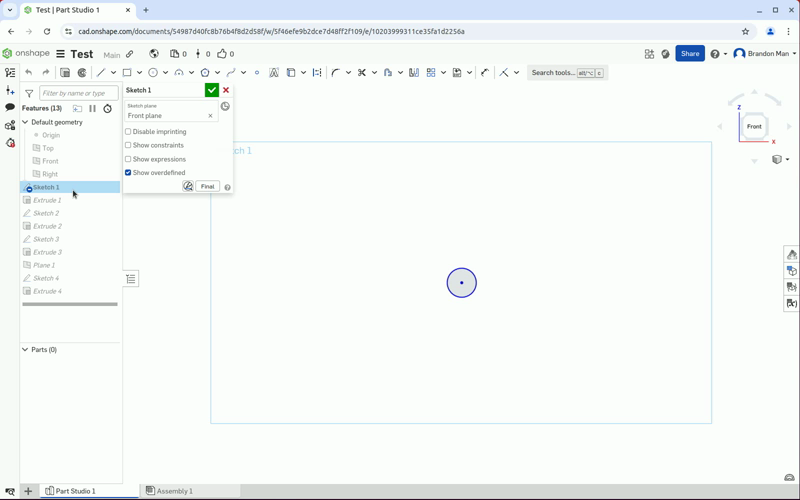
mouse_move(229, 92)
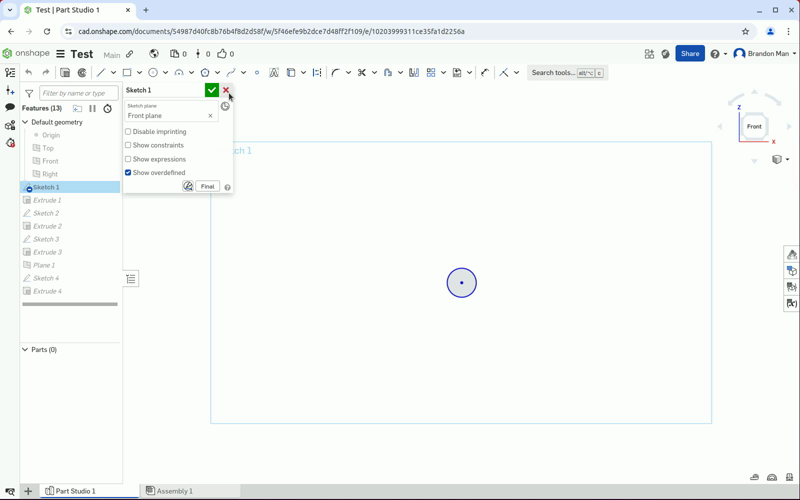
click(229, 92)
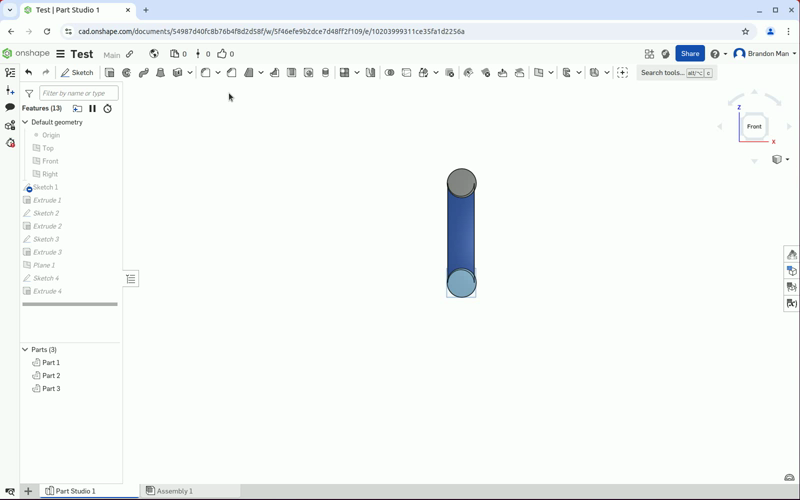
key(shift+s)
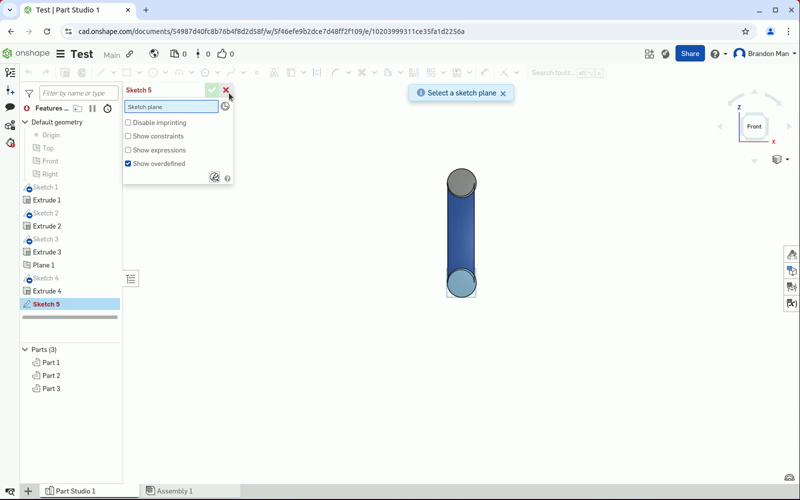
mouse_move(73, 267)
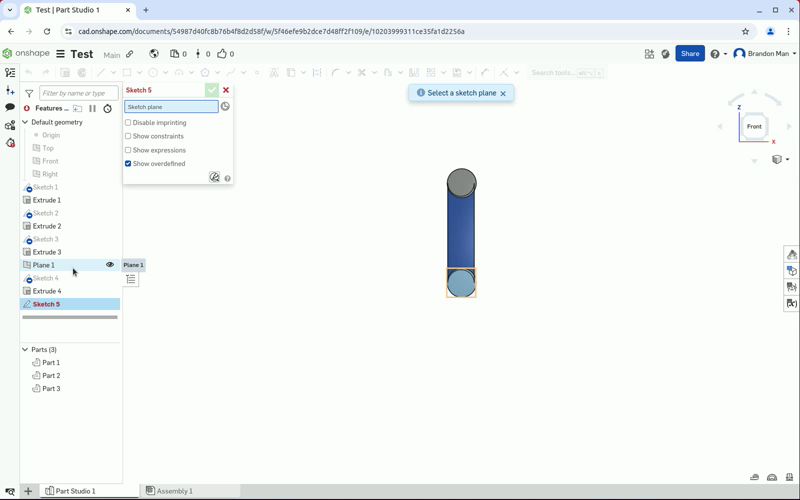
click(73, 267)
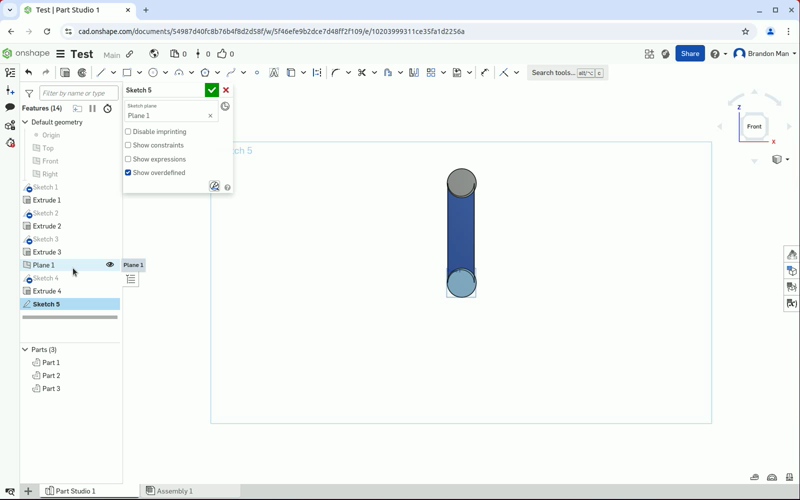
mouse_move(73, 352)
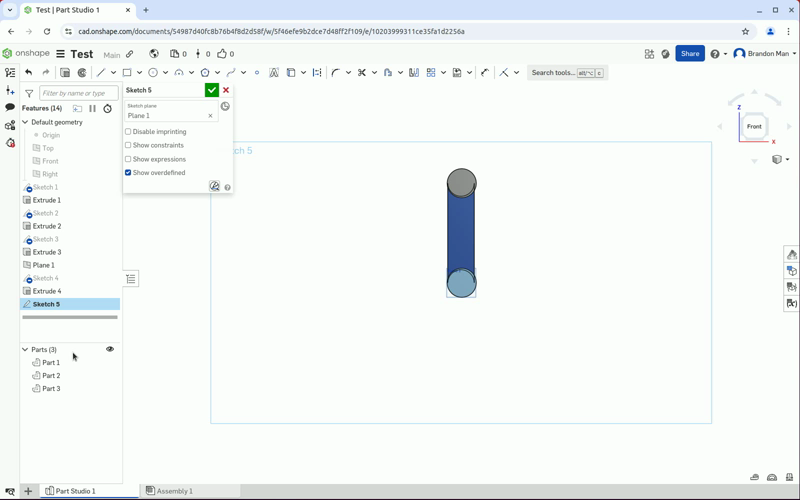
key(y)
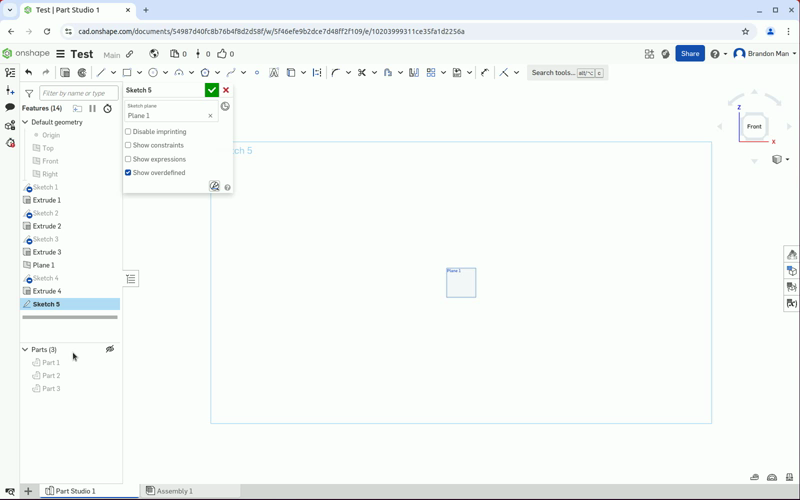
key(c)
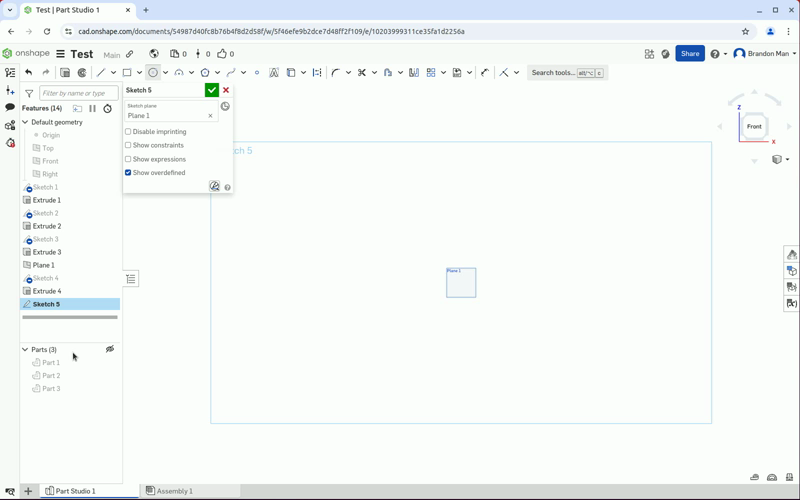
key_down(shift)
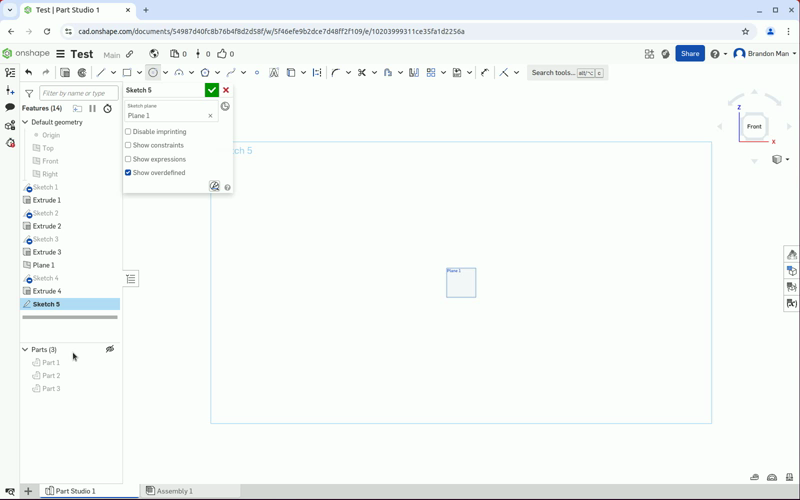
mouse_move(460, 282)
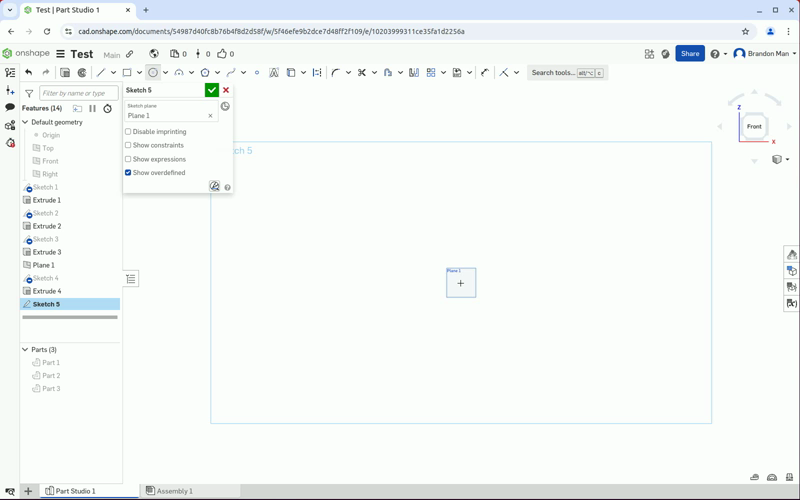
click(460, 282)
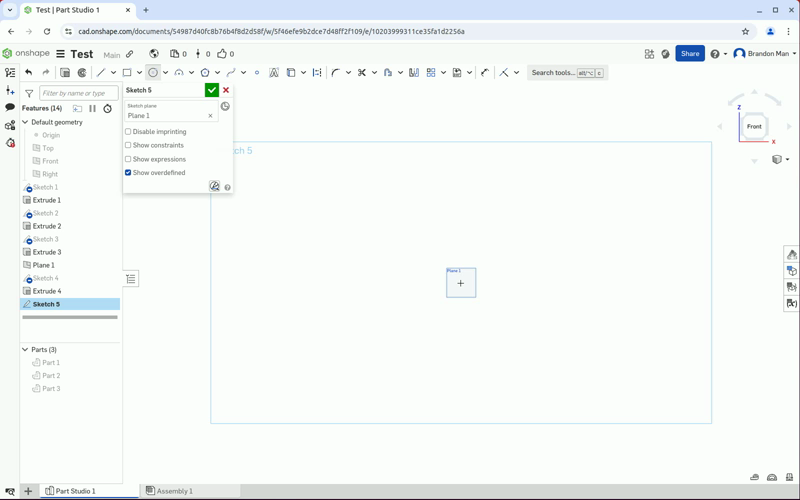
key_up(shift)
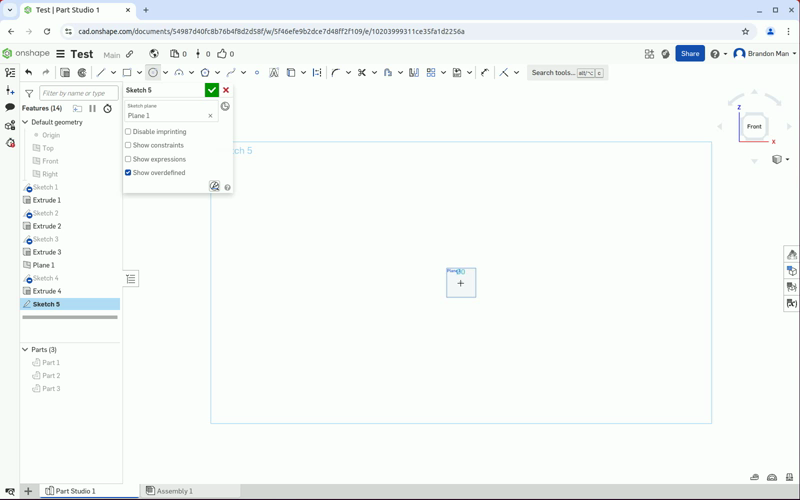
mouse_move(467, 282)
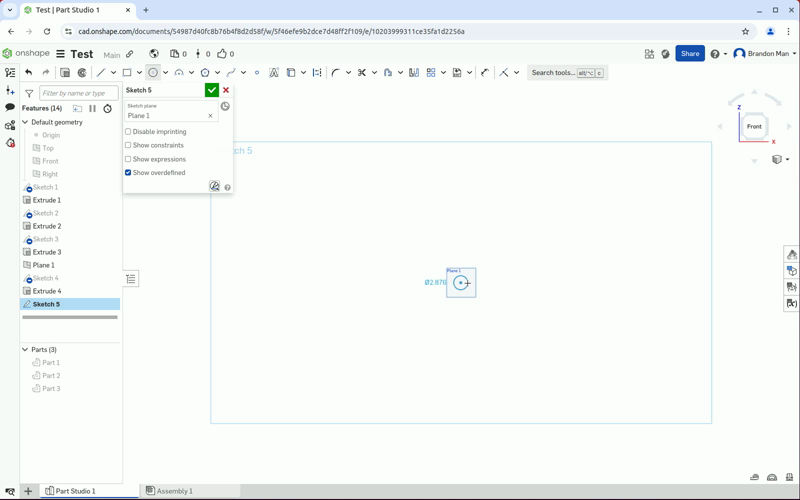
click(467, 282)
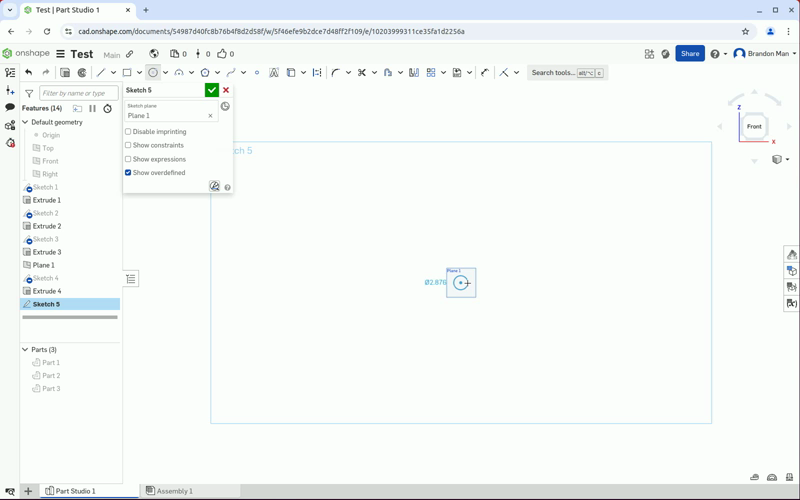
key(esc)
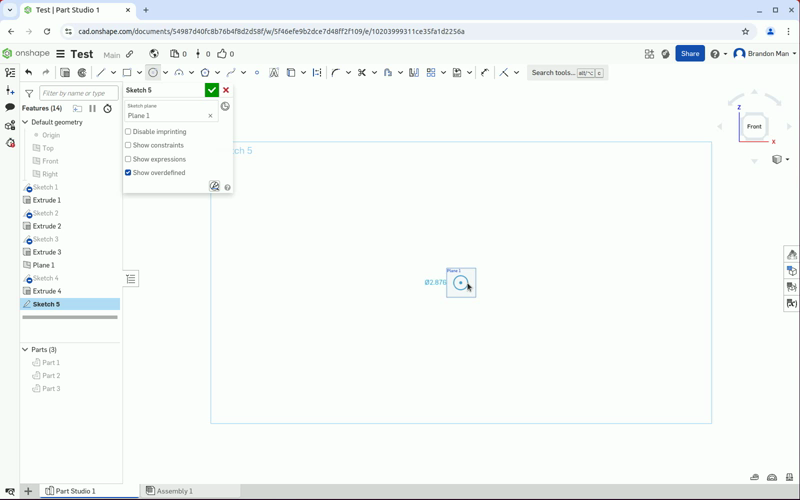
mouse_move(462, 285)
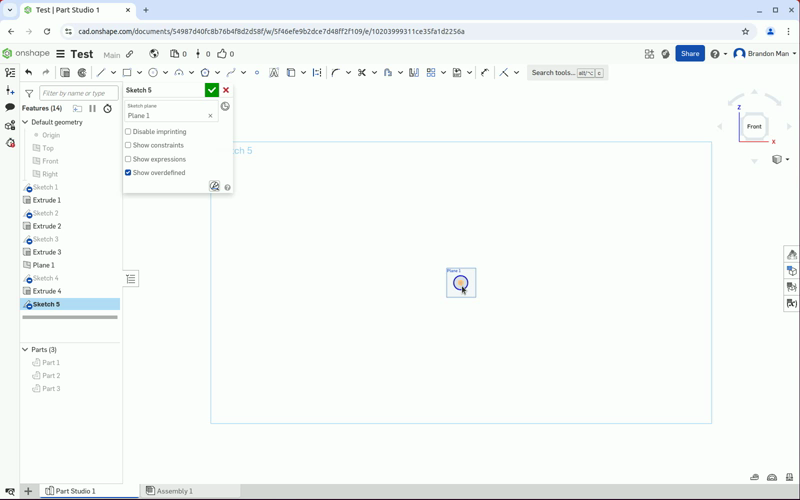
scroll(6)
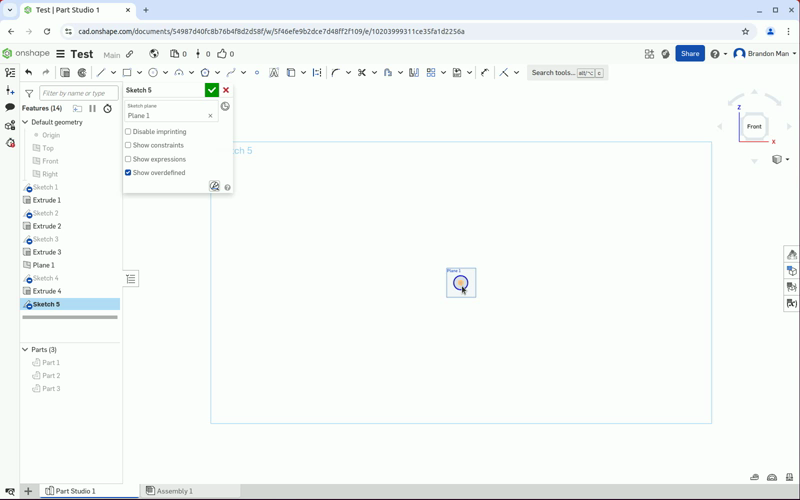
scroll(6)
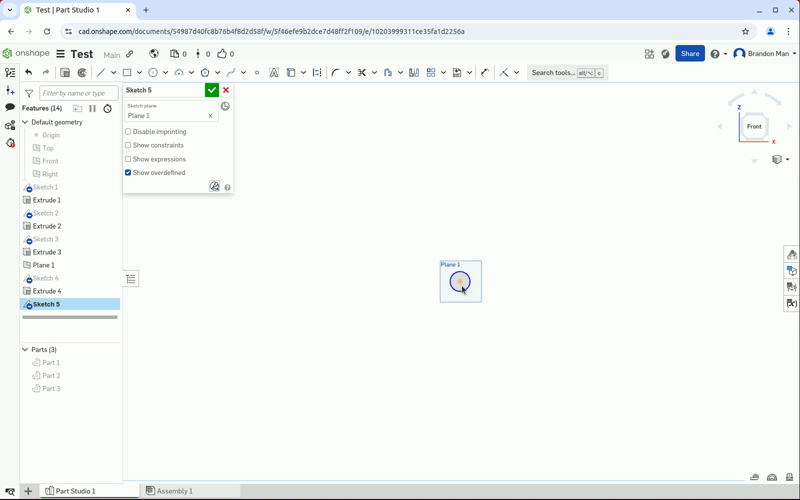
scroll(6)
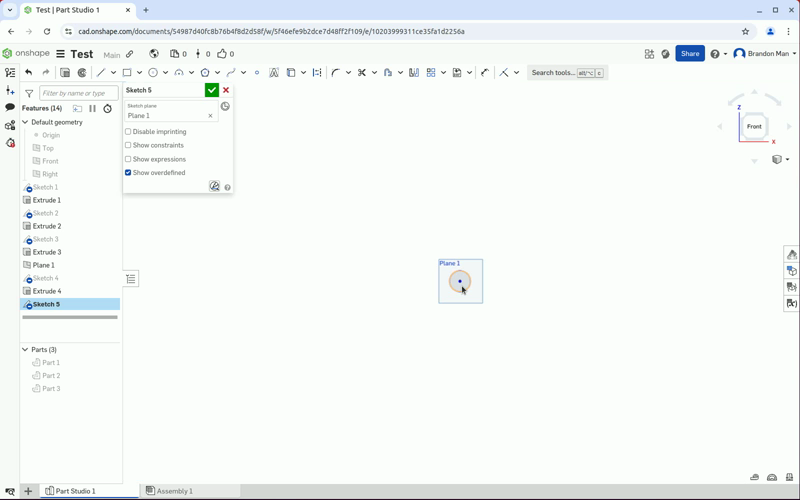
scroll(6)
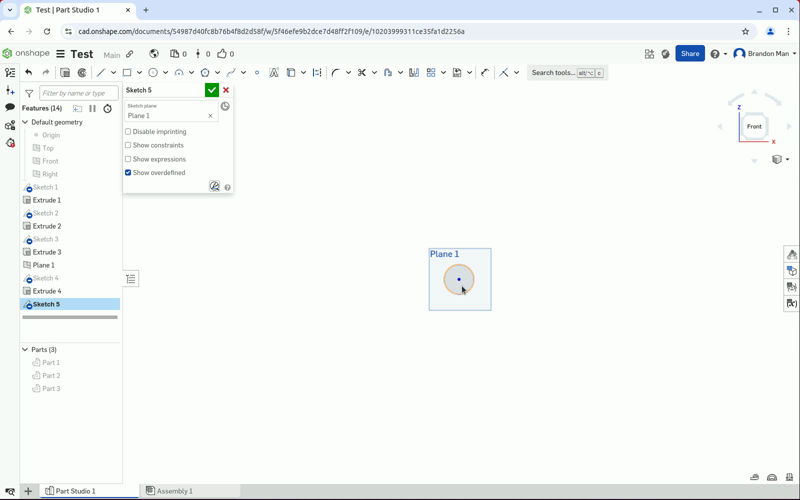
scroll(6)
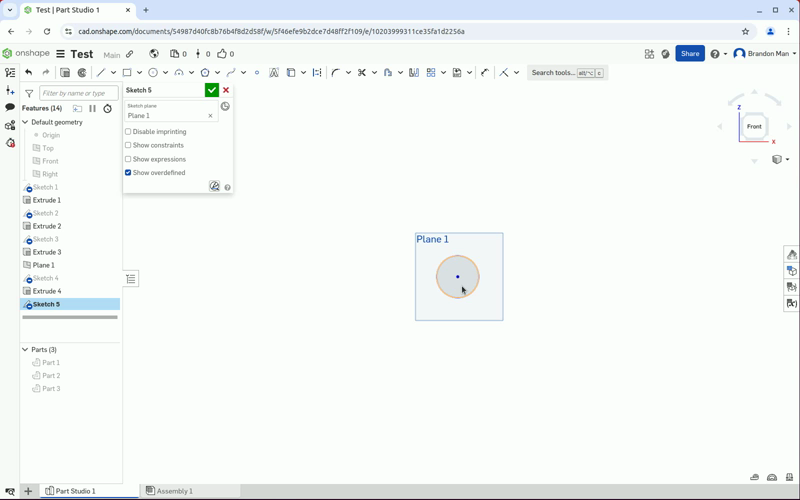
scroll(6)
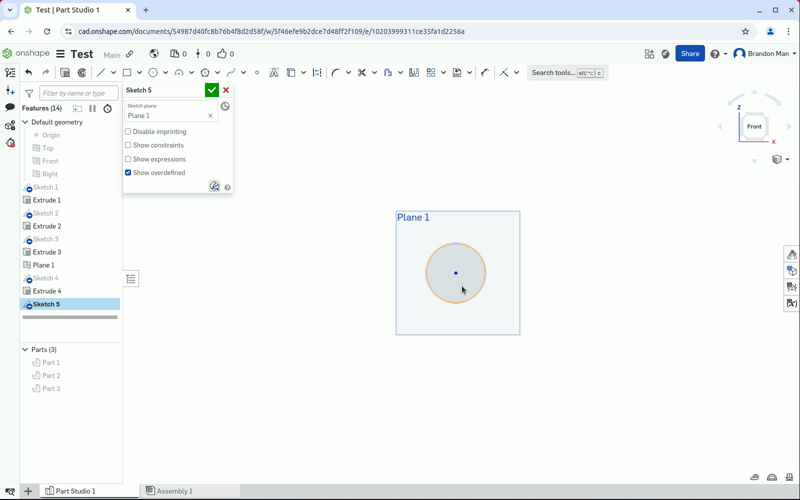
scroll(6)
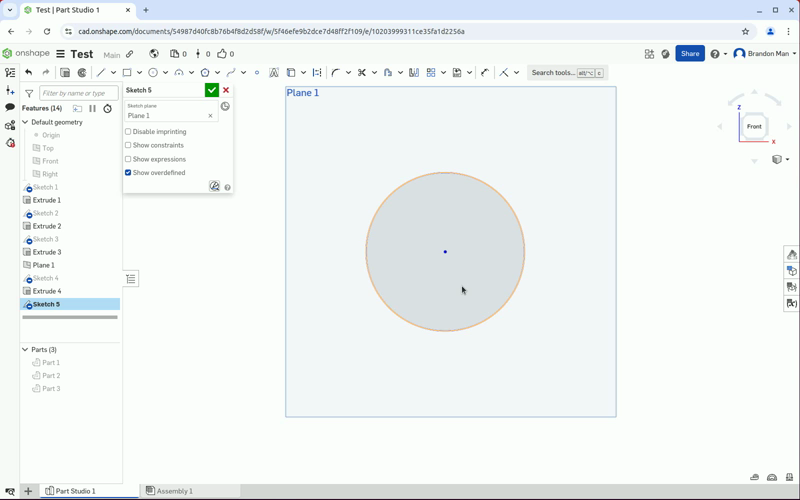
click(462, 285)
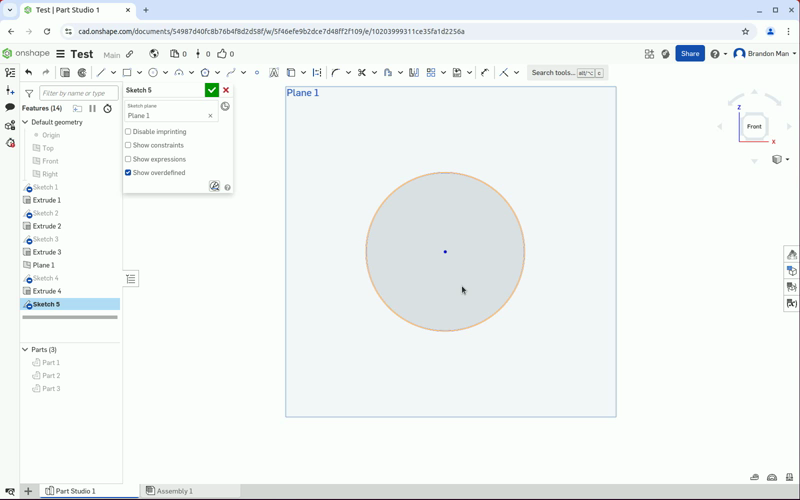
scroll(-6)
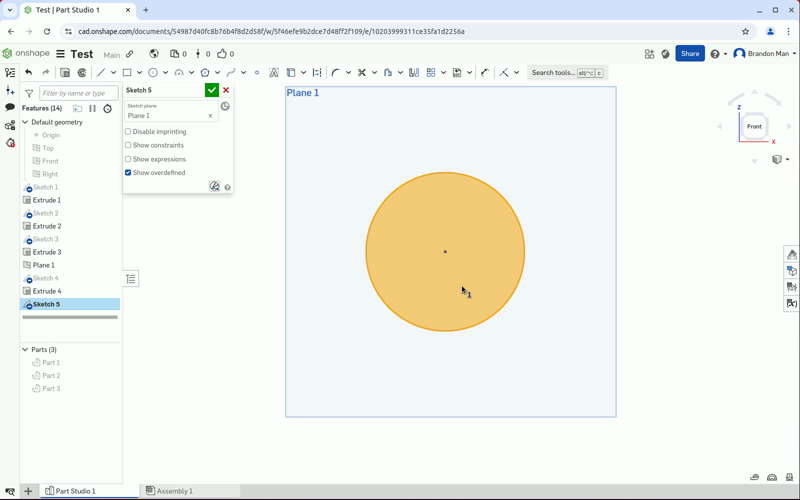
scroll(-6)
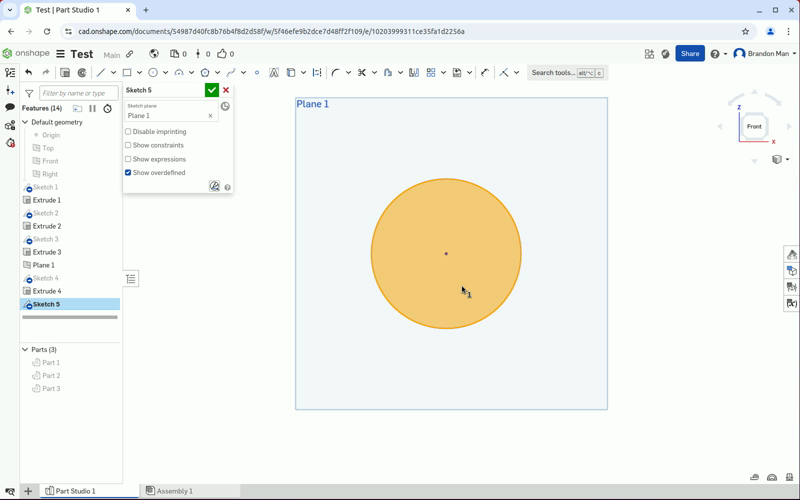
scroll(-6)
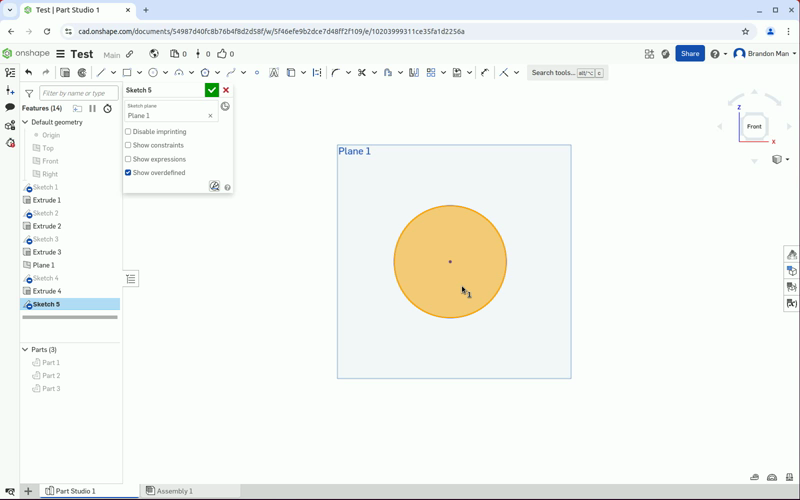
scroll(-6)
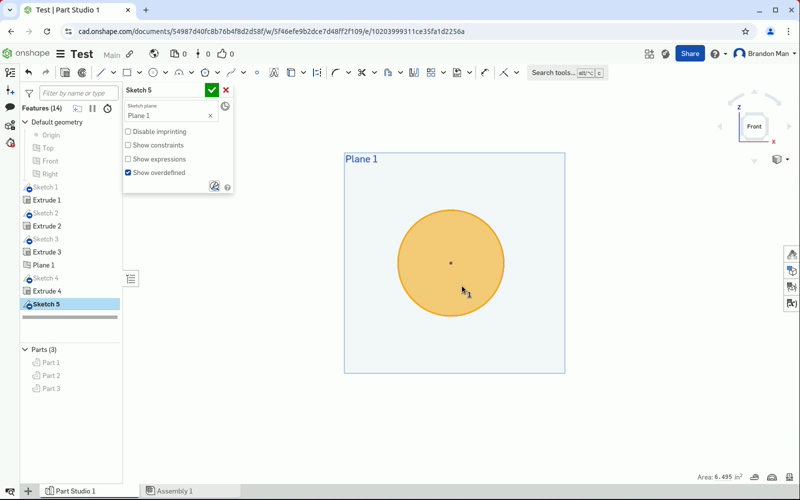
scroll(-6)
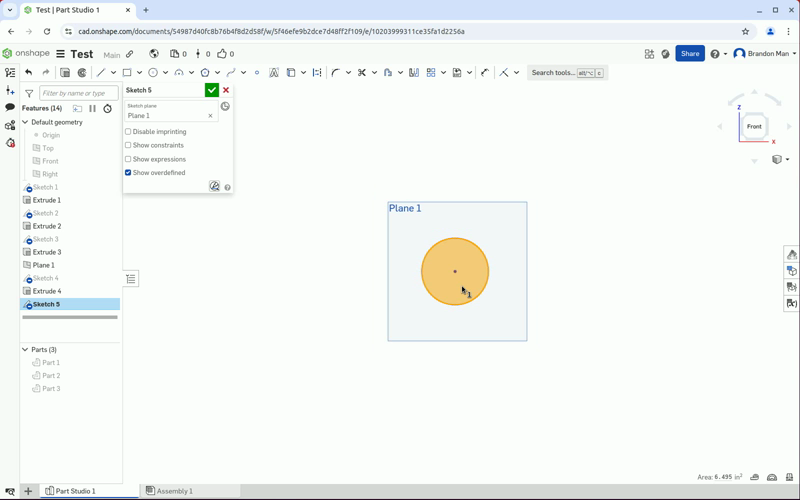
scroll(-6)
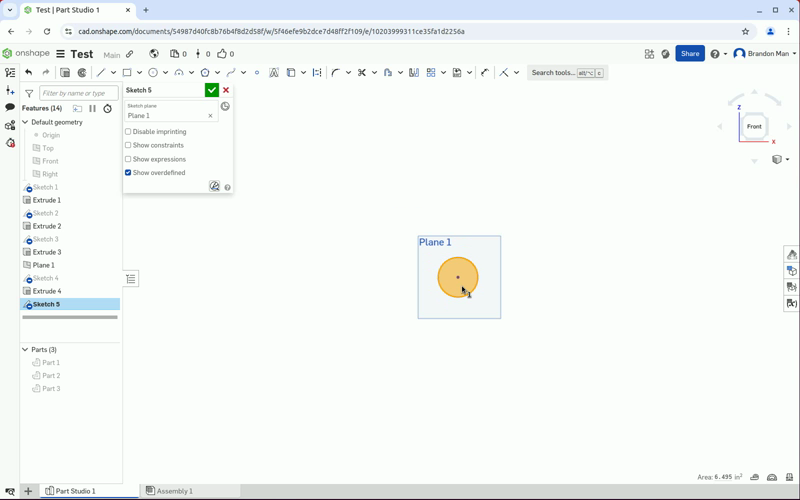
scroll(-6)
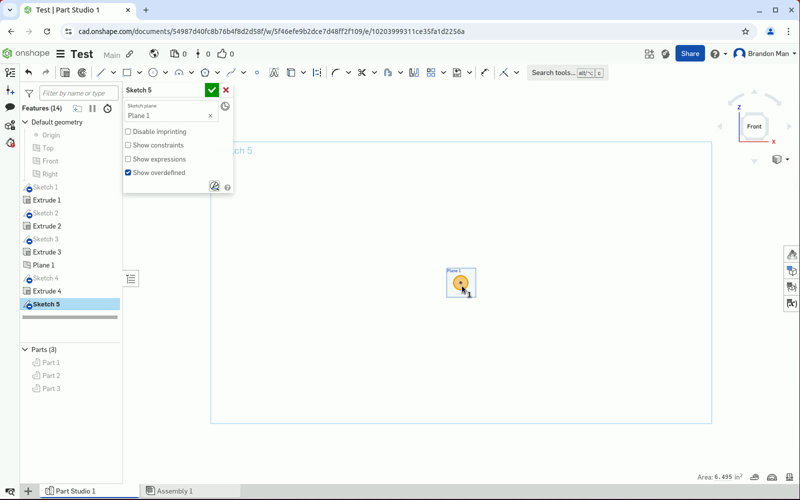
mouse_move(73, 352)
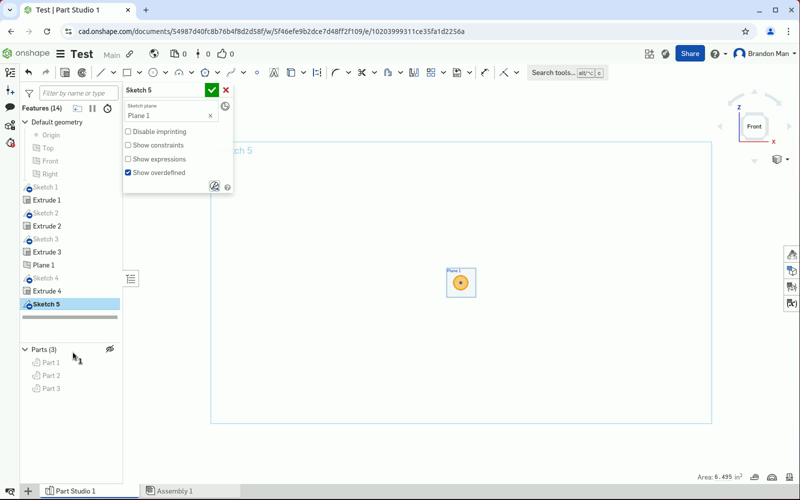
key(shift+y)
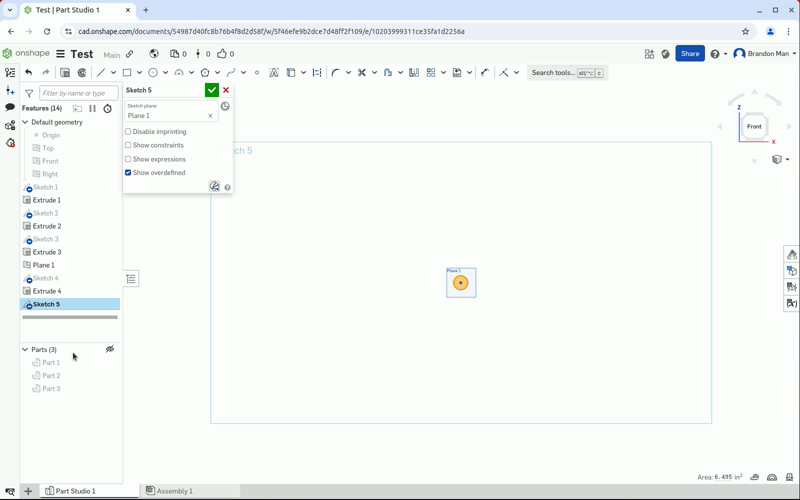
key(shift+e)
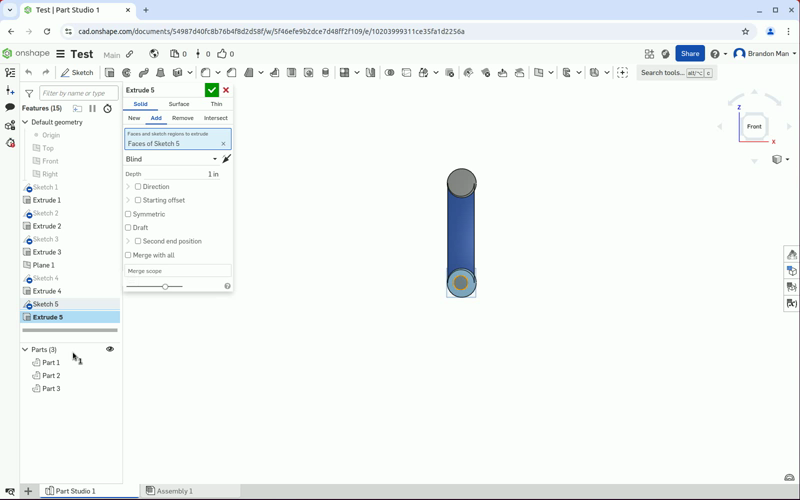
mouse_move(143, 106)
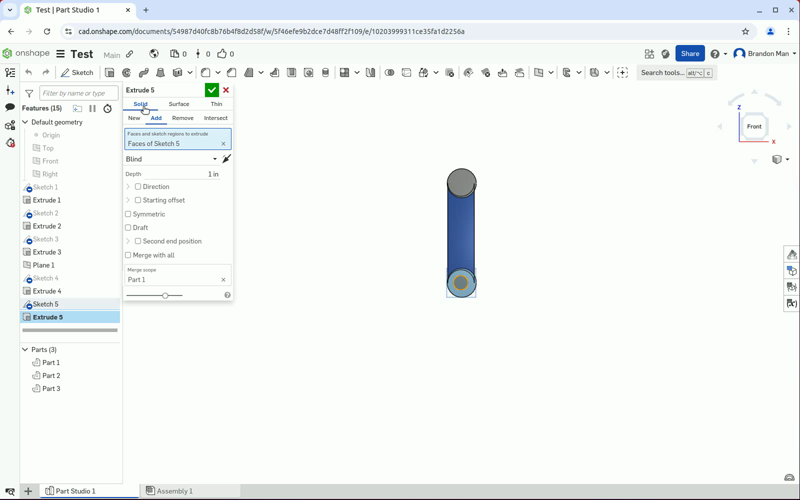
click(143, 106)
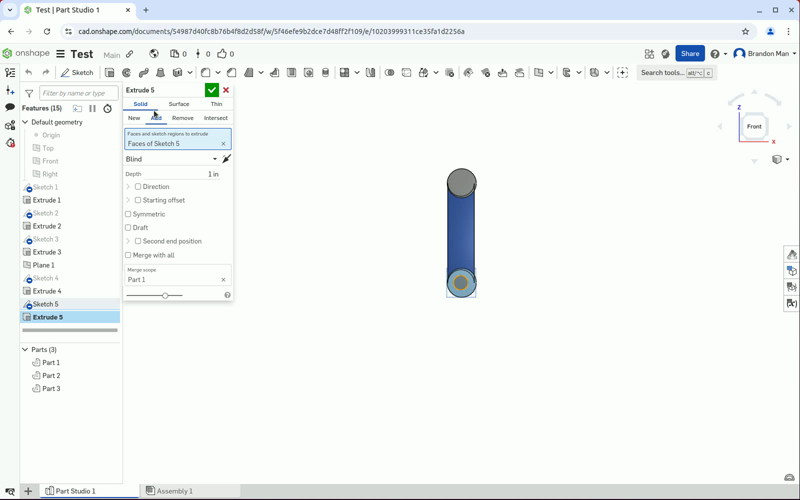
mouse_move(186, 120)
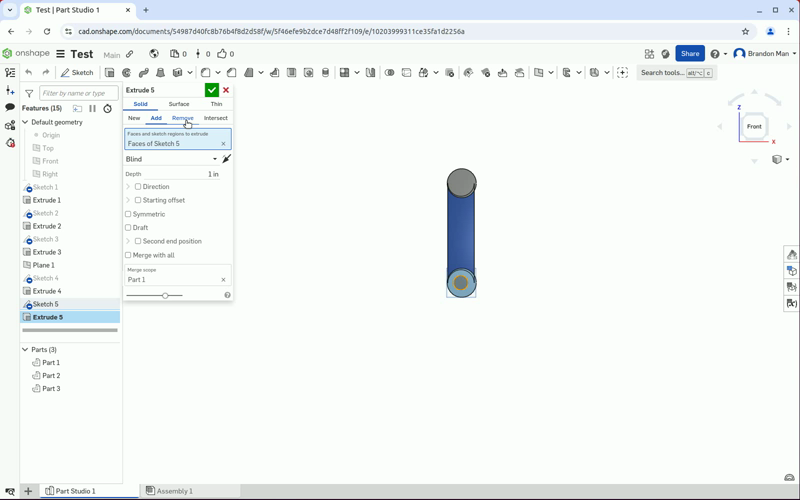
click(186, 120)
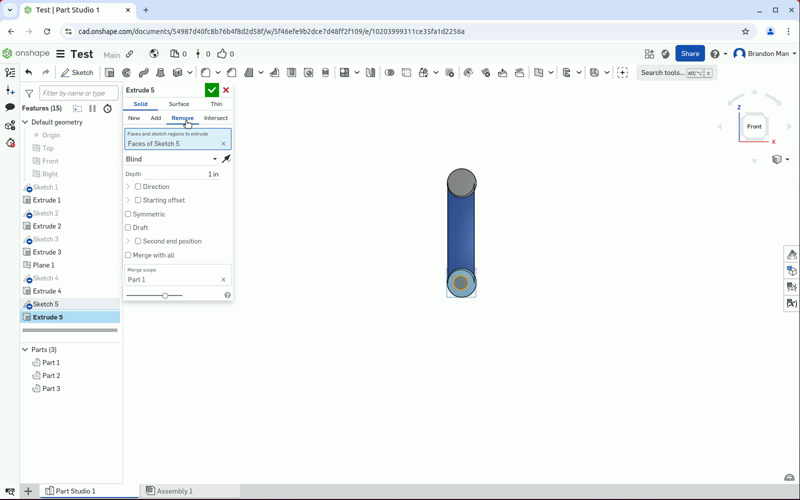
key(tab, 4)
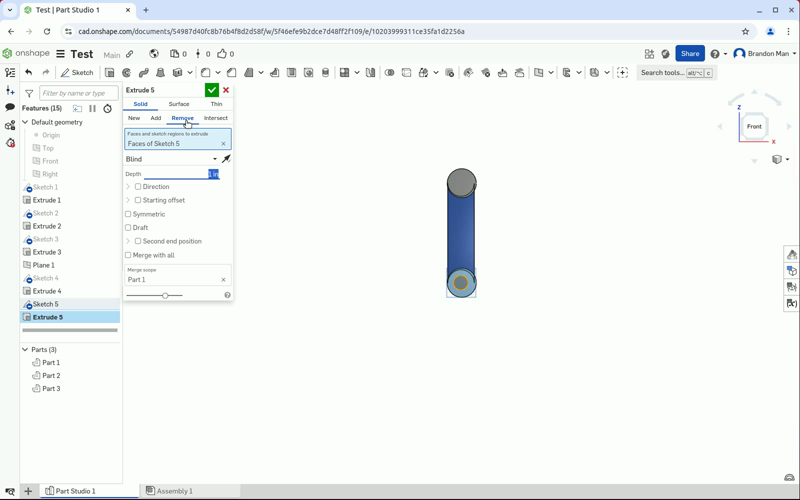
text(3.37)
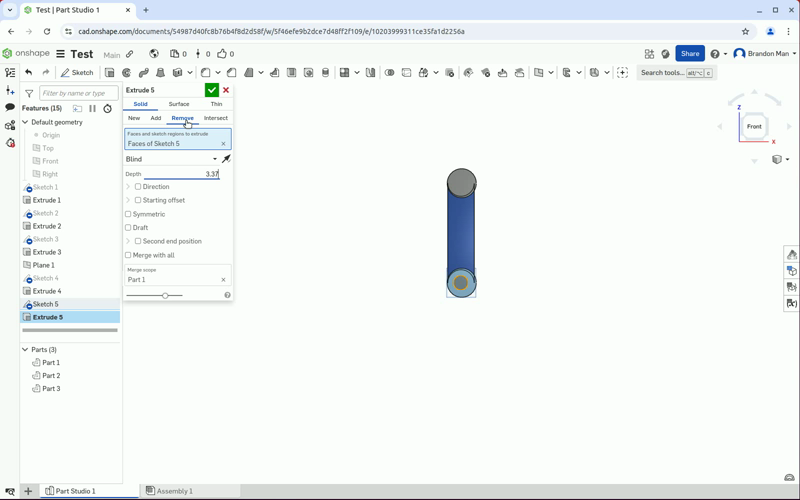
key(tab, 6)
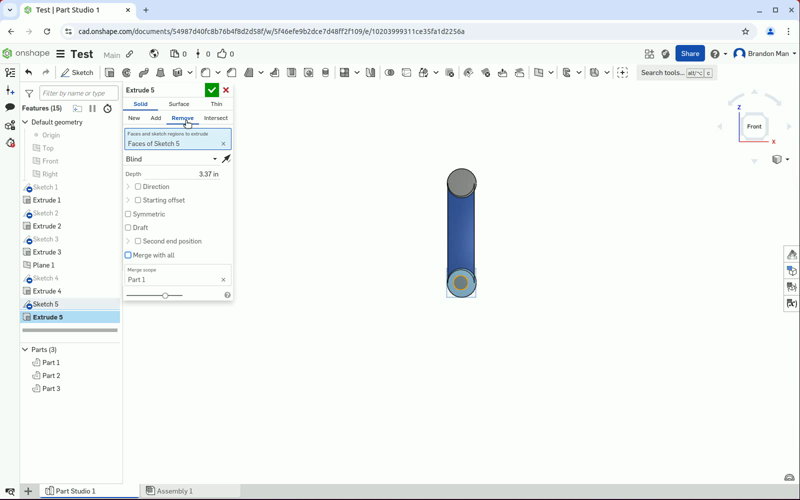
key(space)
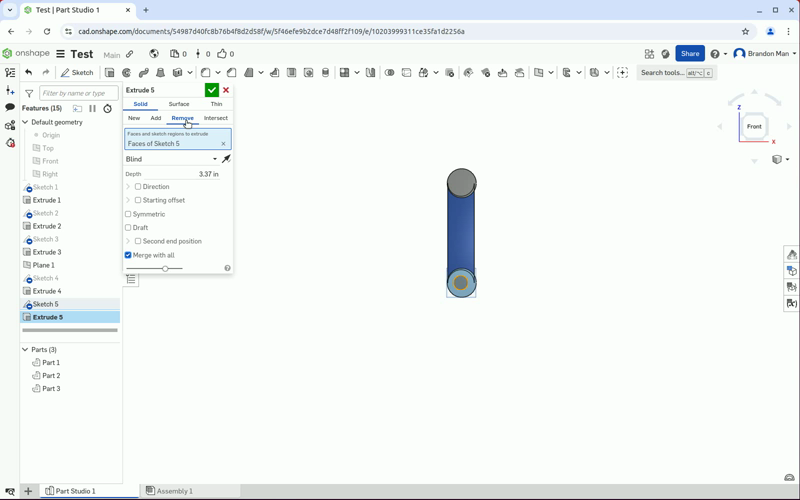
key(enter)
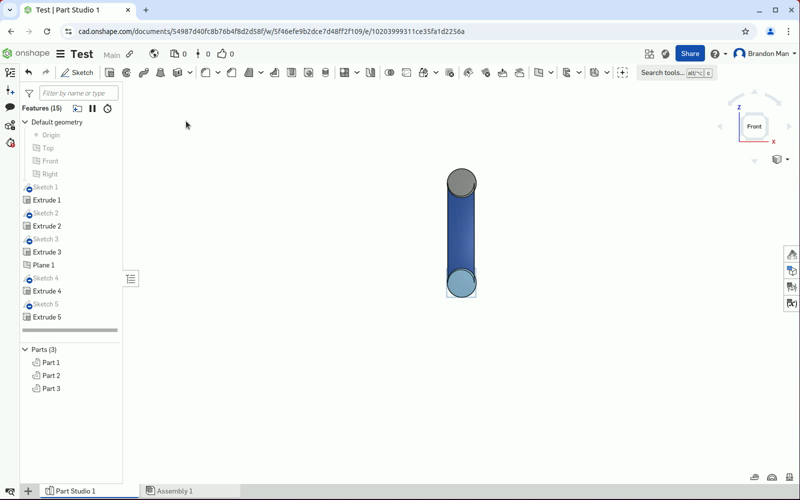
key(shift+h)
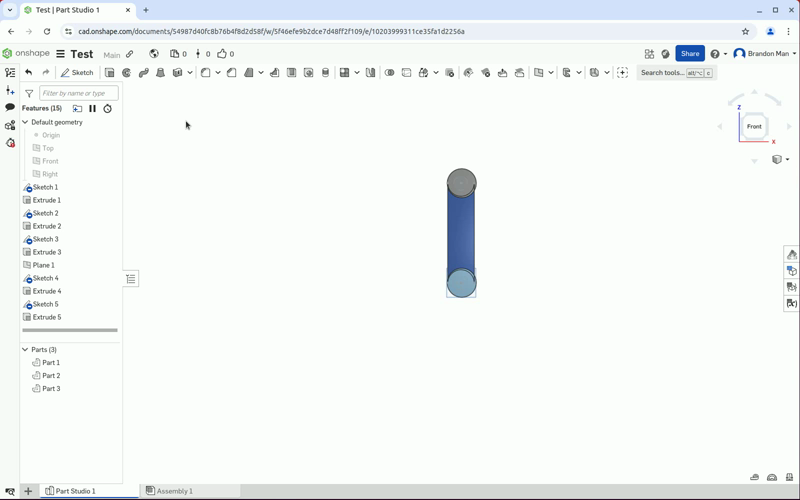
key(shift+h)
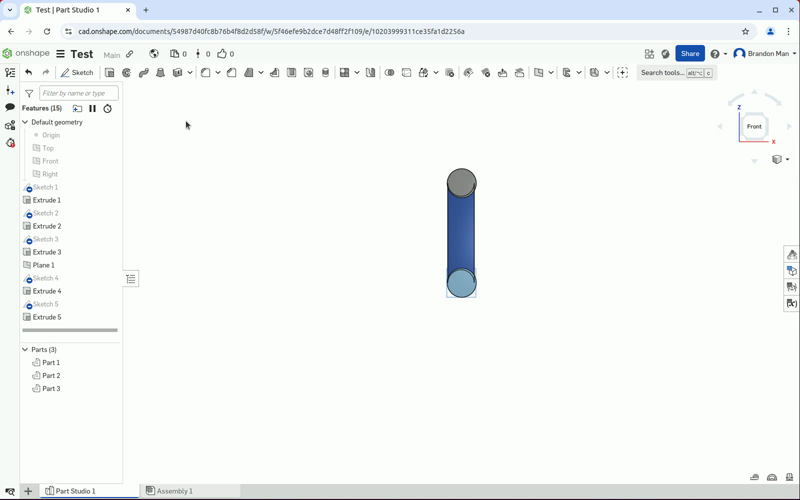
mouse_move(73, 189)
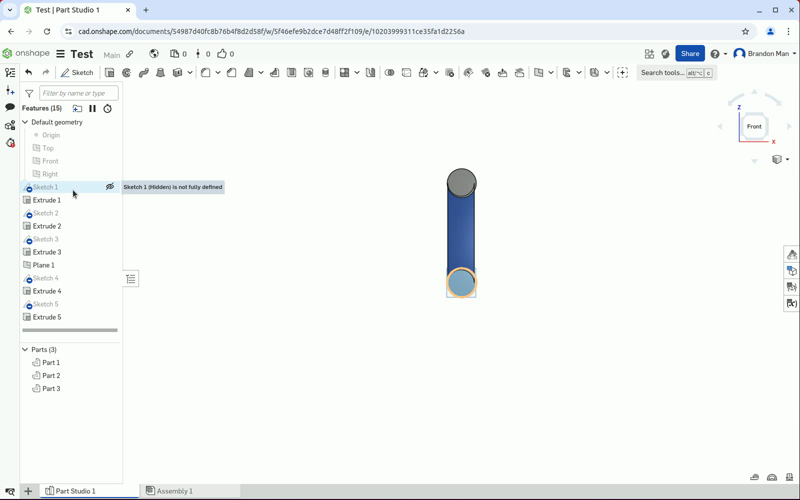
click(73, 189)
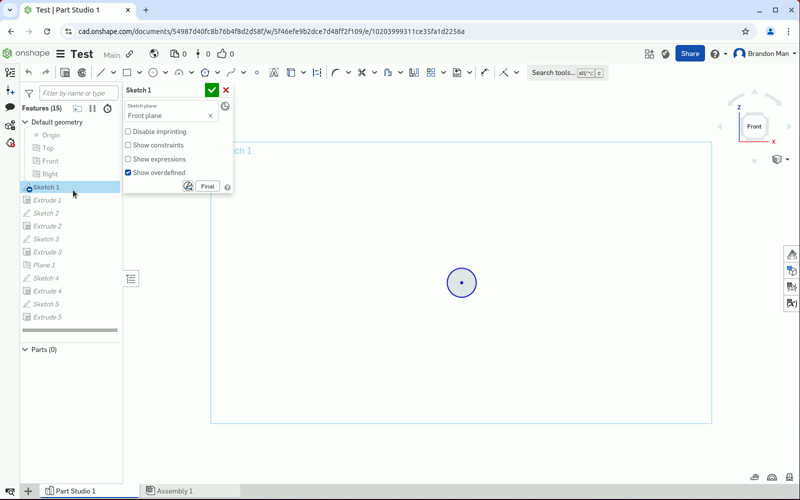
mouse_move(229, 92)
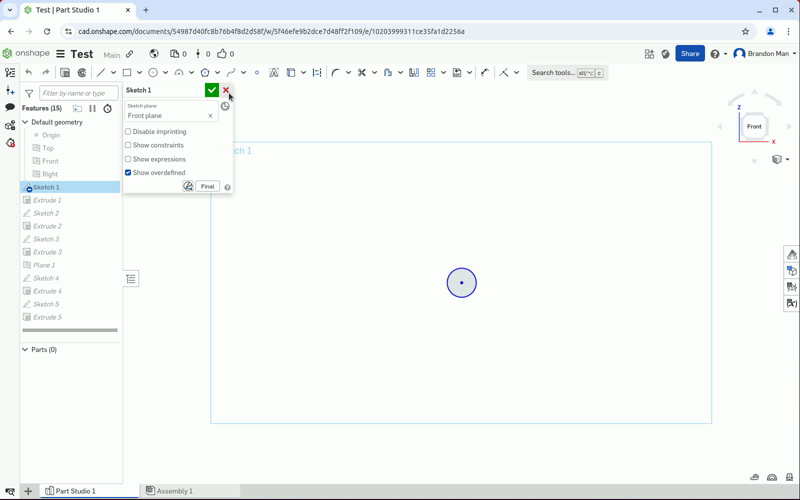
click(229, 92)
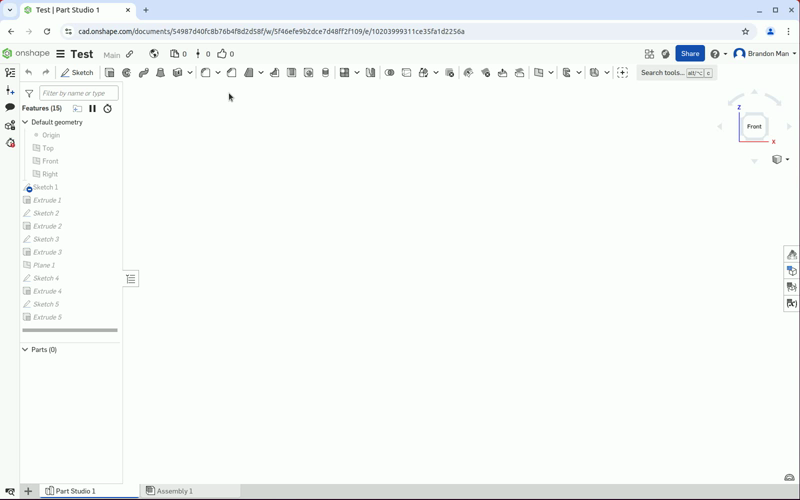
key(shift+s)
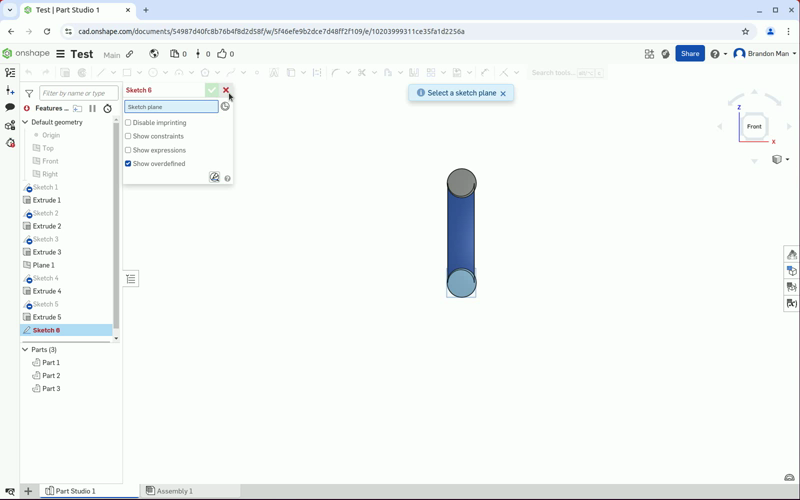
mouse_move(69, 267)
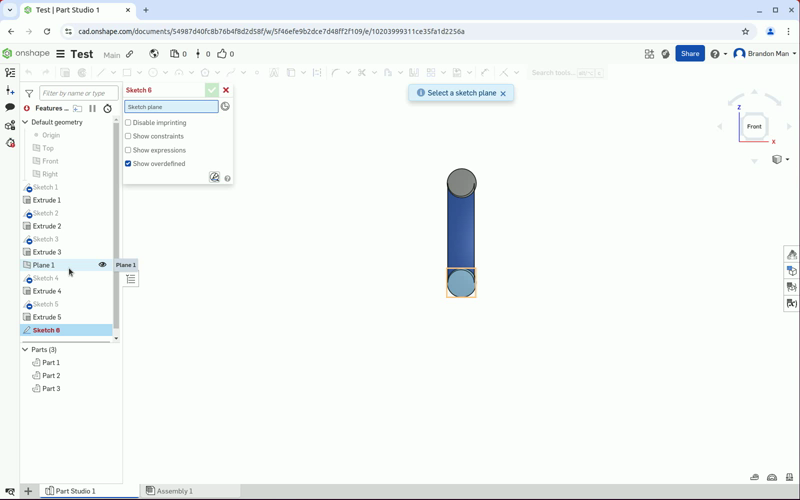
click(69, 267)
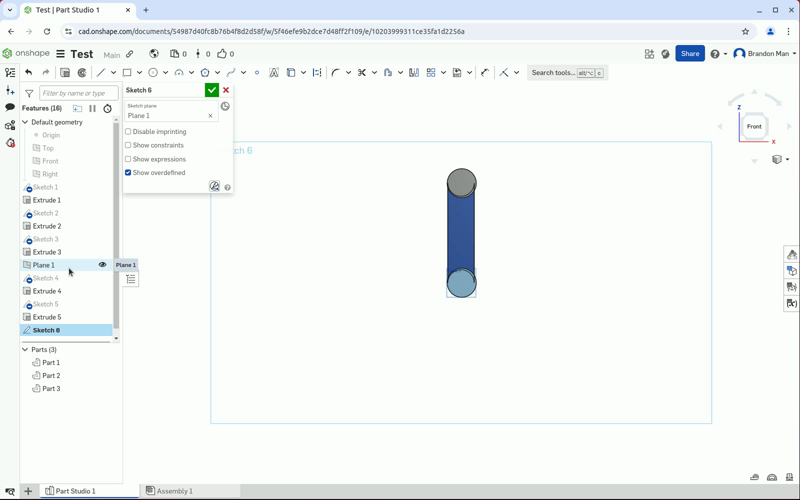
mouse_move(73, 352)
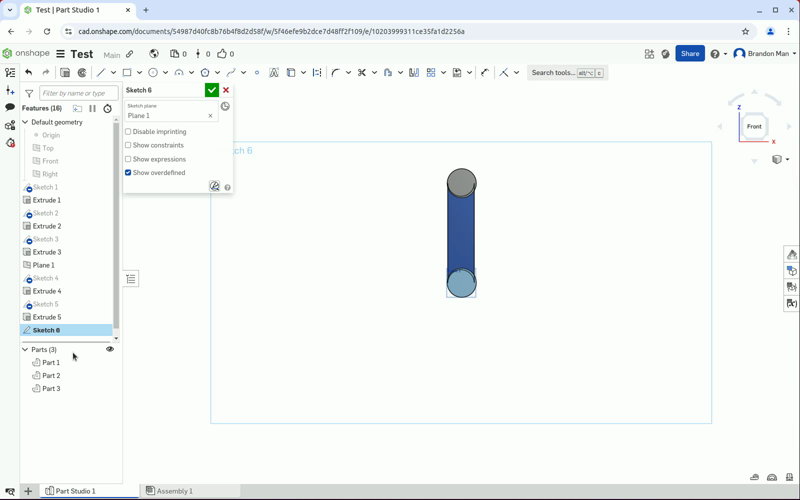
key(y)
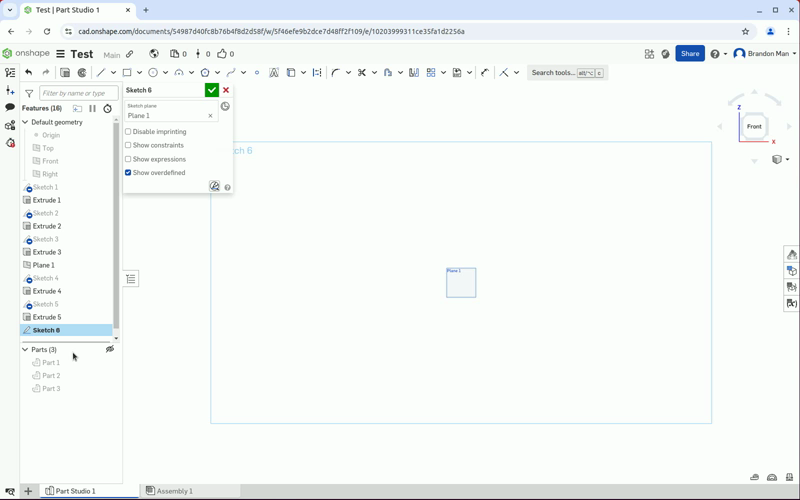
key(c)
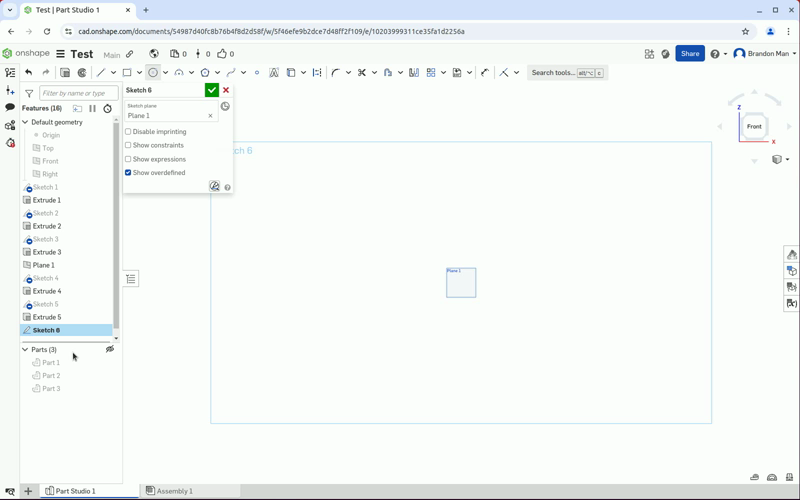
key_down(shift)
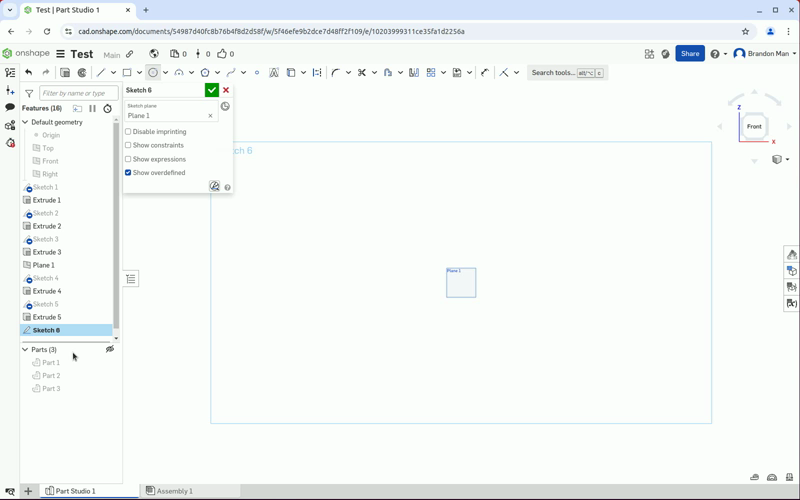
mouse_move(460, 233)
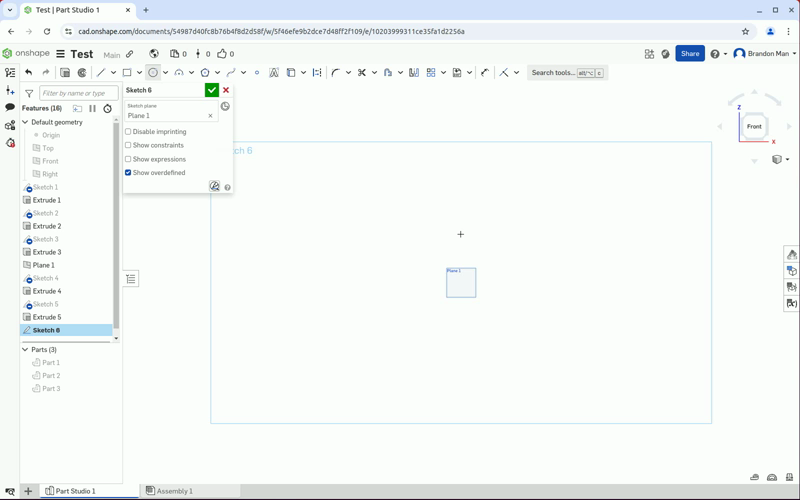
click(460, 233)
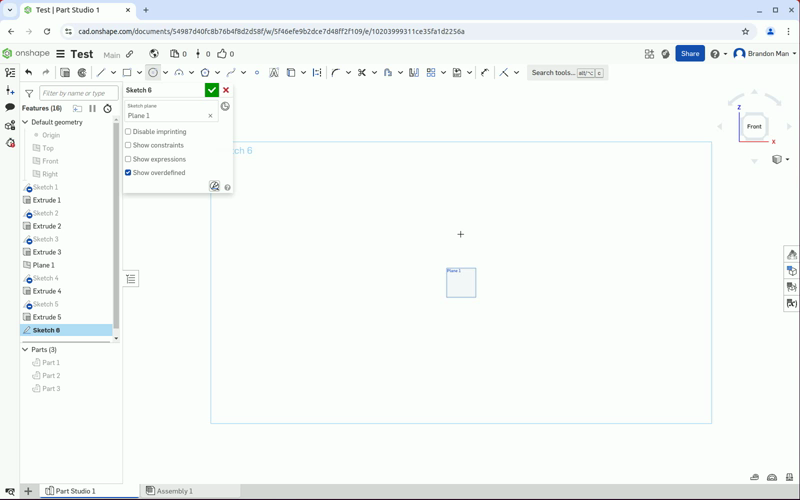
key_up(shift)
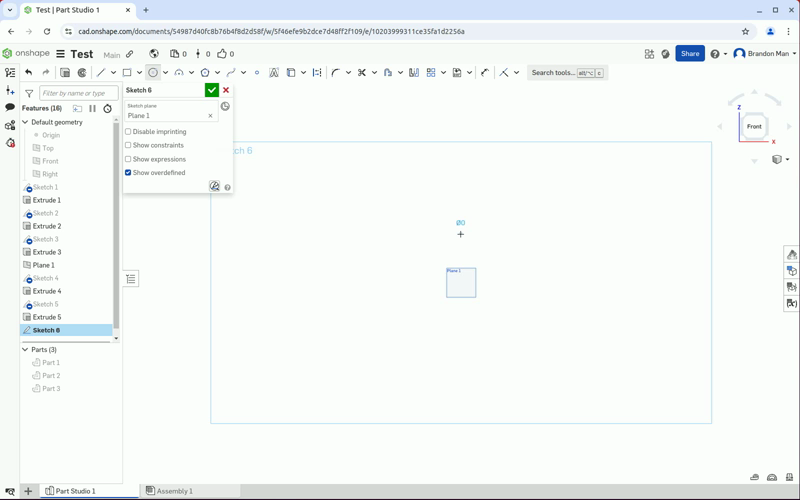
mouse_move(467, 233)
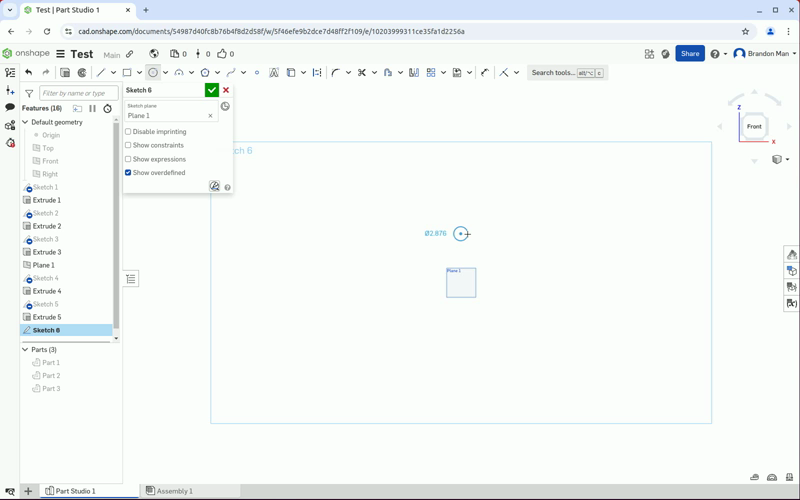
click(467, 233)
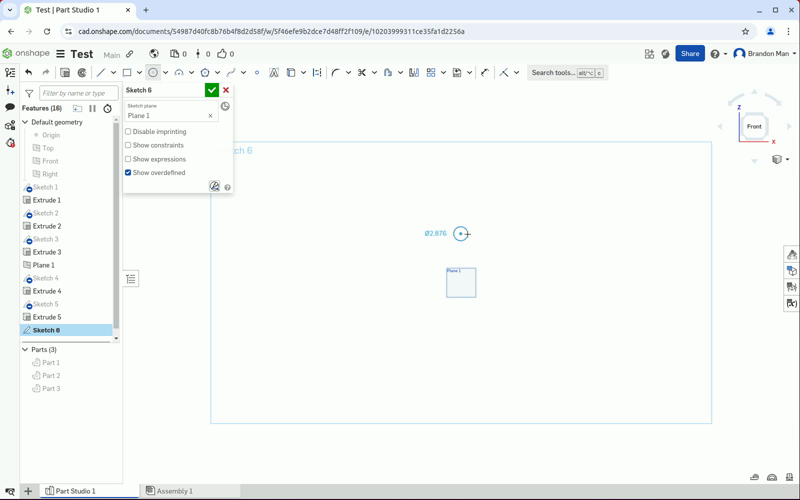
key(esc)
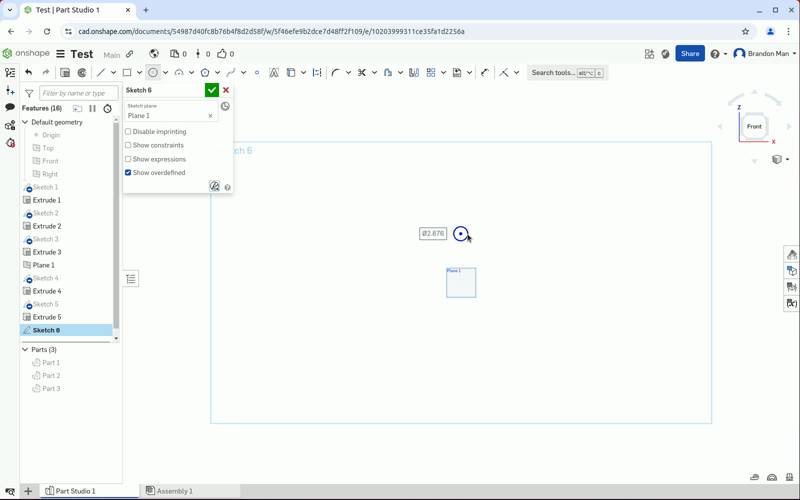
mouse_move(462, 231)
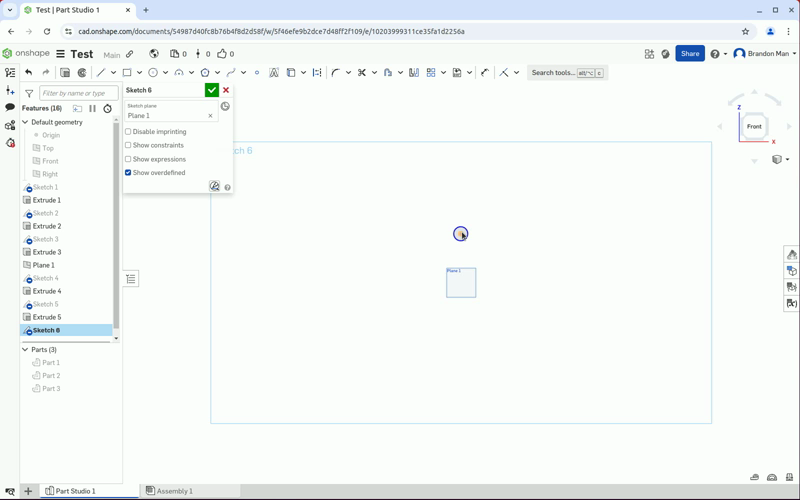
scroll(6)
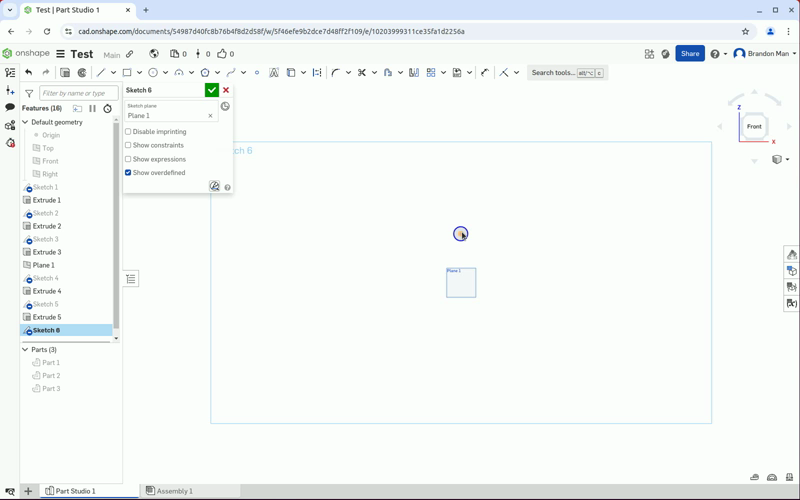
scroll(6)
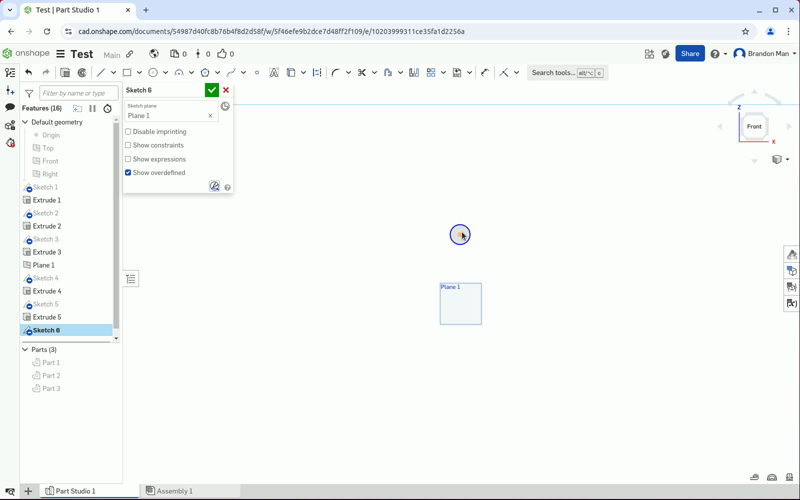
scroll(6)
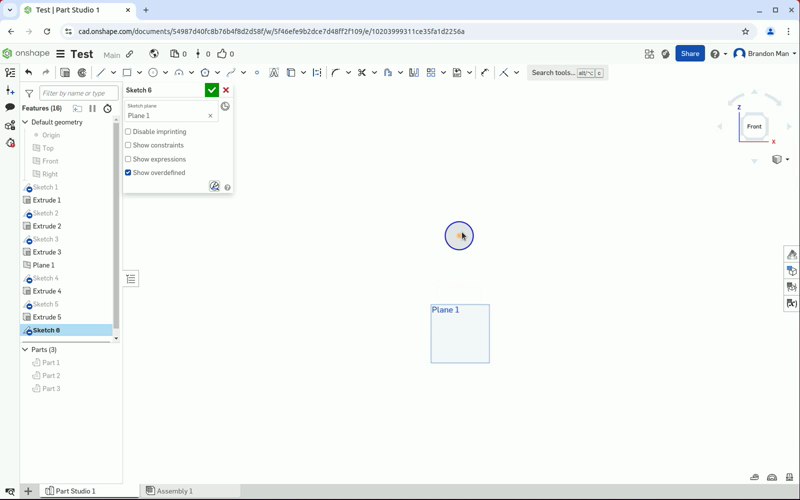
scroll(6)
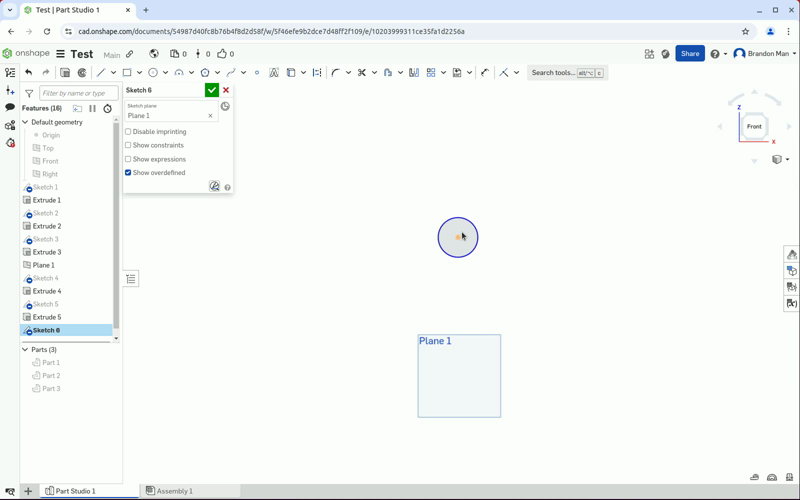
scroll(6)
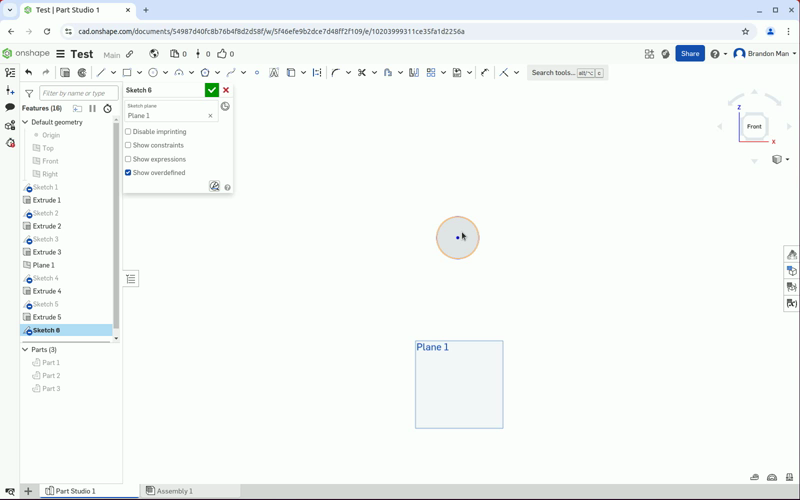
scroll(6)
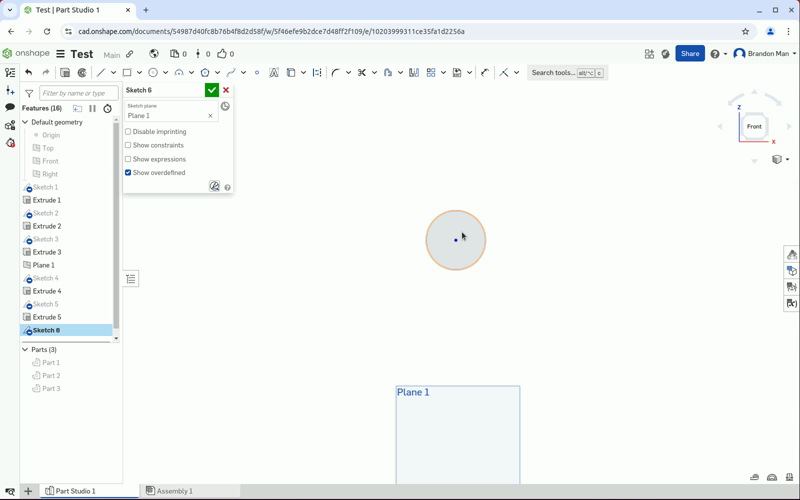
scroll(6)
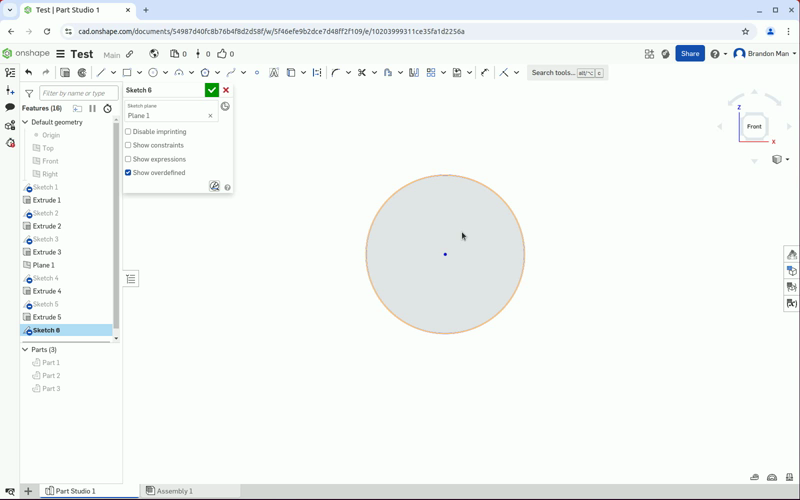
click(462, 231)
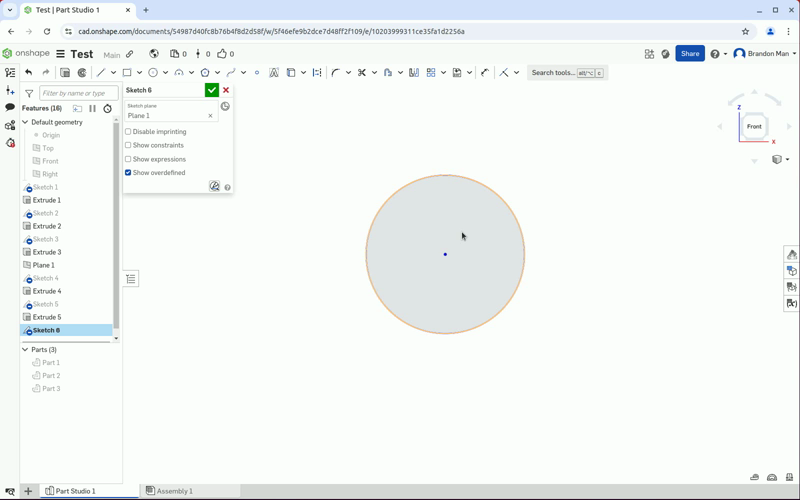
scroll(-6)
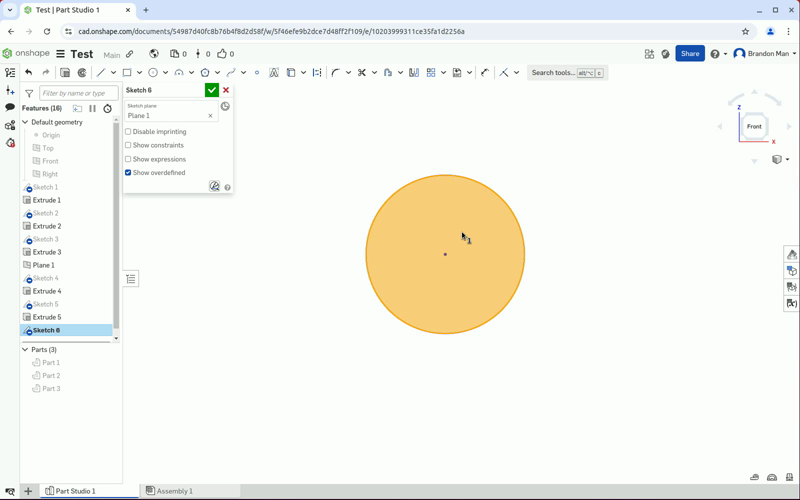
scroll(-6)
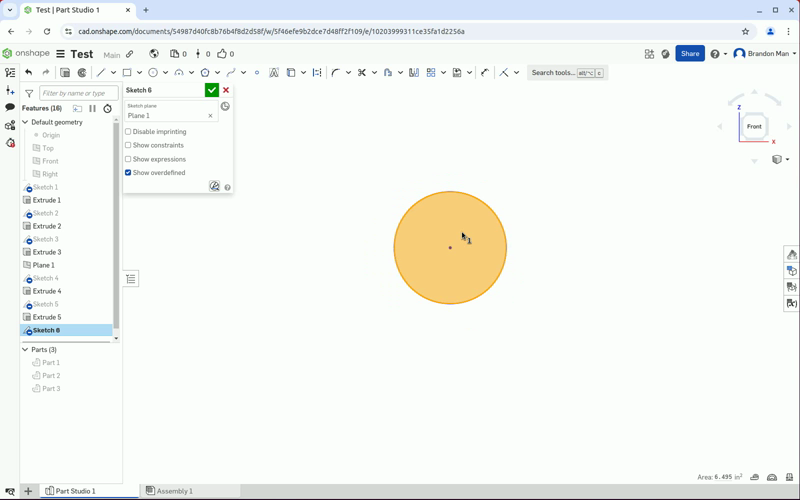
scroll(-6)
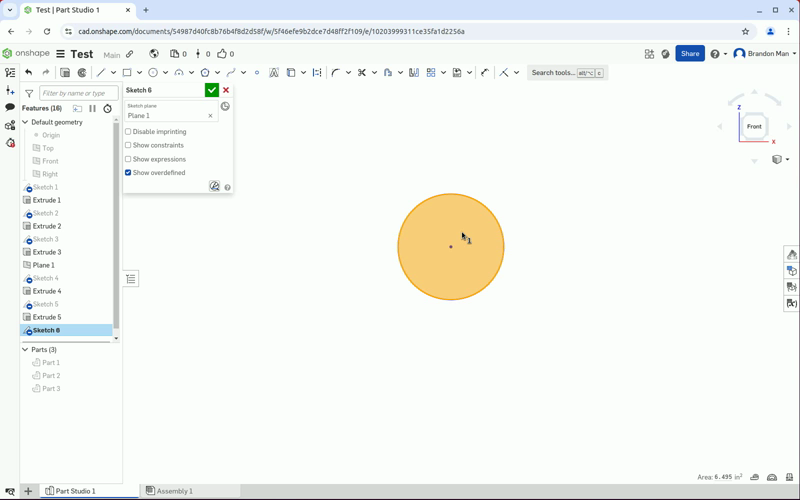
scroll(-6)
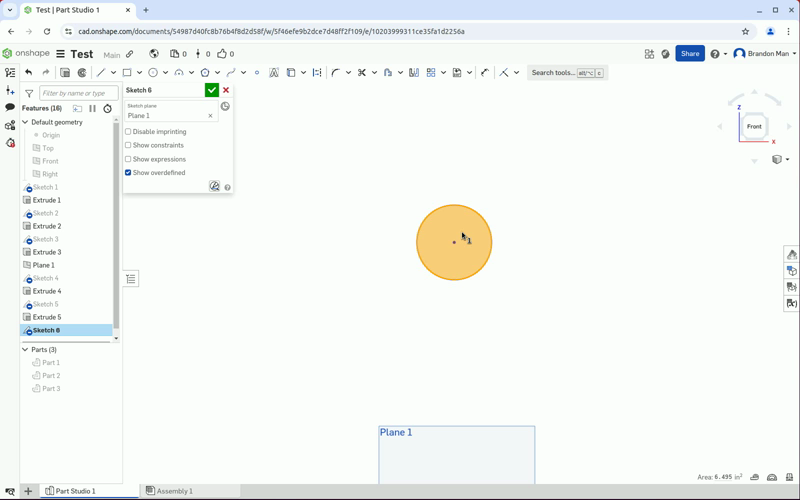
scroll(-6)
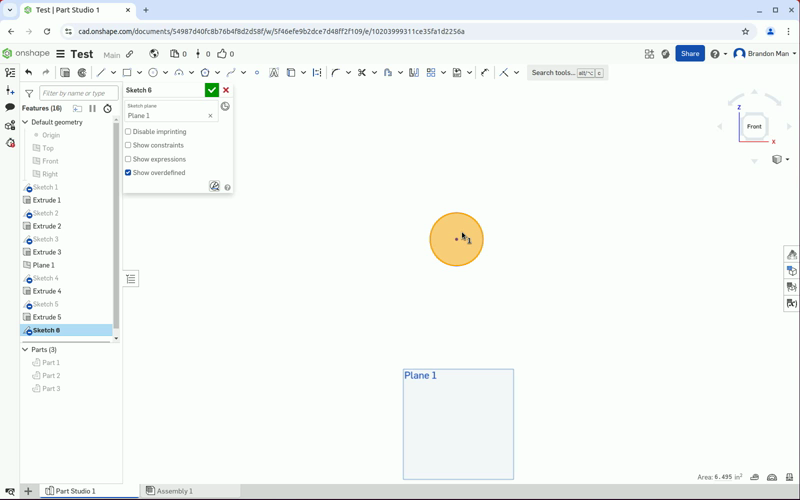
scroll(-6)
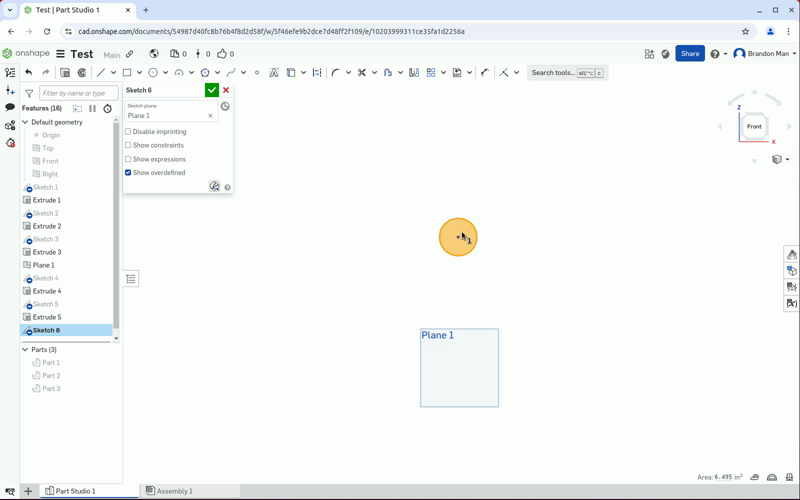
scroll(-6)
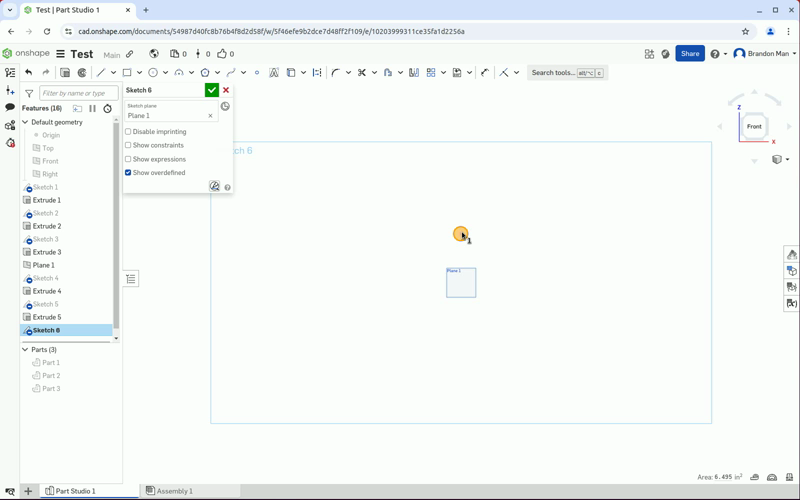
mouse_move(73, 352)
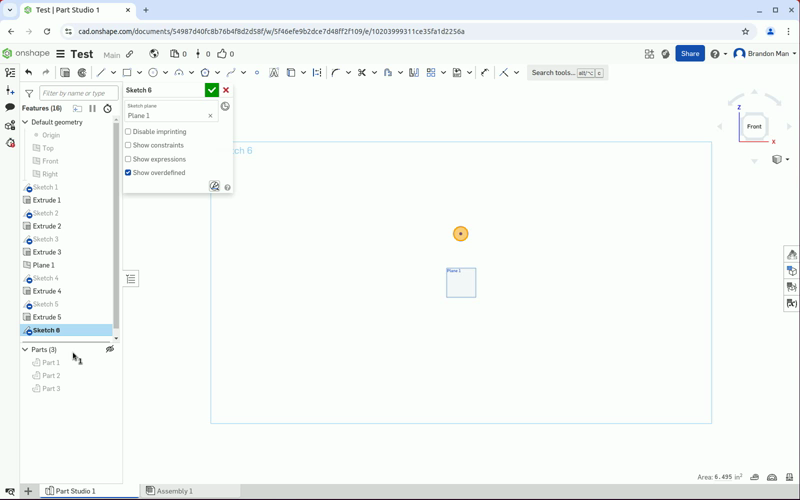
key(shift+y)
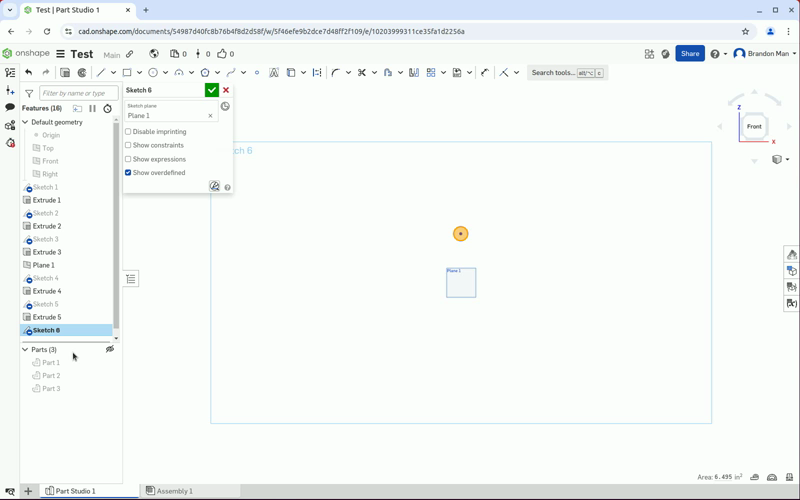
key(shift+e)
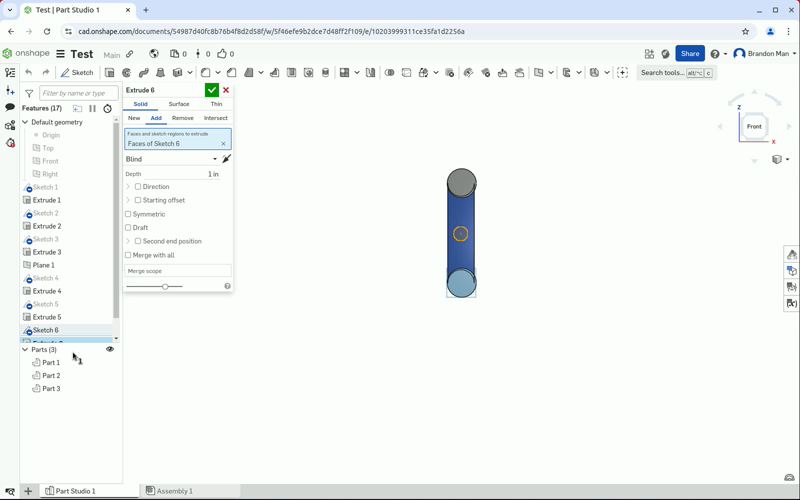
mouse_move(143, 106)
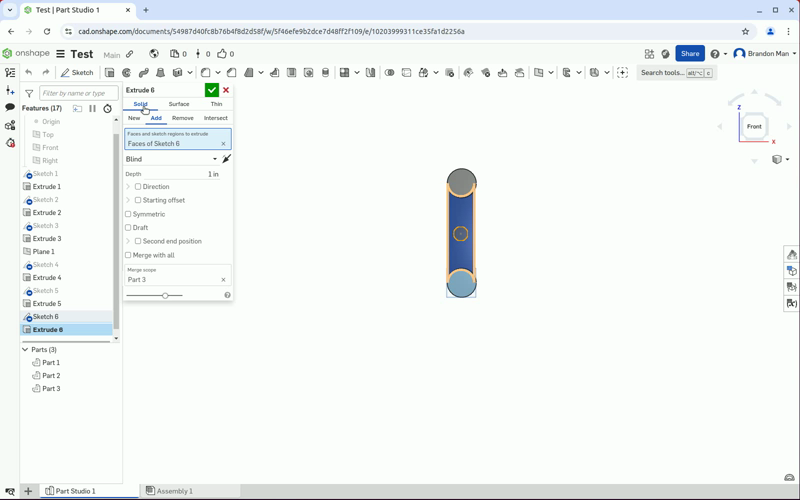
click(143, 106)
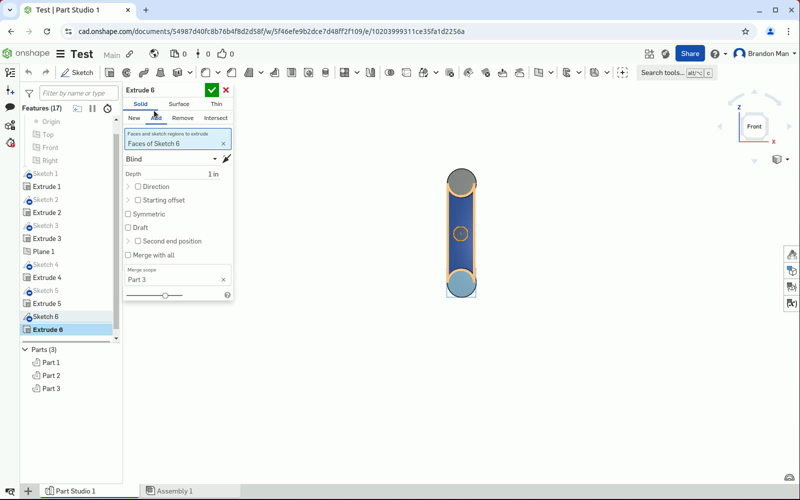
mouse_move(186, 120)
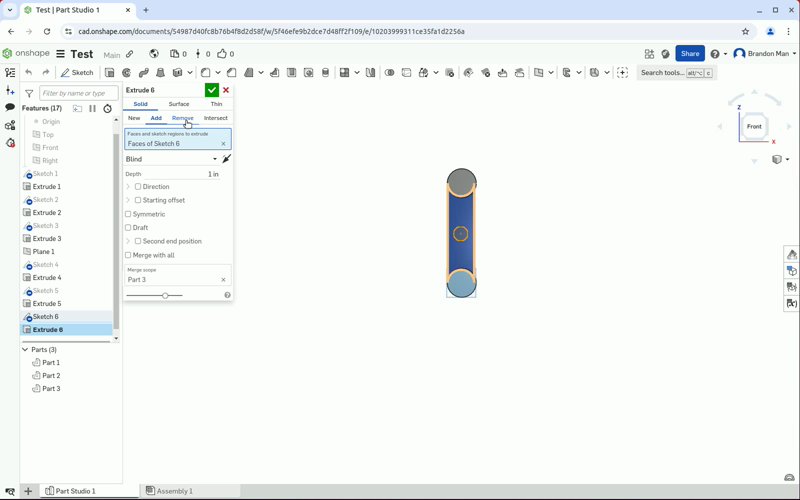
click(186, 120)
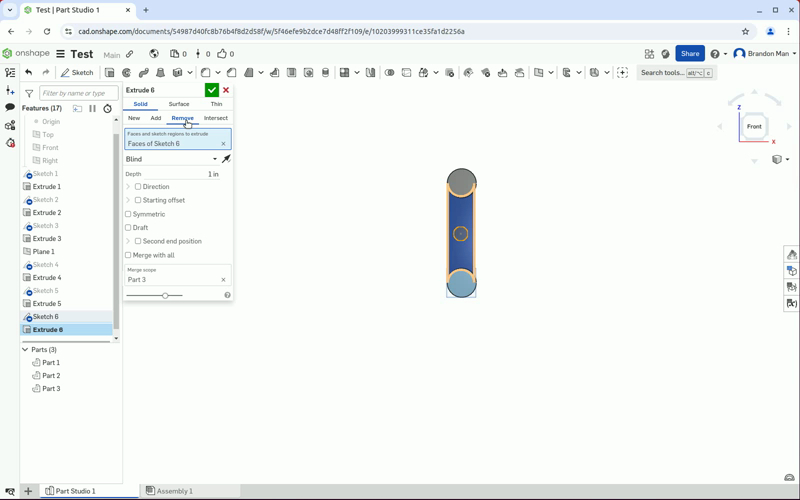
key(tab, 4)
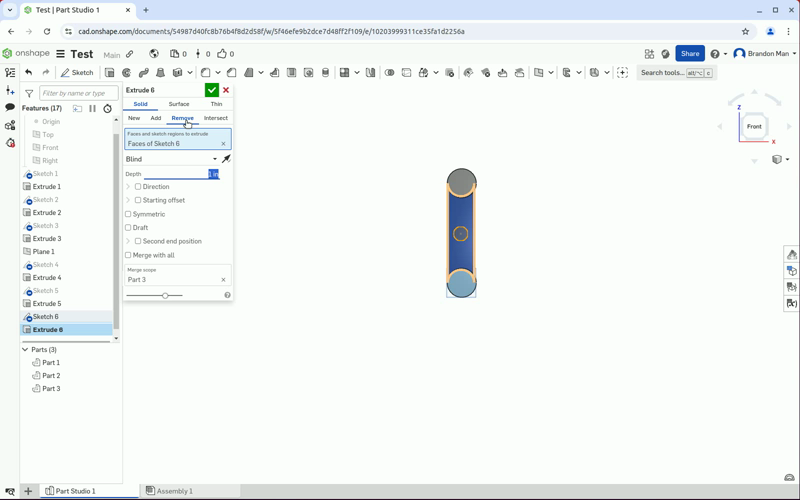
text(3.37)
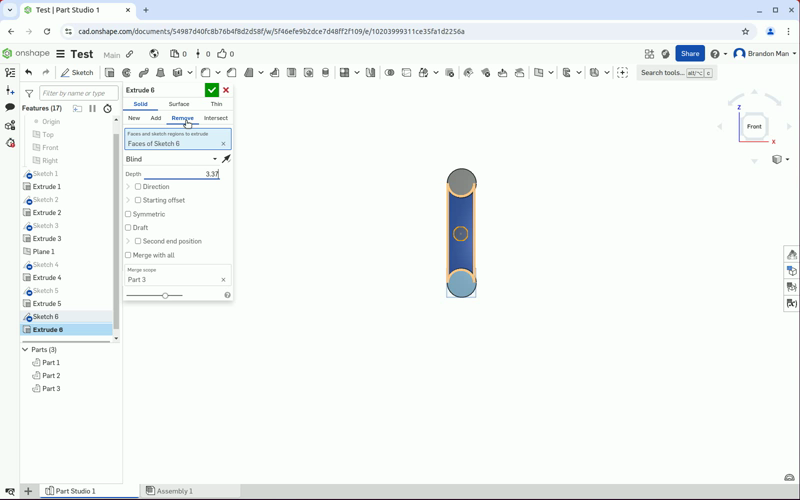
key(tab, 6)
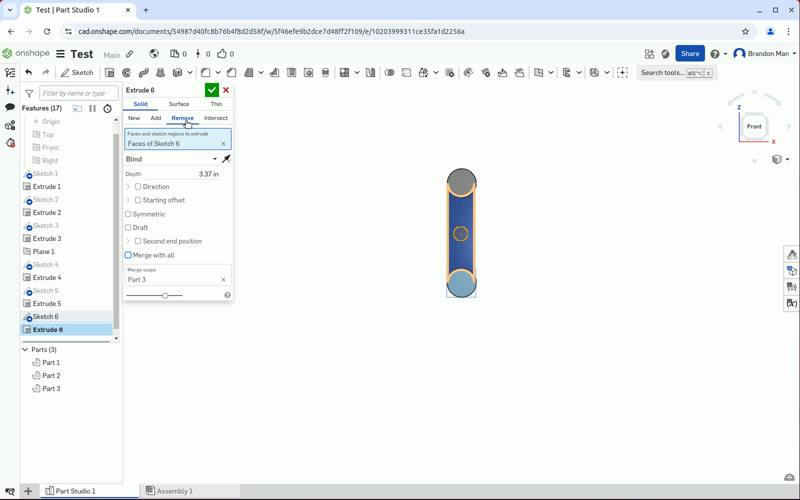
key(space)
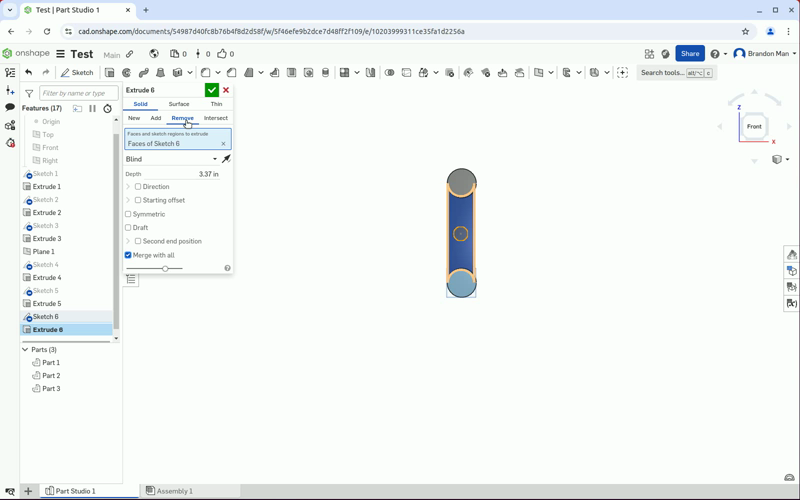
key(enter)
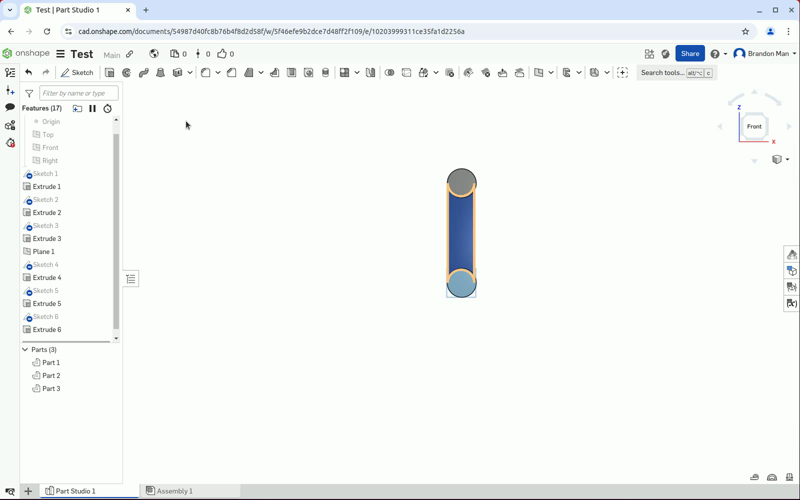
key(shift+h)
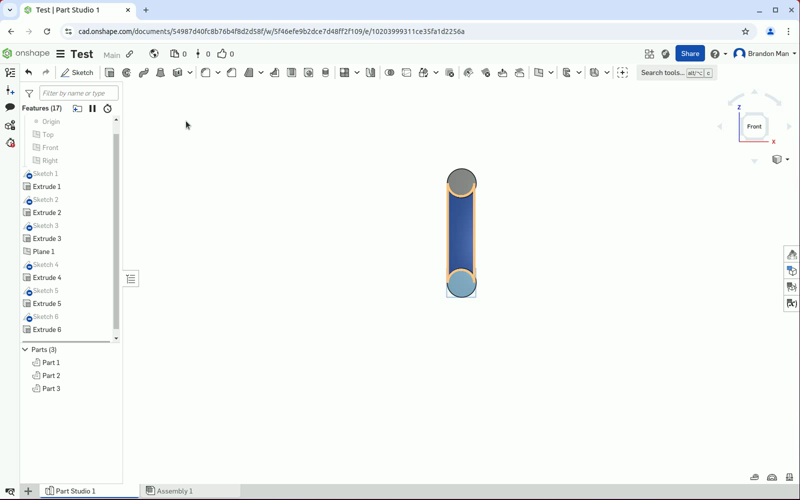
key(shift+h)
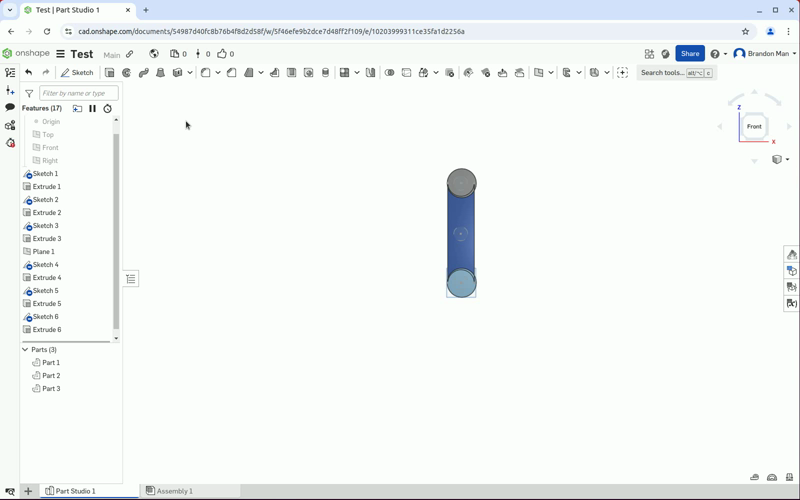
key(shift+7)
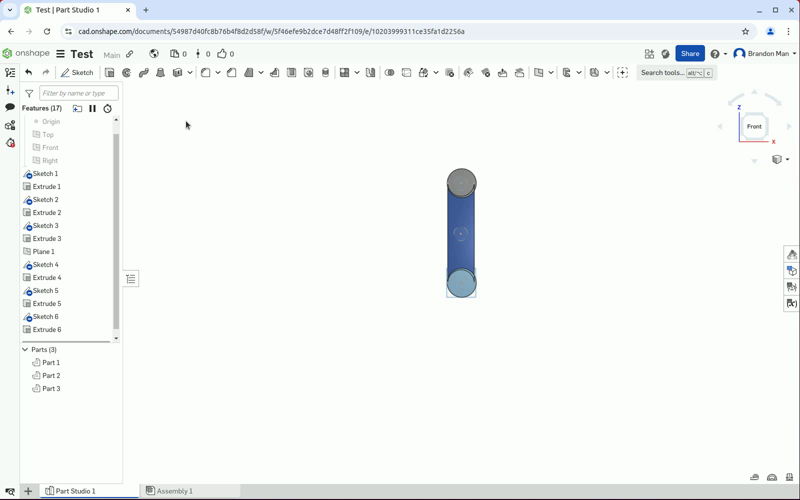
key(left, 2)
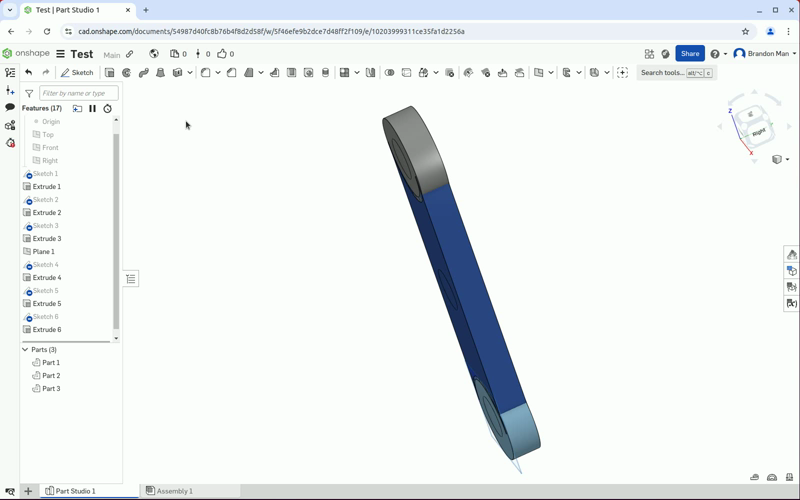
key(down, 2)
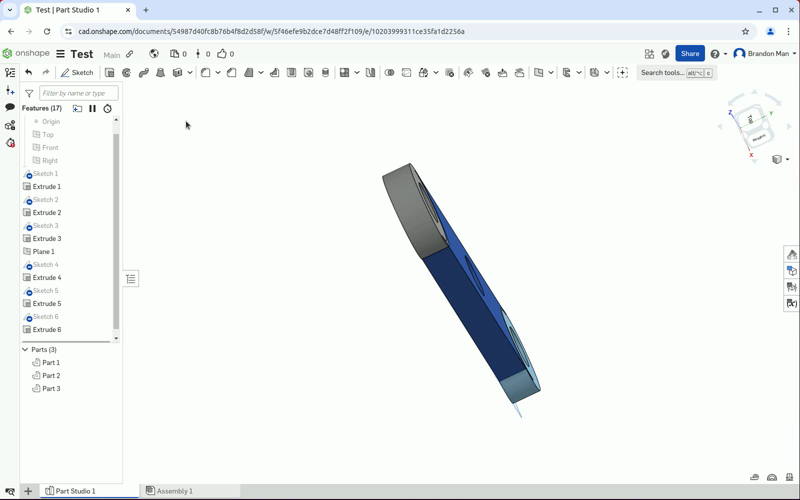
key(up, 2)
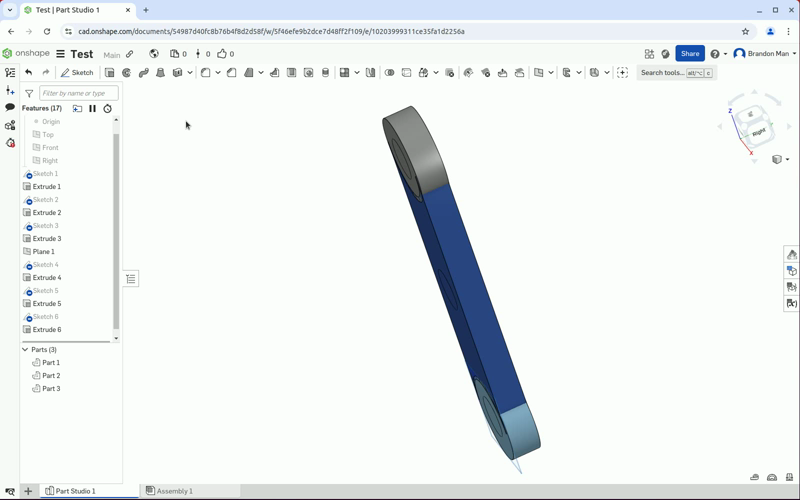
key(right, 2)
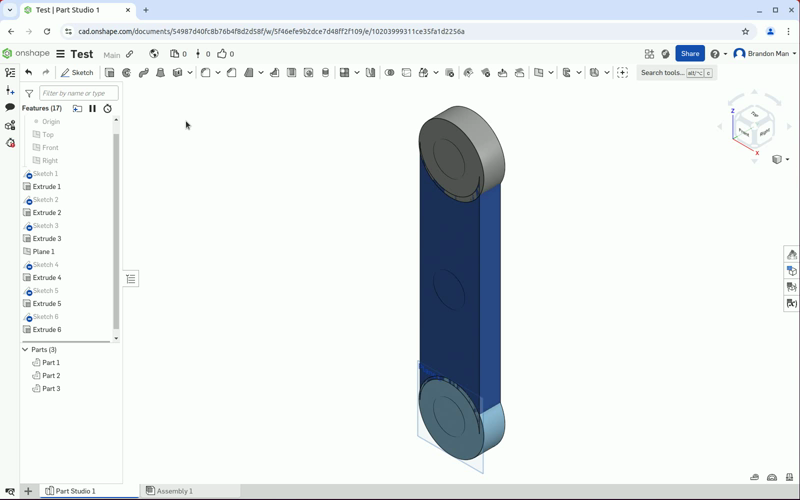
mouse_move(69, 176)
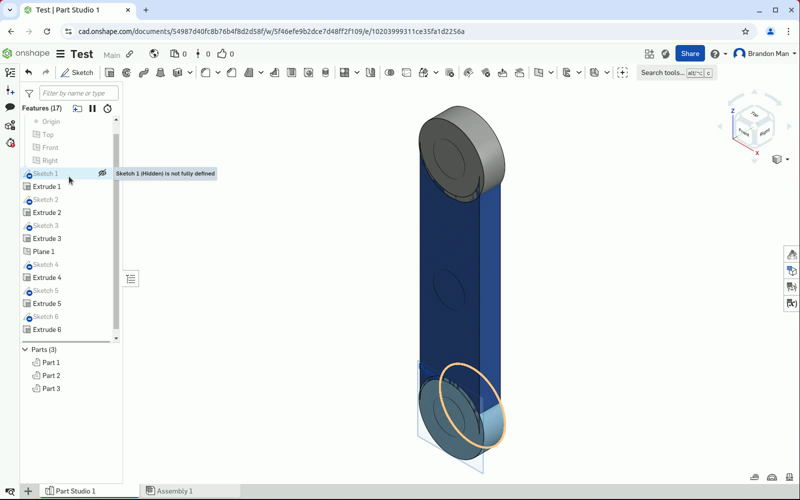
click(69, 176)